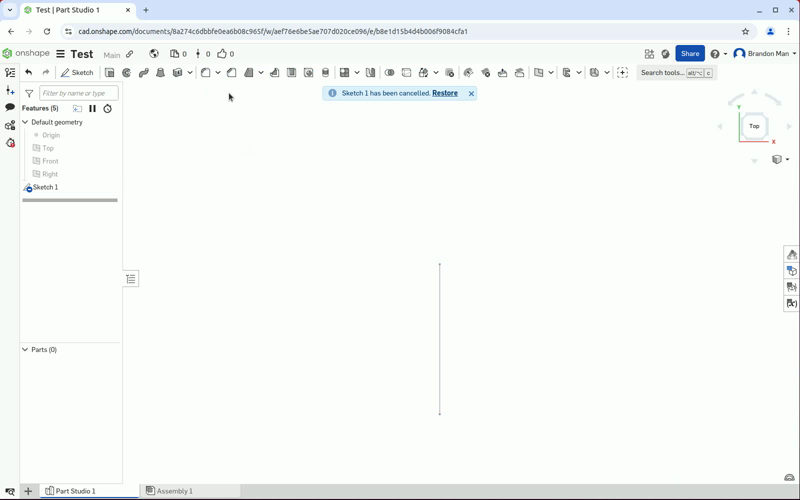
key(shift+h)
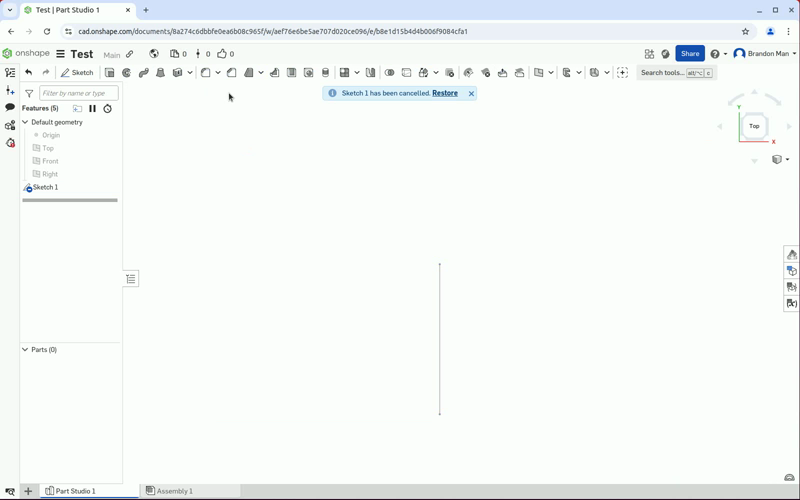
key(shift+s)
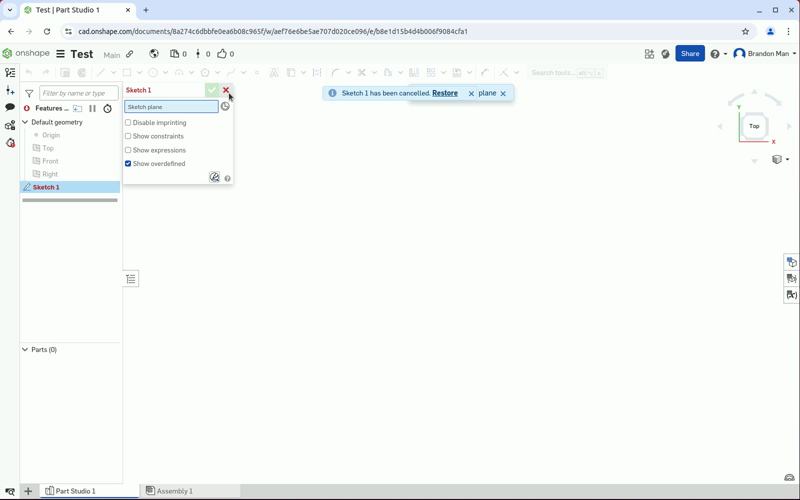
mouse_move(73, 150)
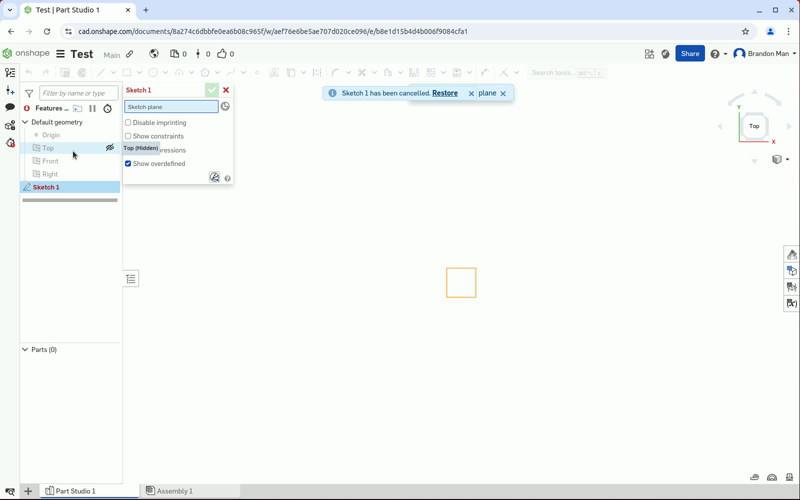
click(73, 150)
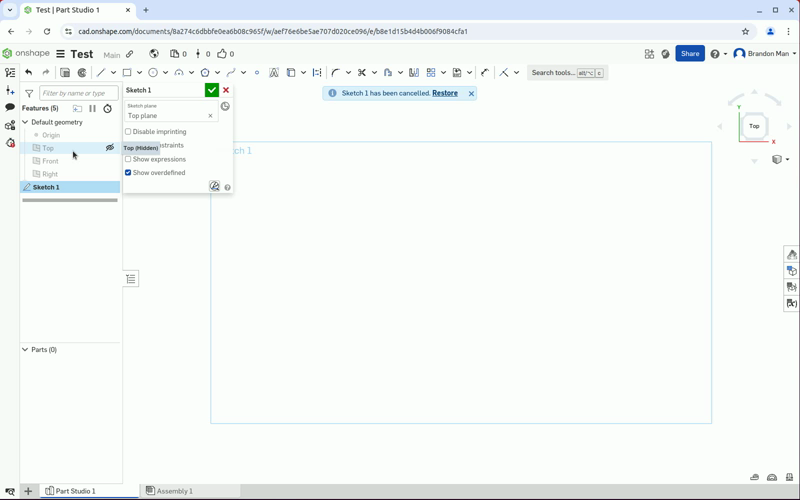
mouse_move(73, 352)
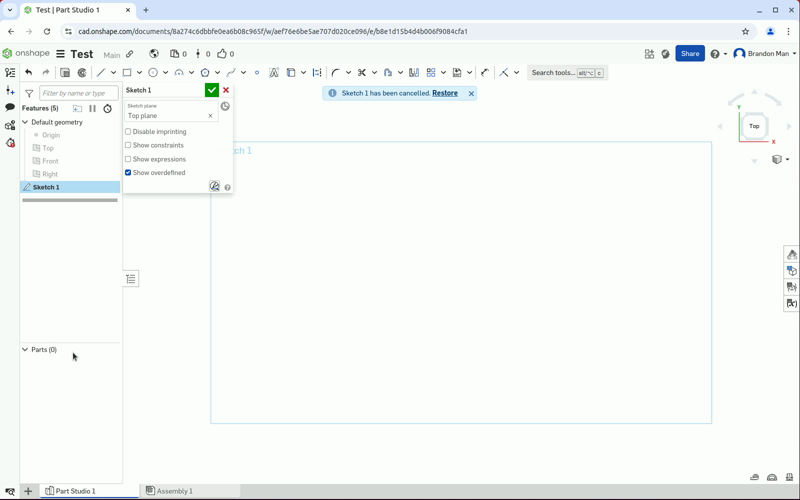
key(y)
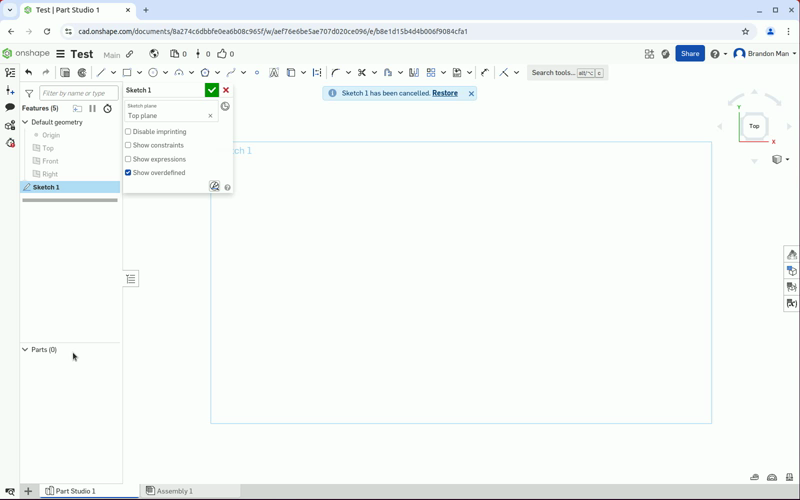
key(l)
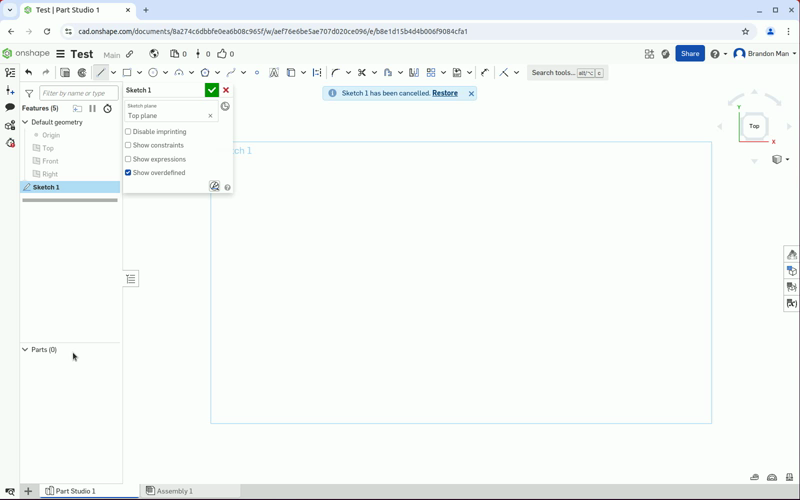
key_down(shift)
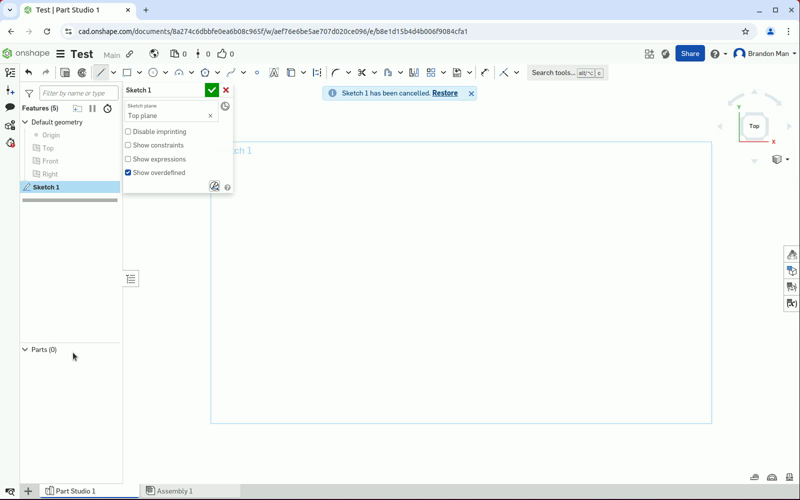
mouse_move(370, 305)
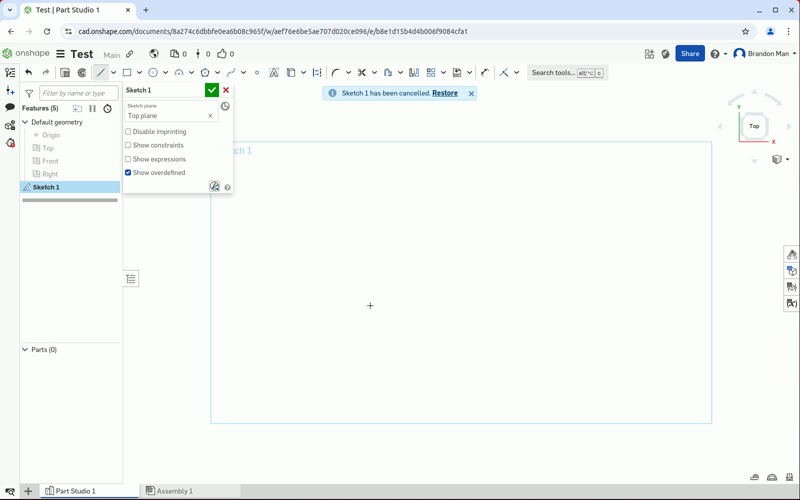
click(370, 305)
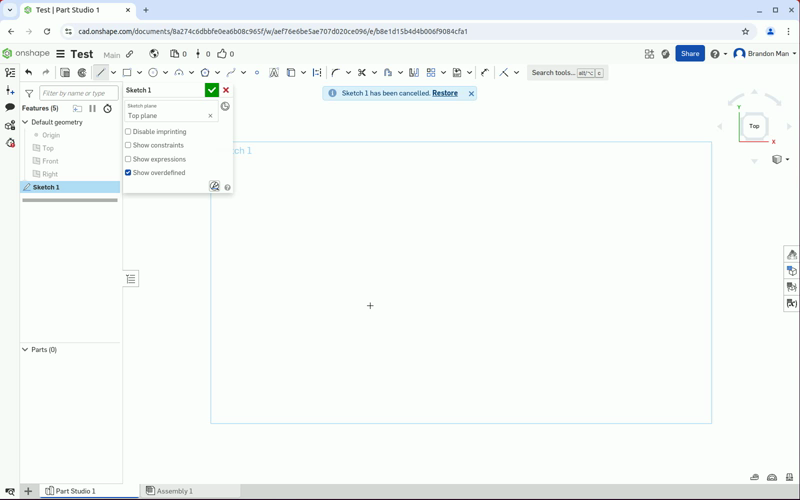
key_up(shift)
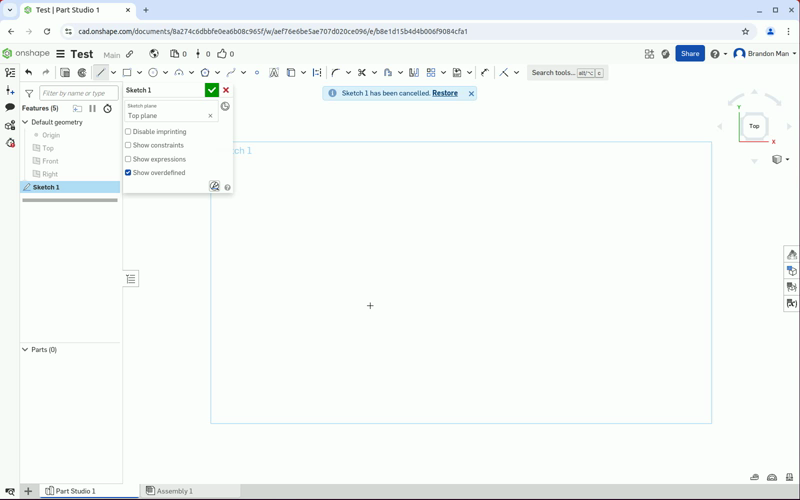
key_down(shift)
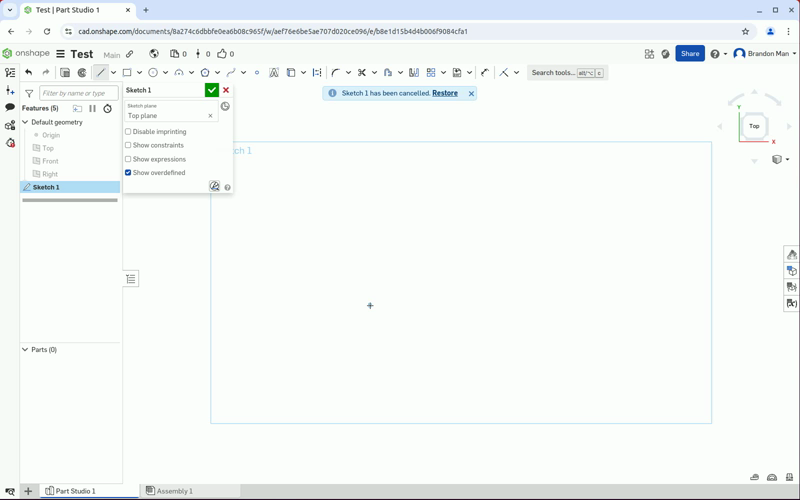
mouse_move(427, 324)
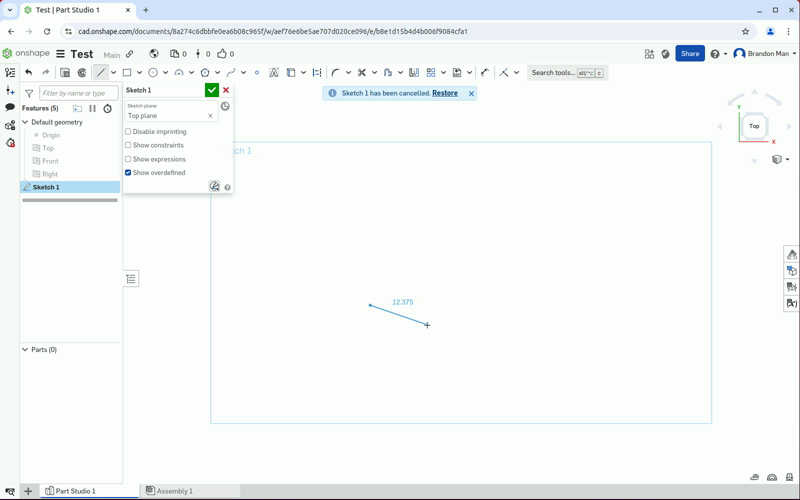
click(427, 324)
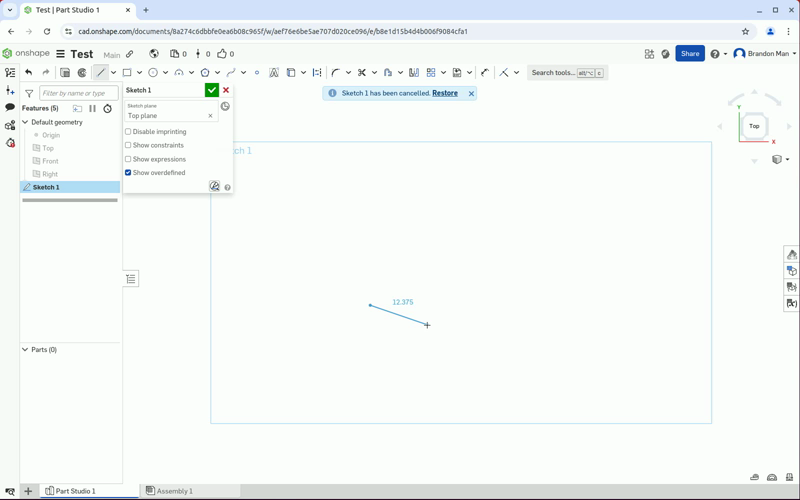
key_up(shift)
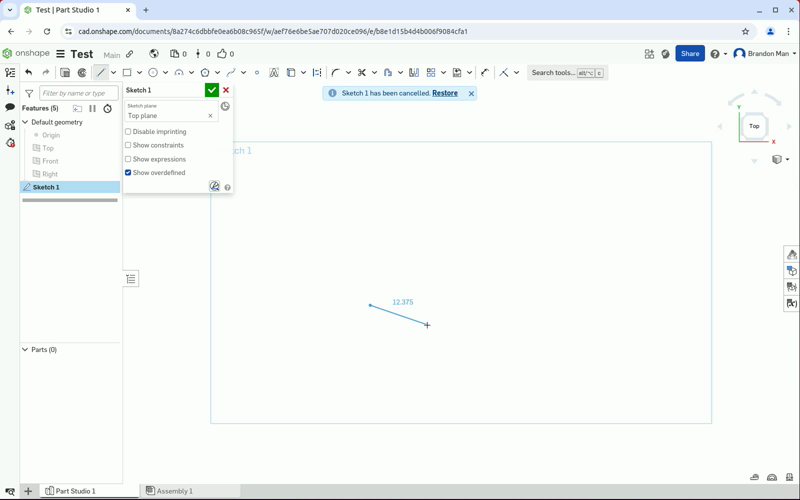
key(esc)
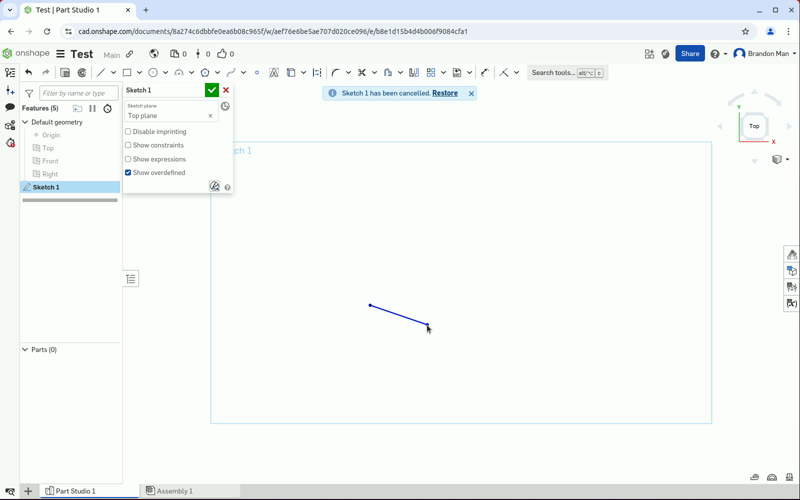
key(a)
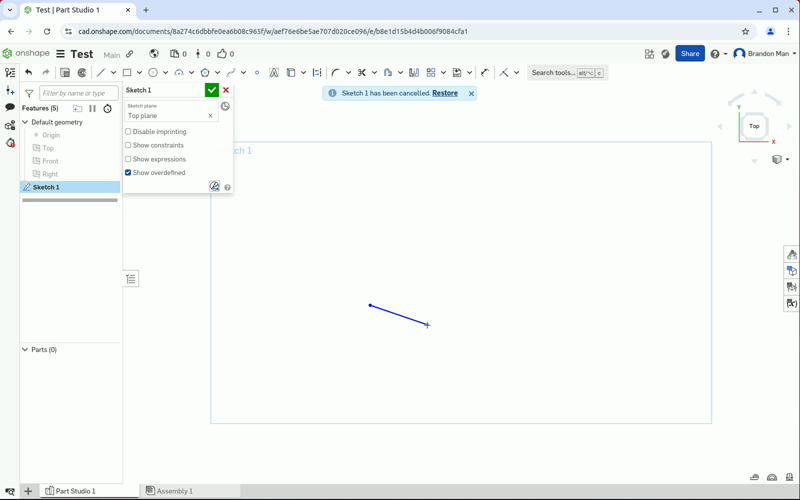
mouse_move(427, 324)
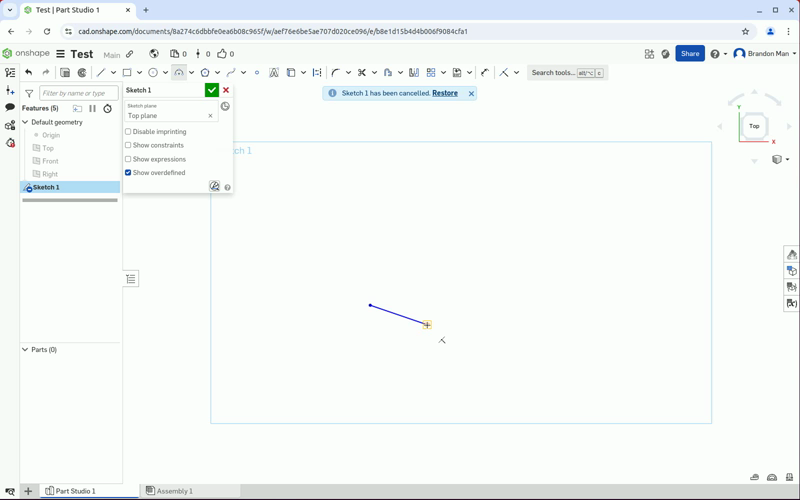
click(427, 324)
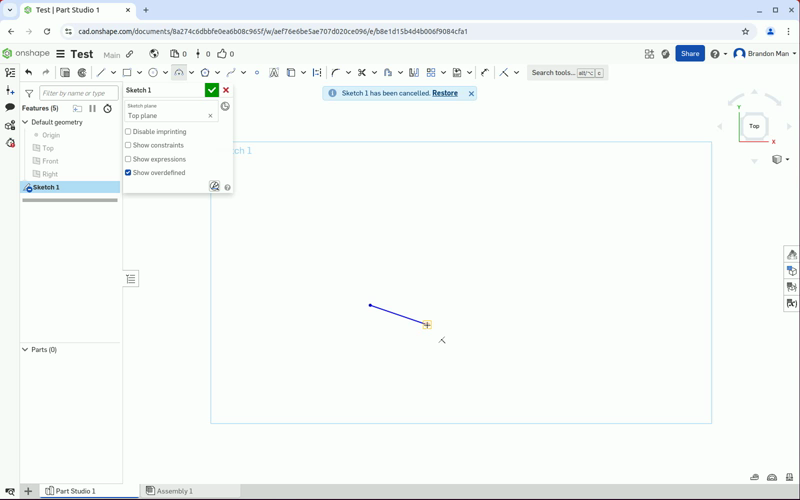
key_down(shift)
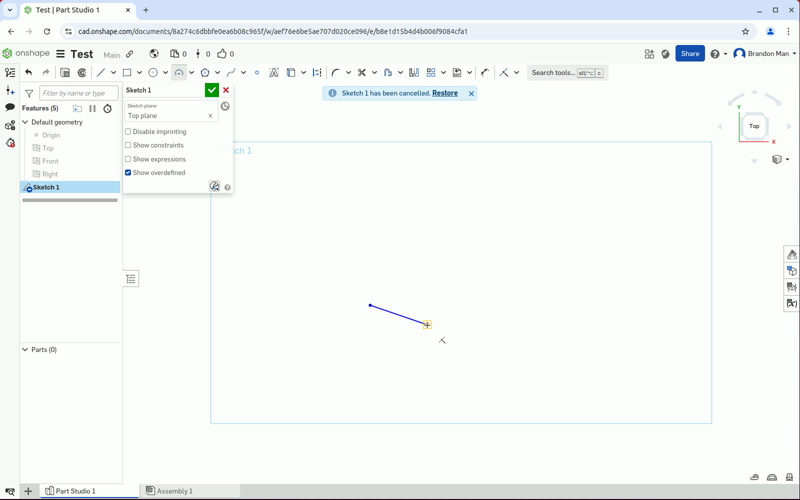
mouse_move(427, 240)
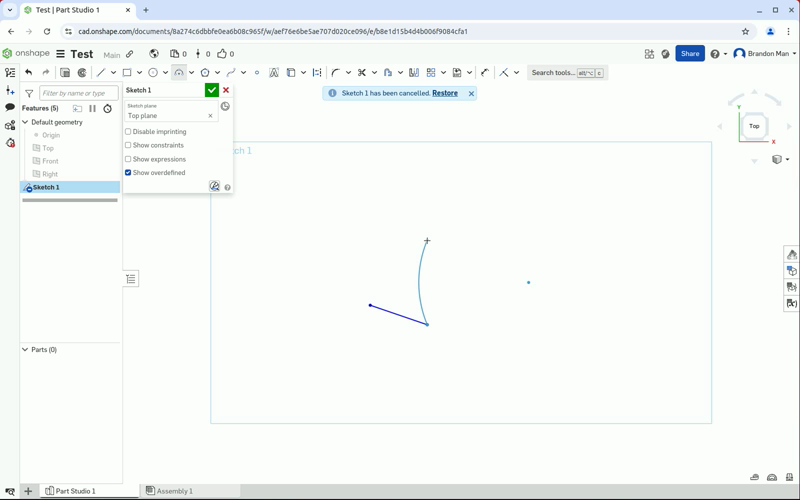
click(427, 240)
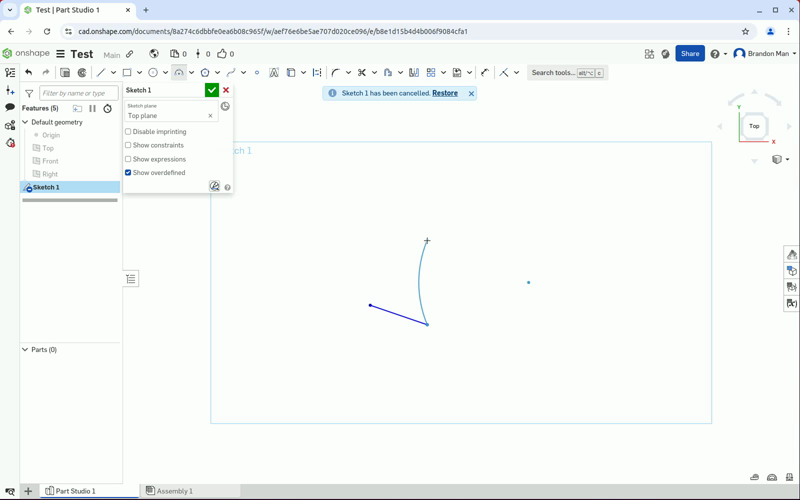
mouse_move(406, 282)
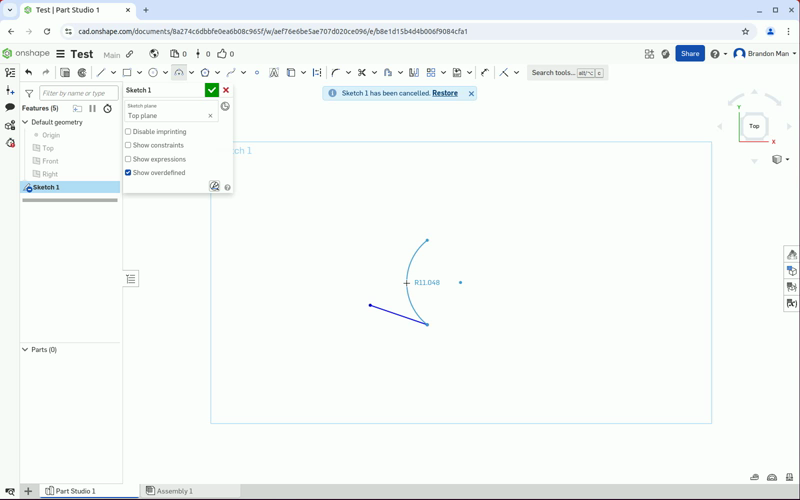
click(406, 282)
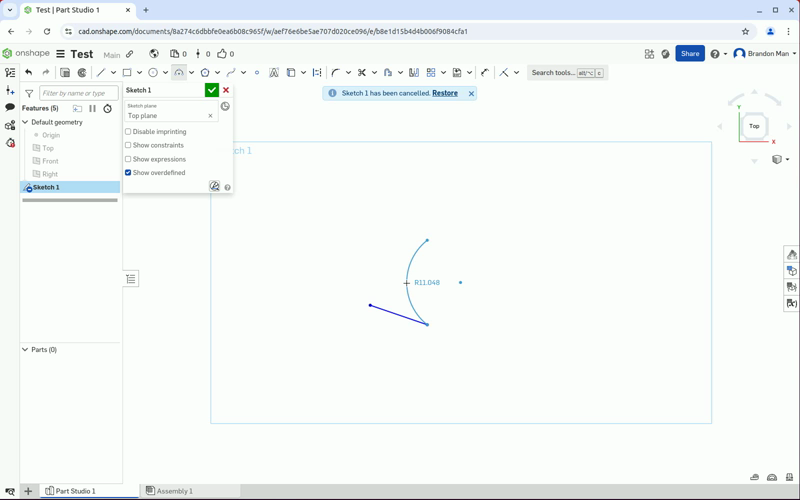
key_up(shift)
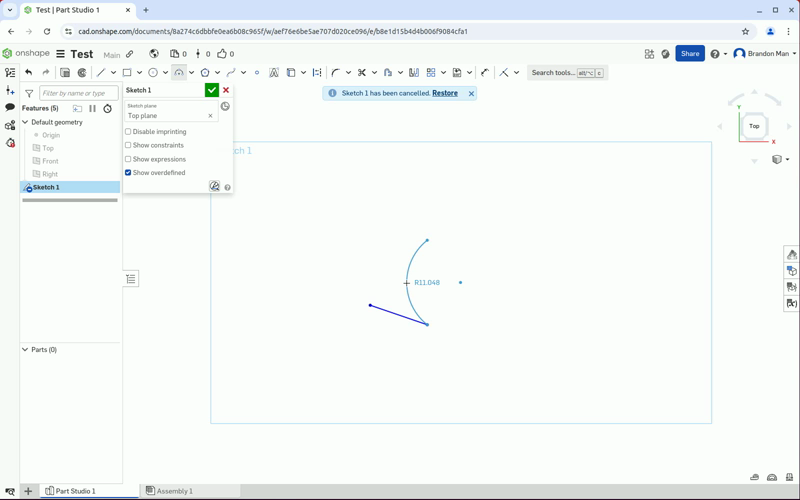
key(esc)
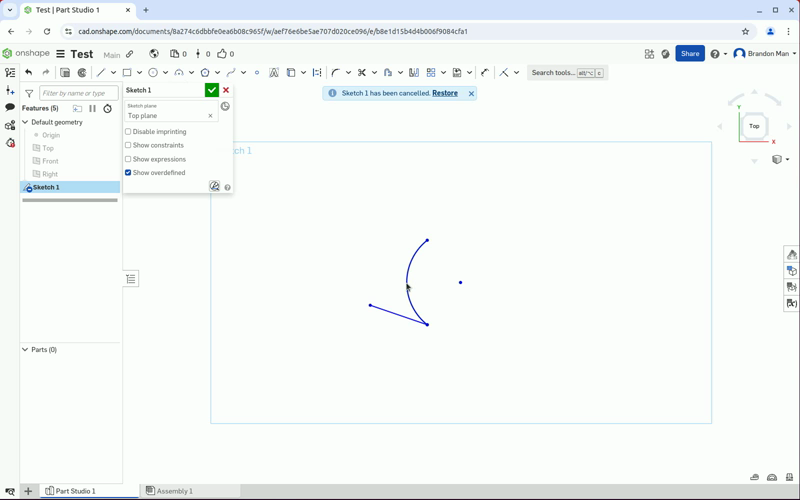
key(l)
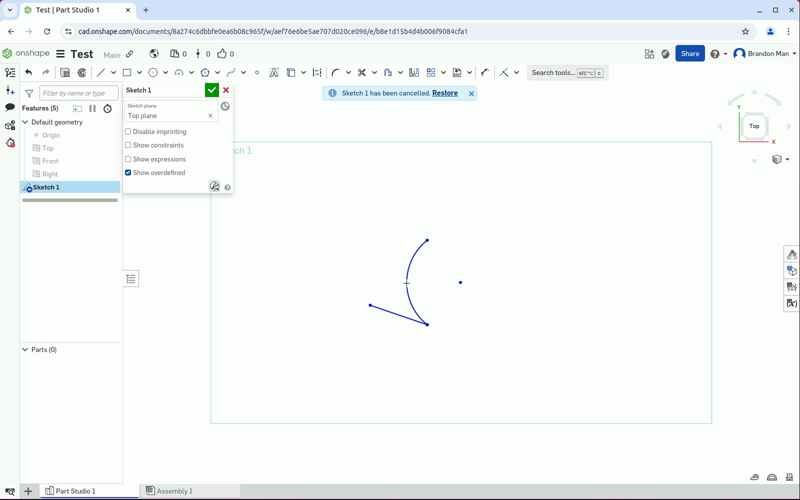
mouse_move(427, 240)
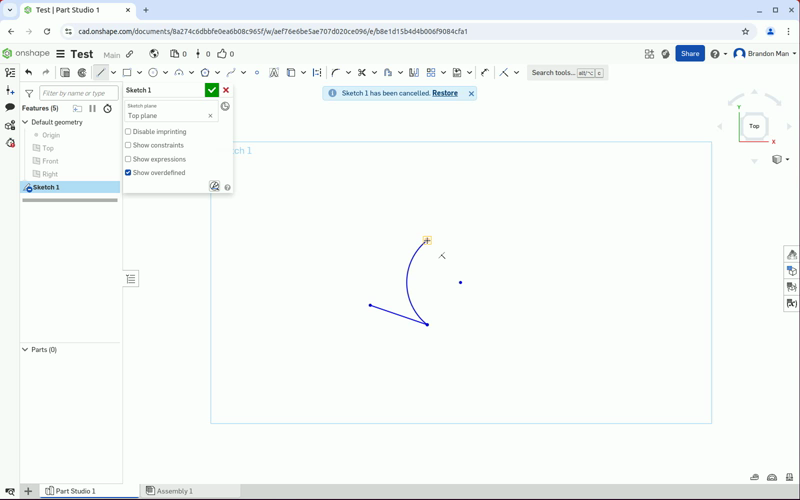
click(427, 240)
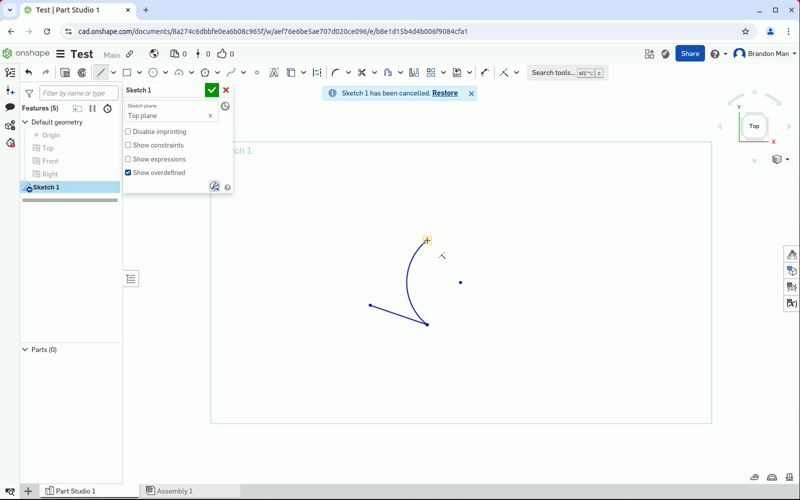
key_down(shift)
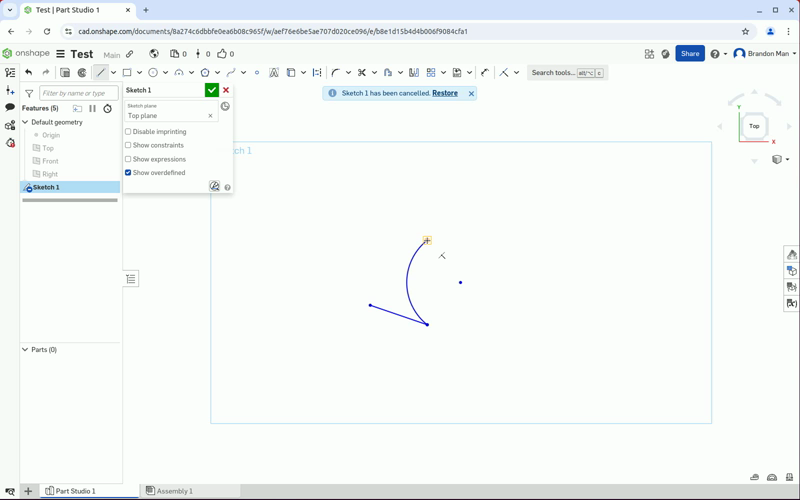
mouse_move(370, 260)
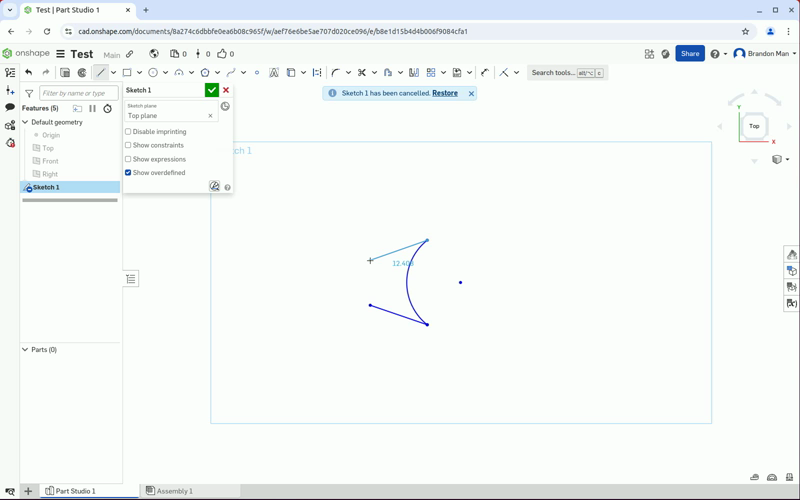
click(370, 260)
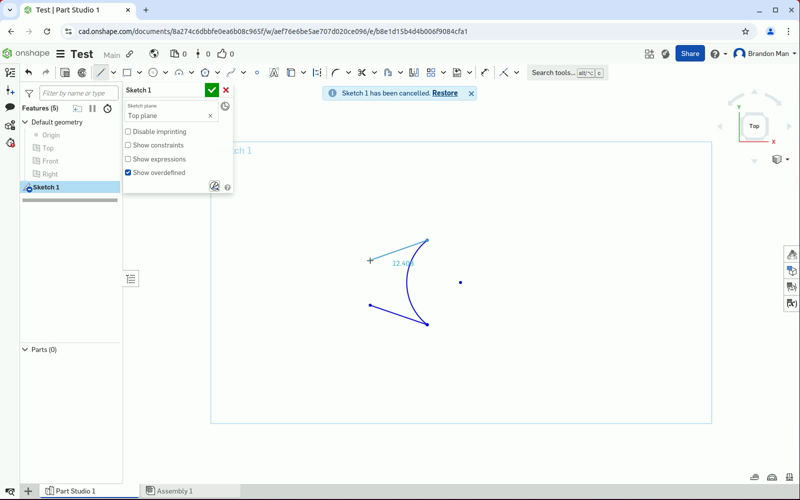
key_up(shift)
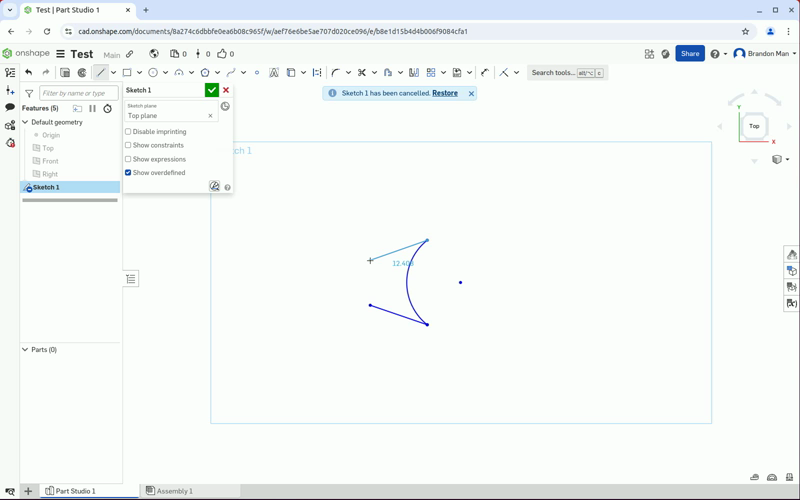
key(esc)
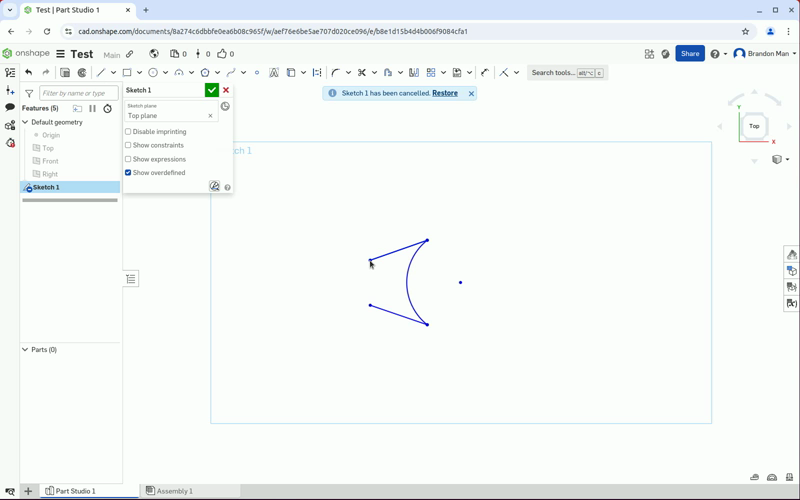
key(a)
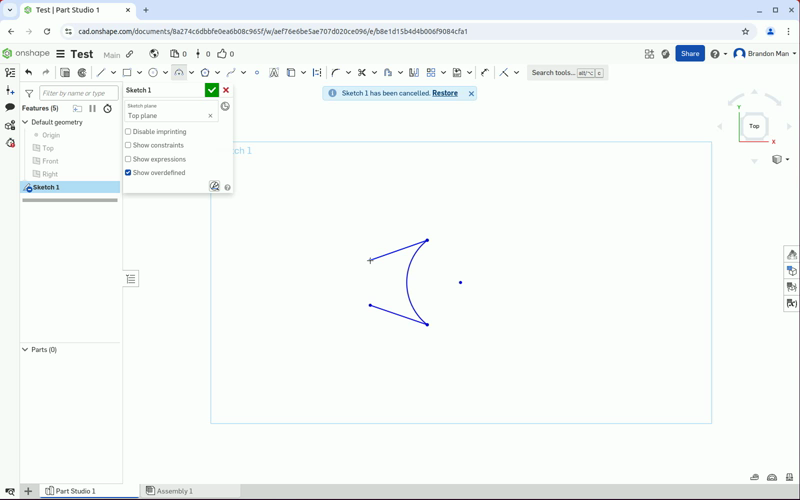
mouse_move(370, 260)
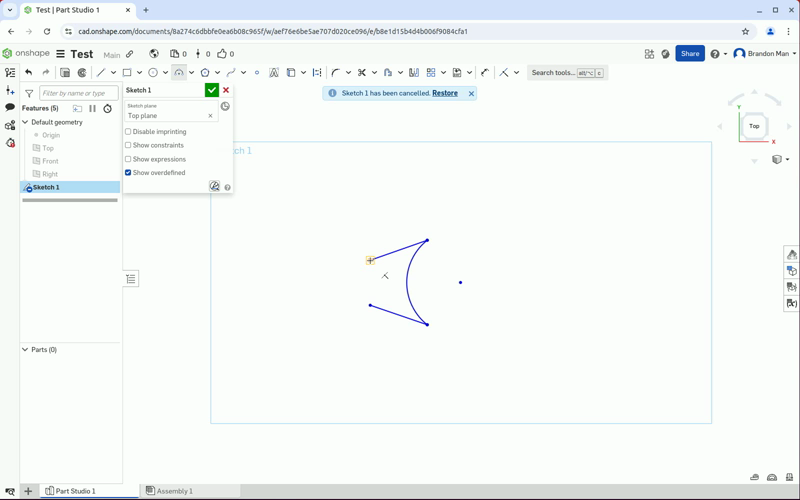
click(370, 260)
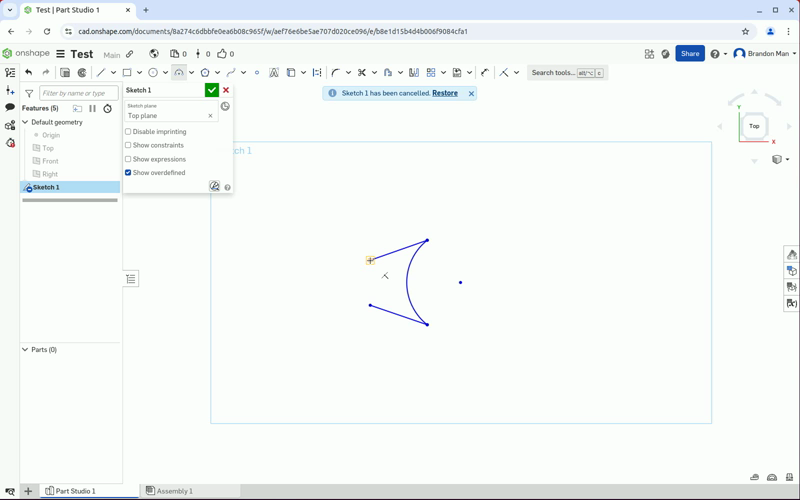
mouse_move(370, 305)
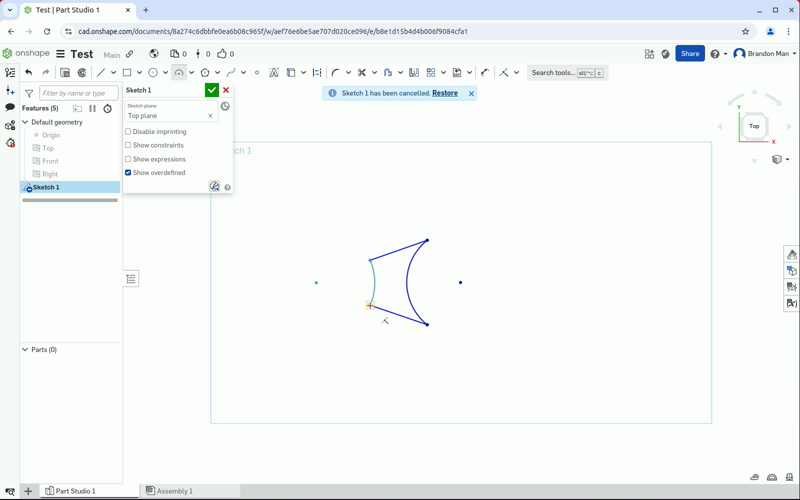
click(370, 305)
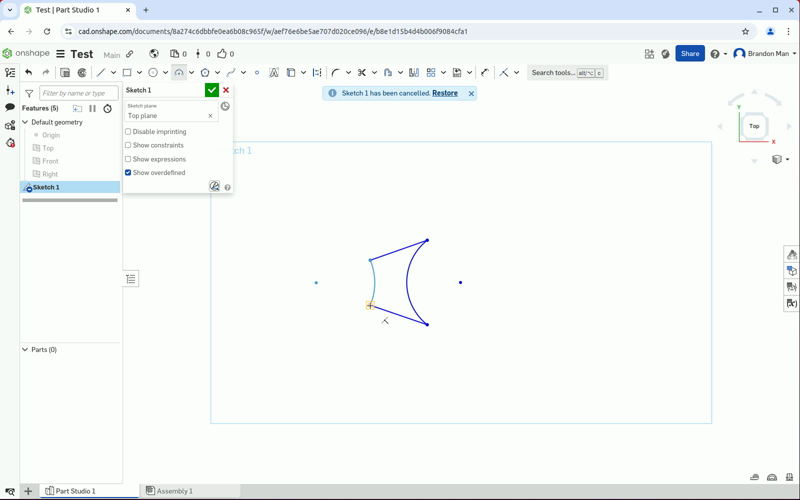
key_down(shift)
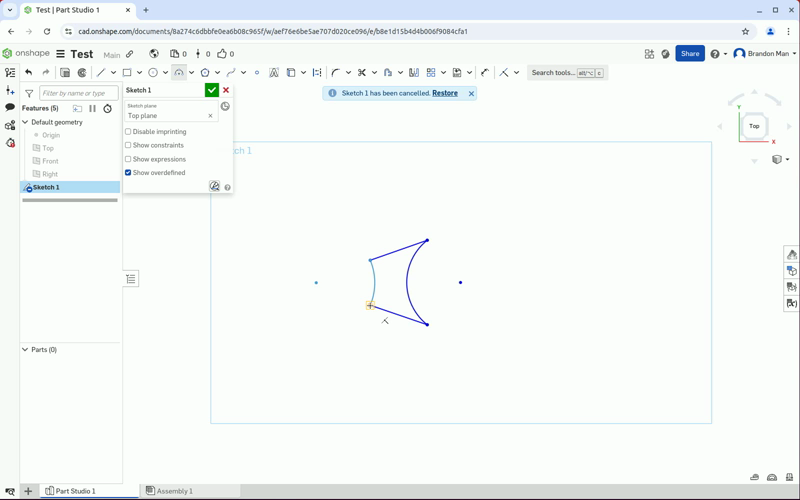
mouse_move(347, 282)
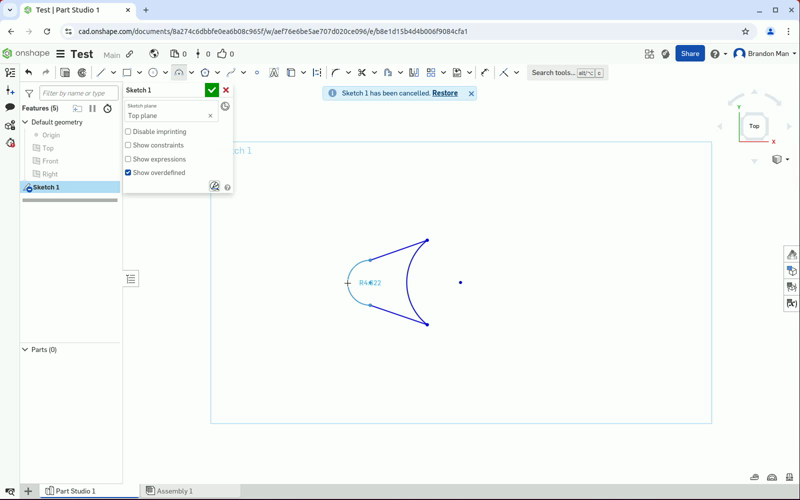
click(347, 282)
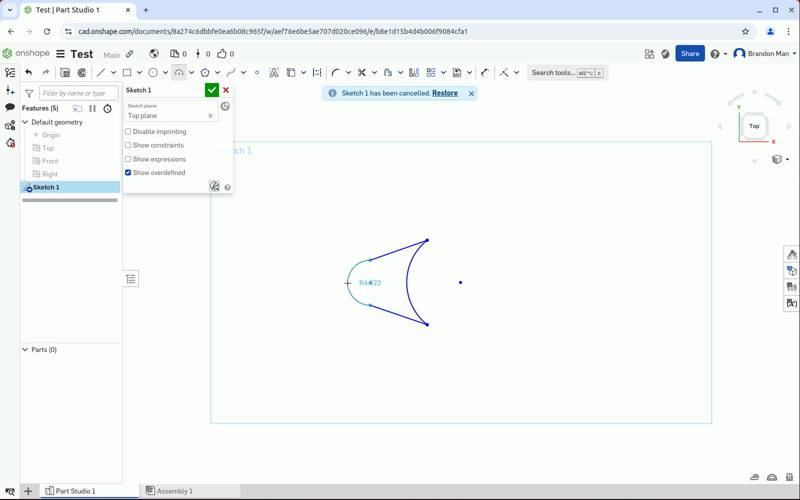
key_up(shift)
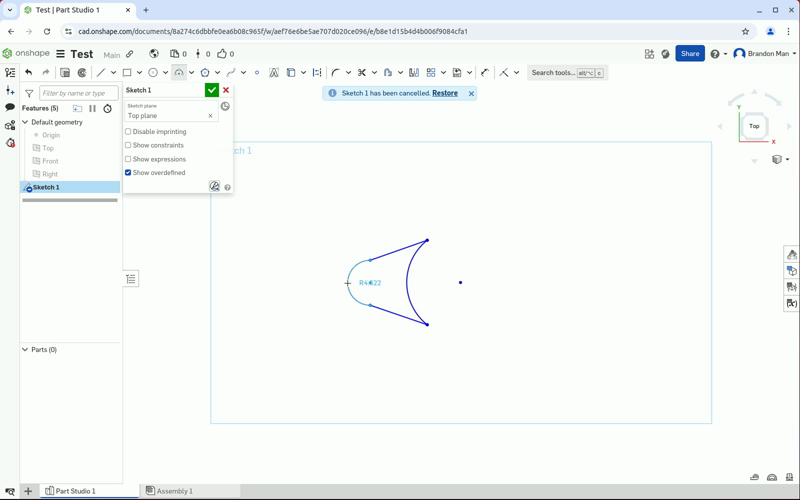
key(esc)
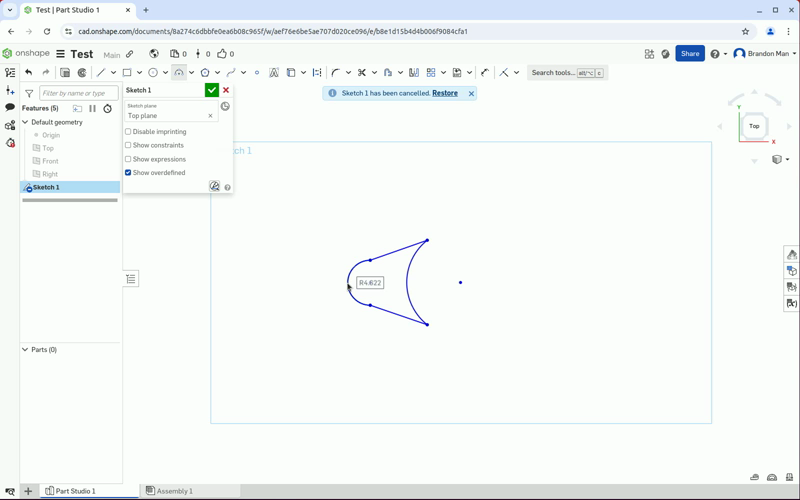
mouse_move(382, 299)
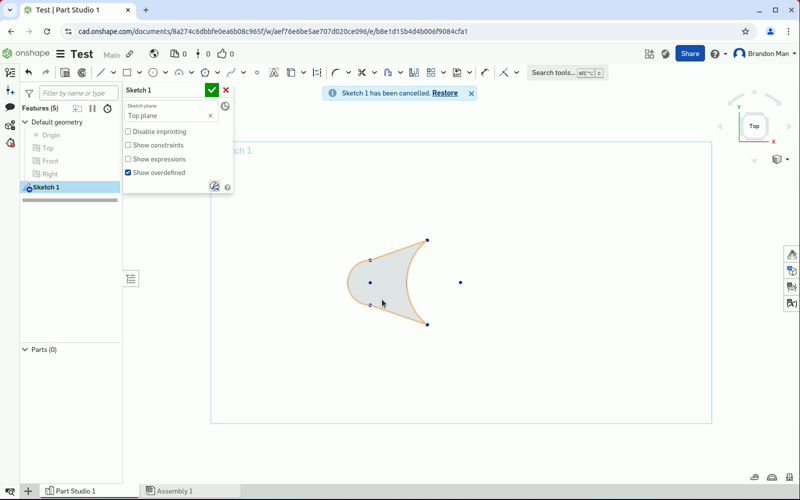
click(382, 299)
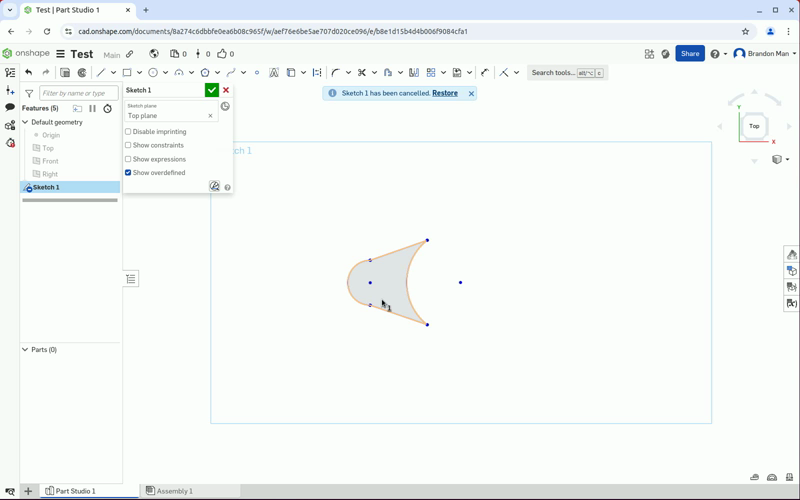
mouse_move(73, 352)
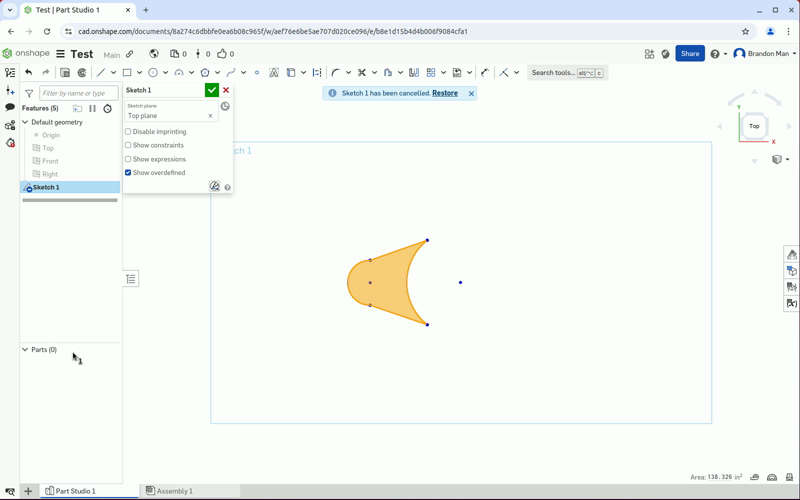
key(shift+y)
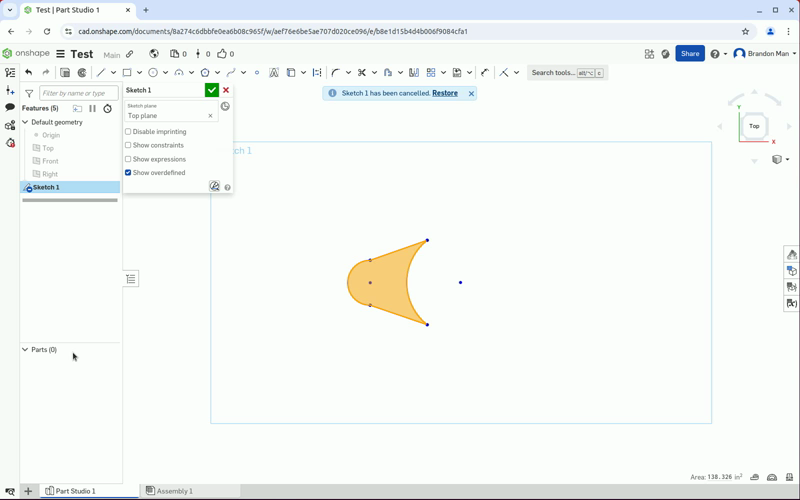
key(shift+e)
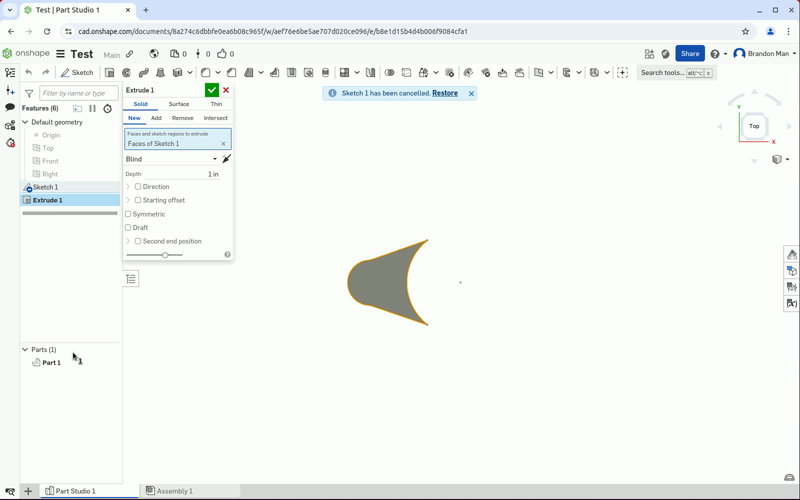
mouse_move(143, 106)
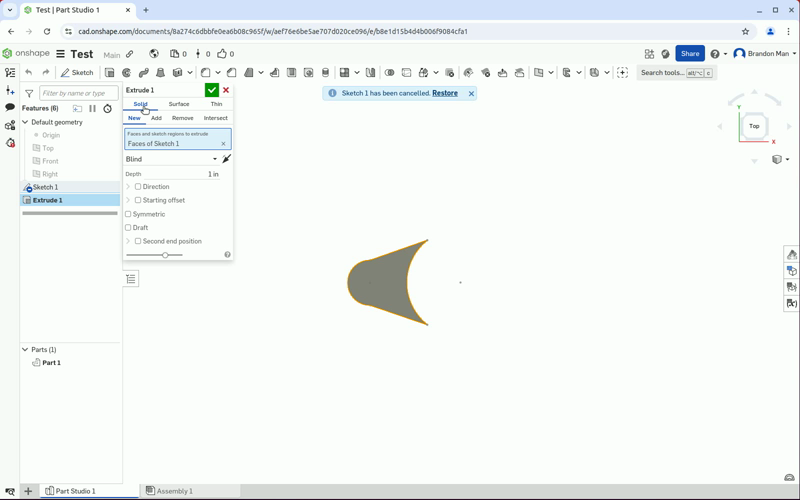
click(143, 106)
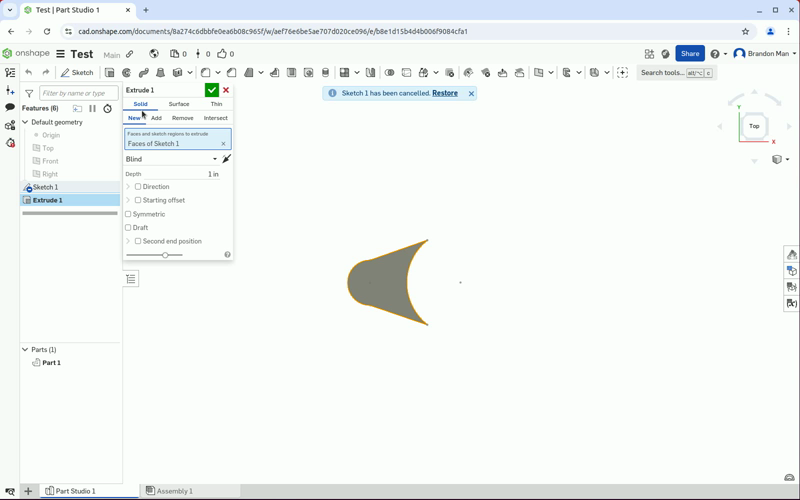
mouse_move(137, 120)
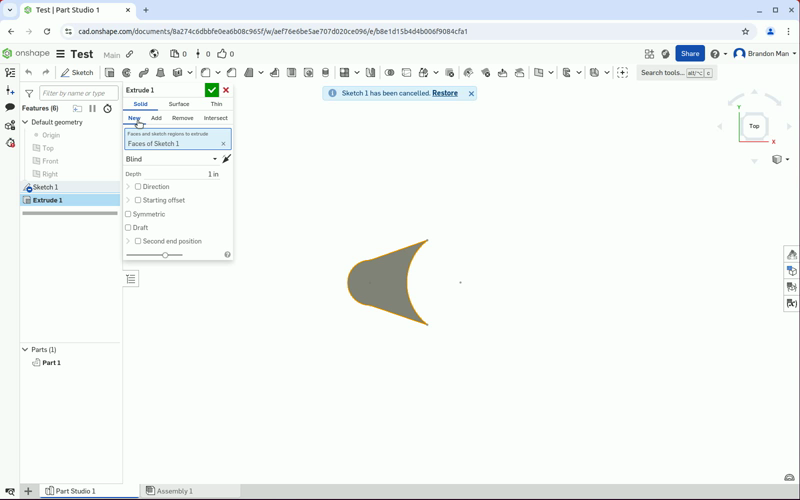
click(137, 120)
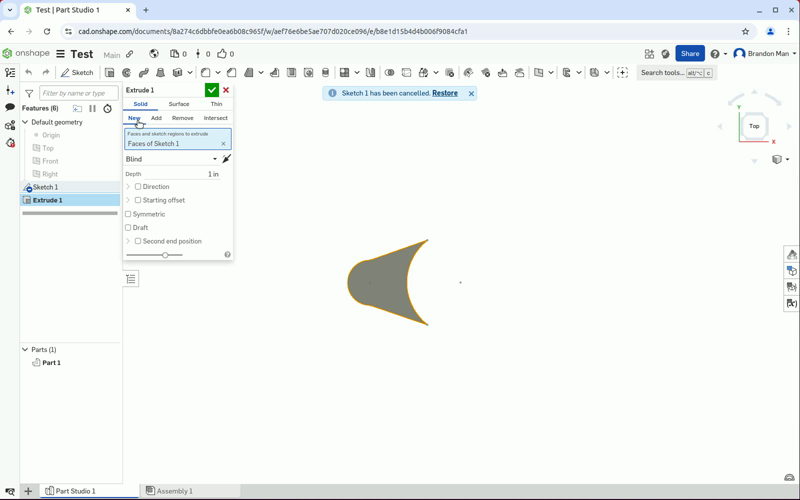
key(tab, 4)
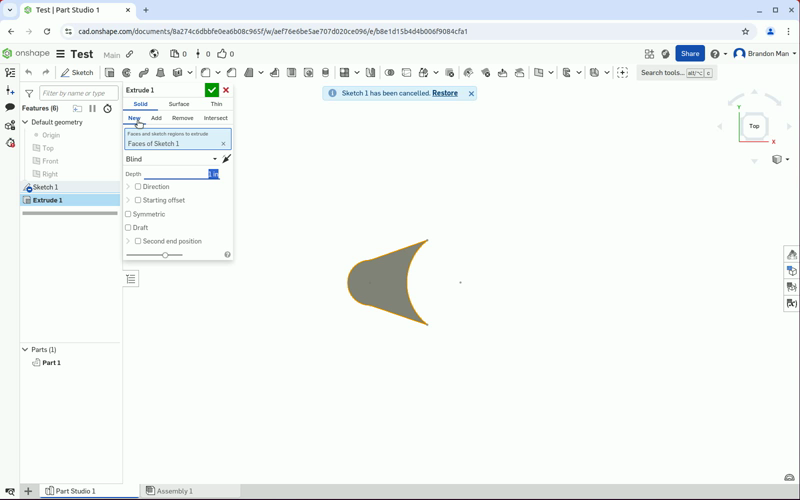
text(4.574)
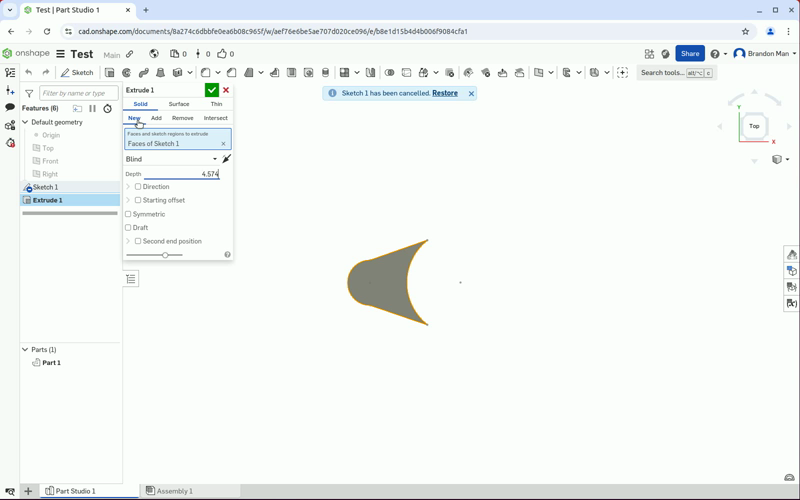
key(enter)
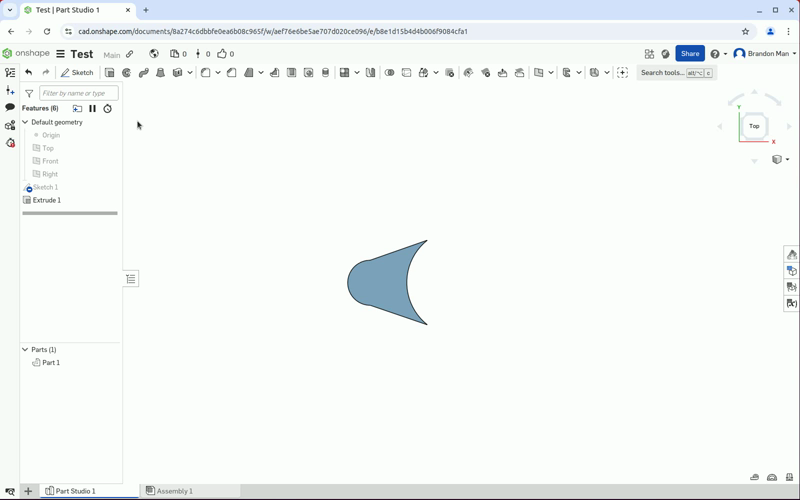
key(shift+h)
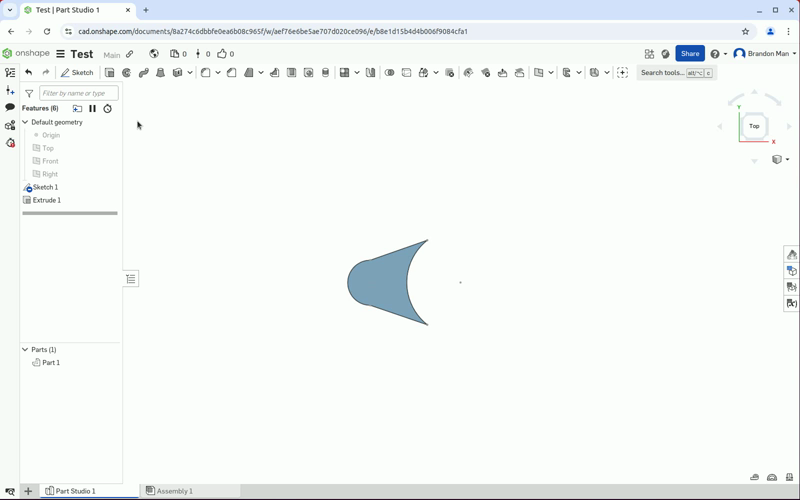
key(shift+h)
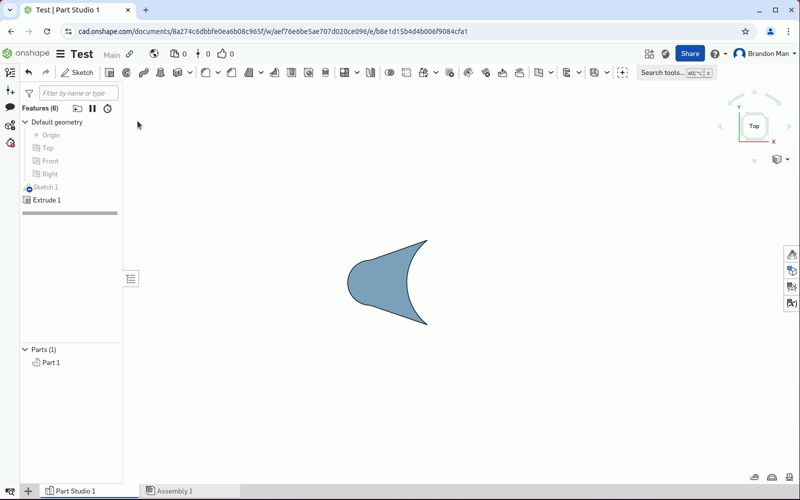
mouse_move(73, 189)
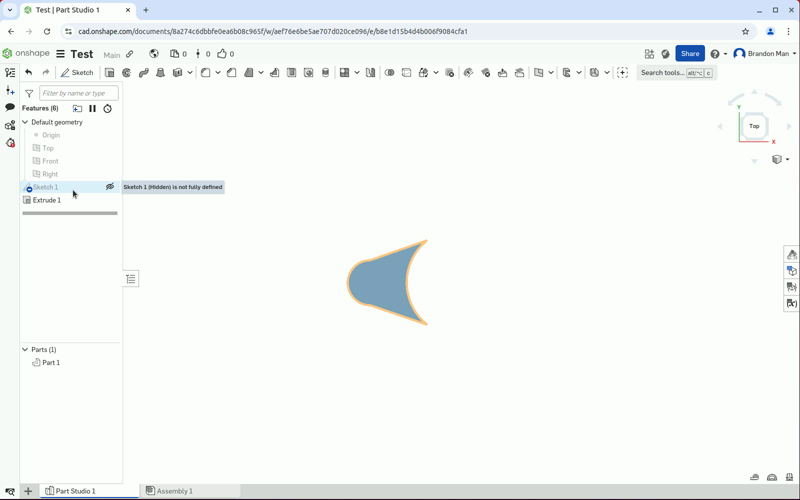
click(73, 189)
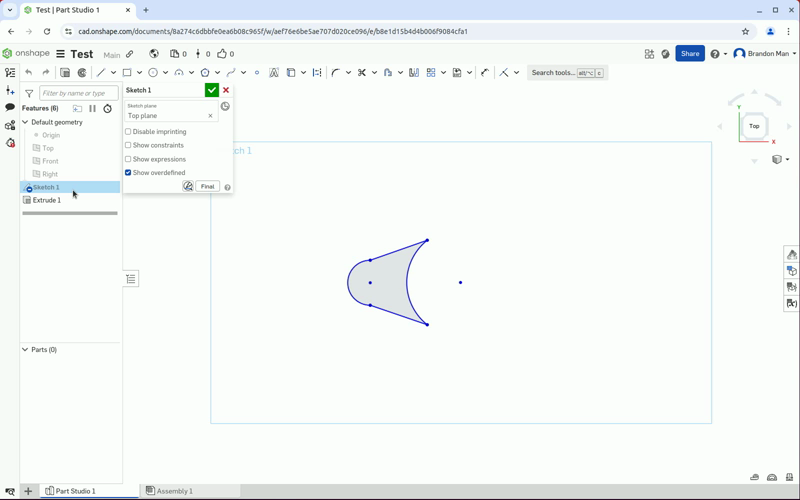
mouse_move(229, 92)
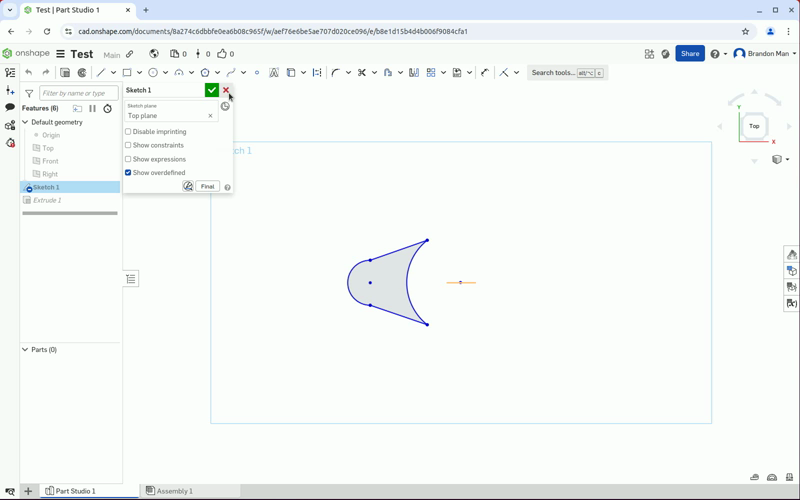
click(229, 92)
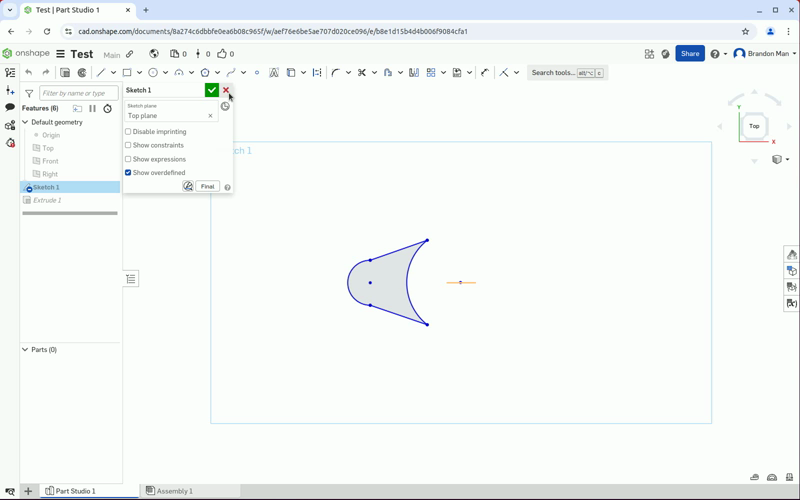
key(shift+s)
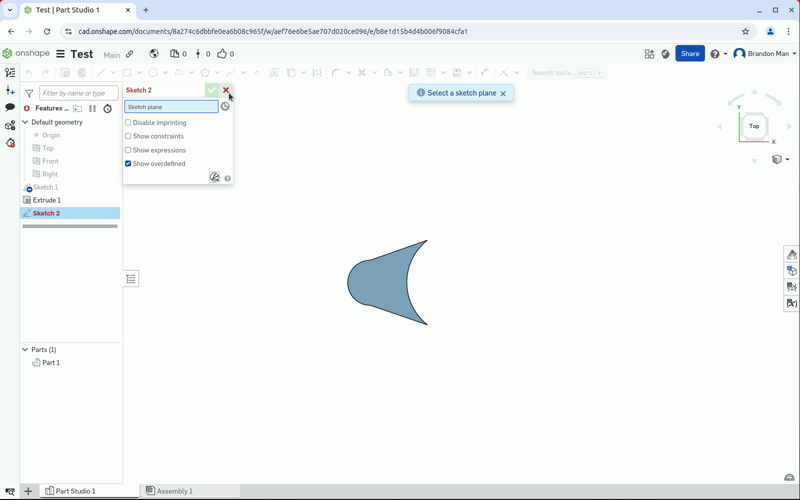
mouse_move(73, 150)
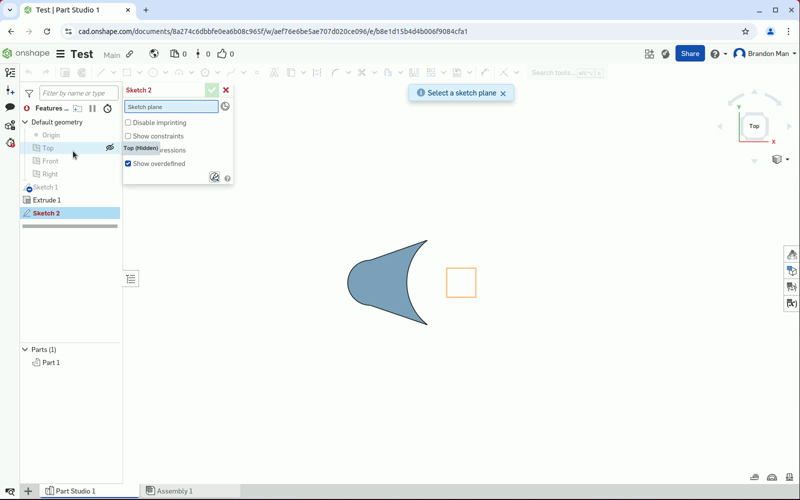
click(73, 150)
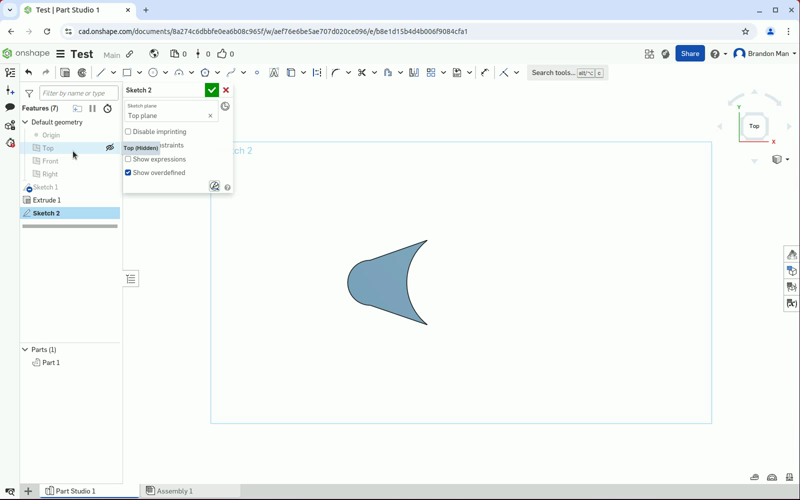
mouse_move(73, 352)
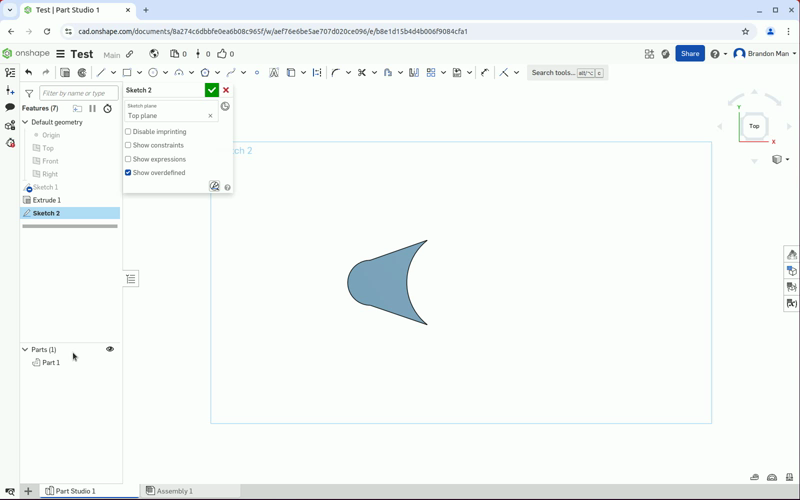
key(y)
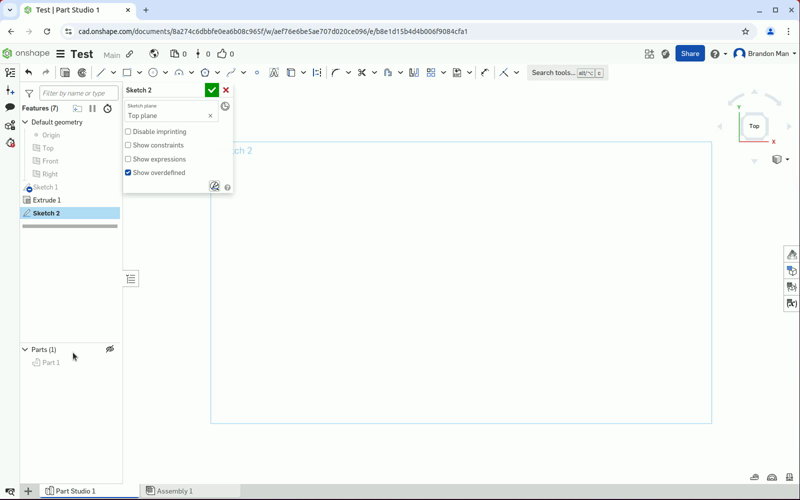
key(l)
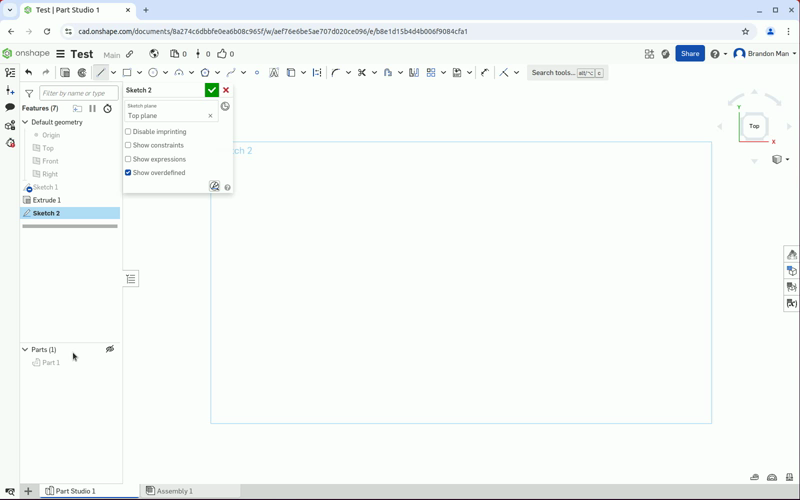
key_down(shift)
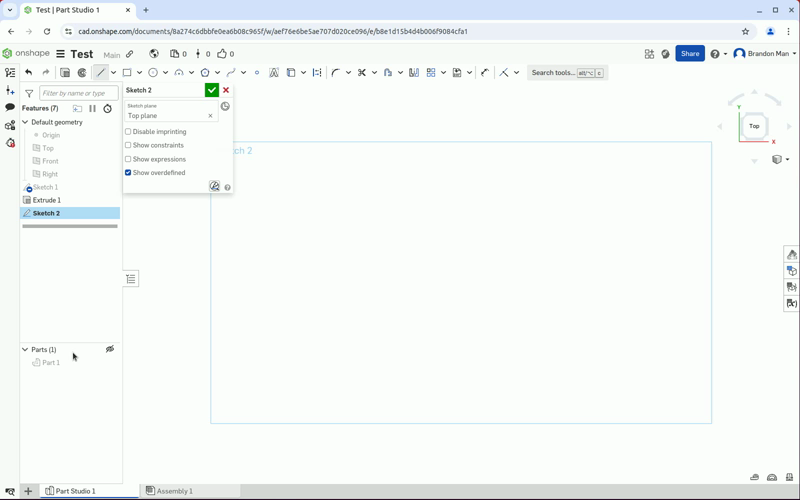
mouse_move(494, 325)
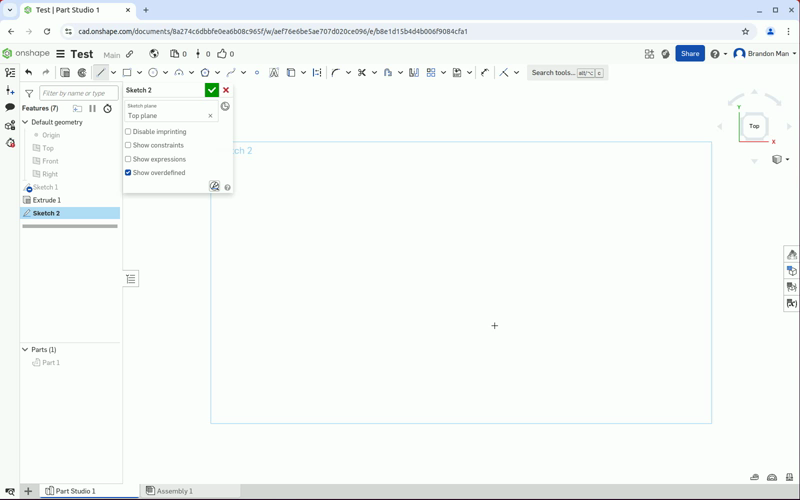
click(494, 325)
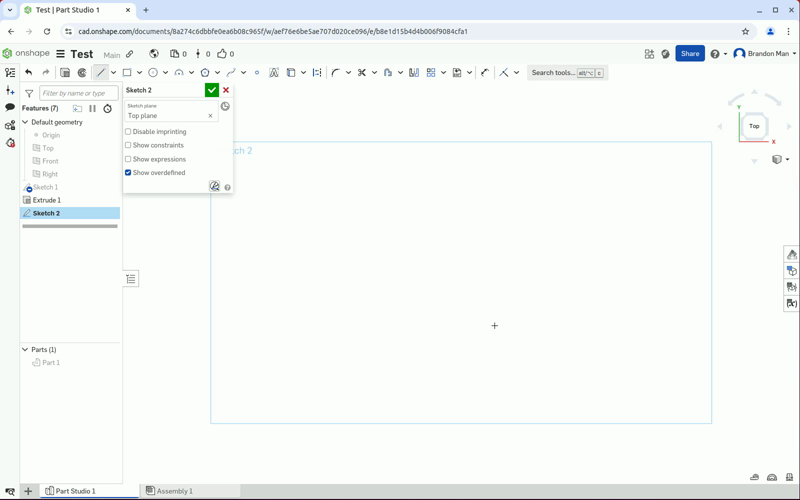
key_up(shift)
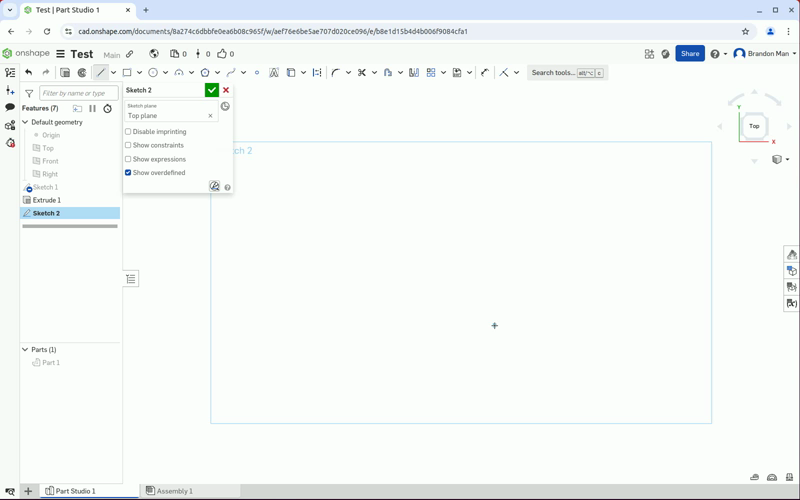
key_down(shift)
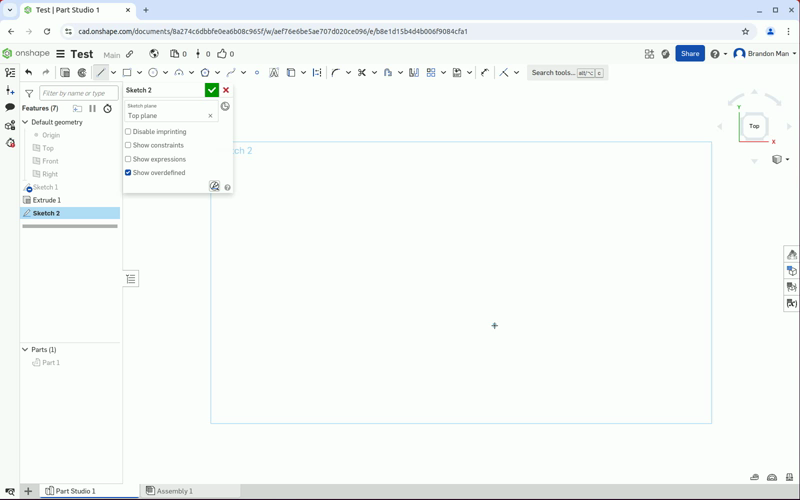
mouse_move(524, 325)
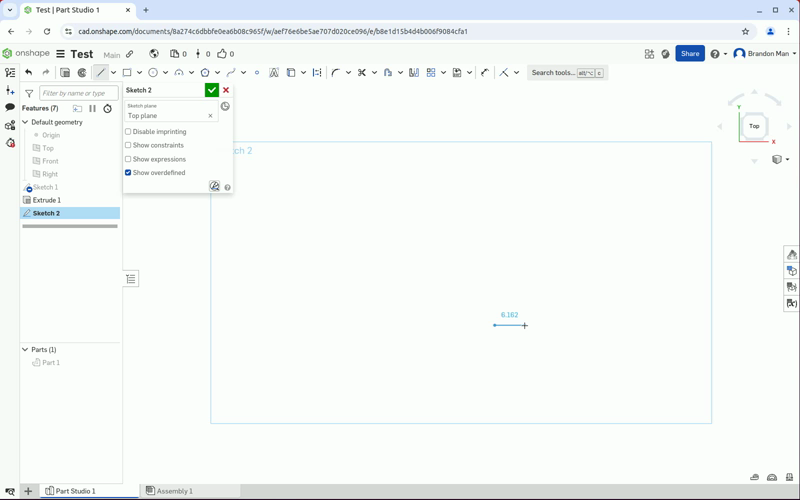
mouse_move(551, 305)
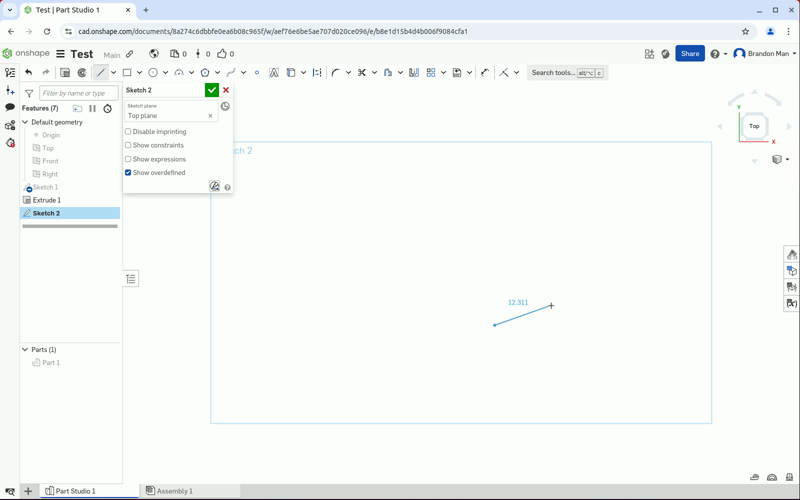
click(551, 305)
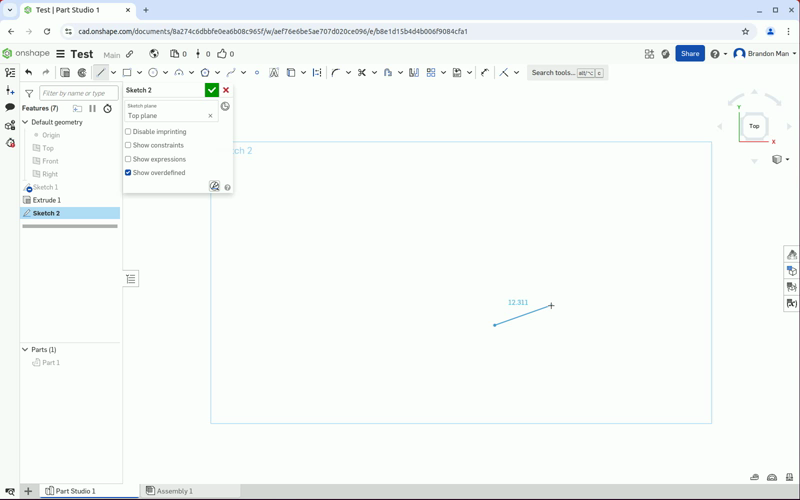
key_up(shift)
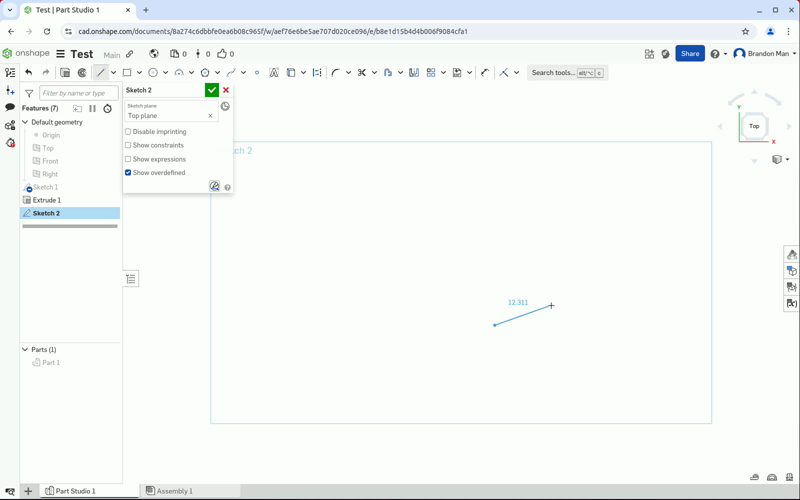
key(esc)
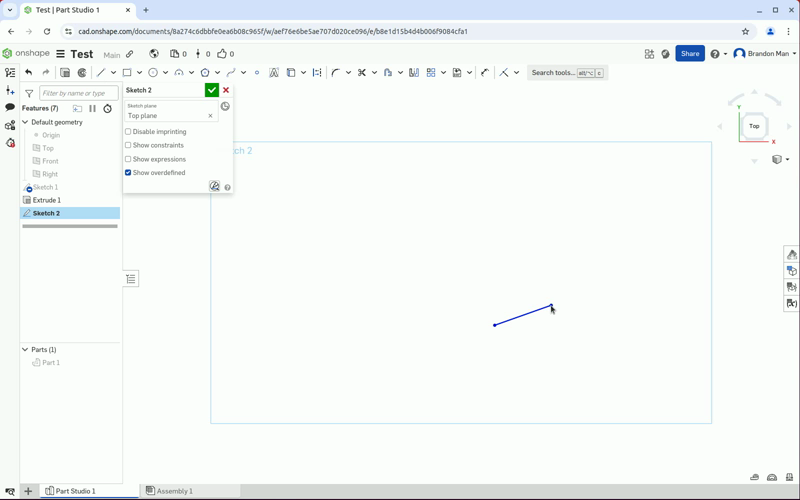
key(a)
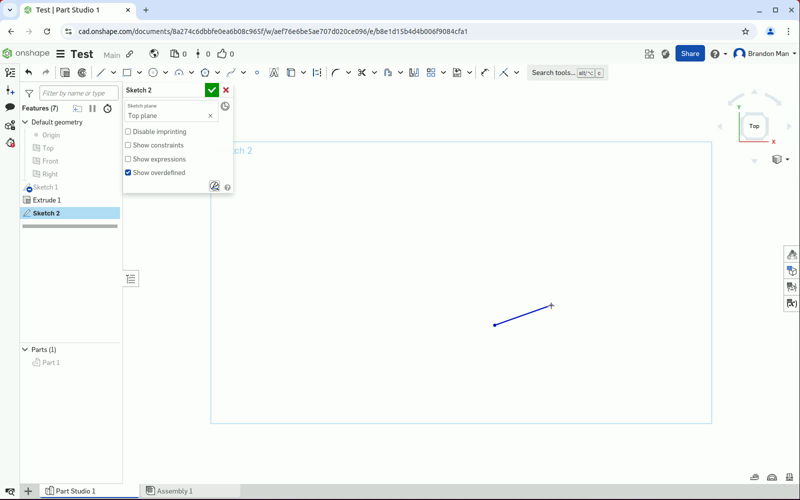
mouse_move(551, 305)
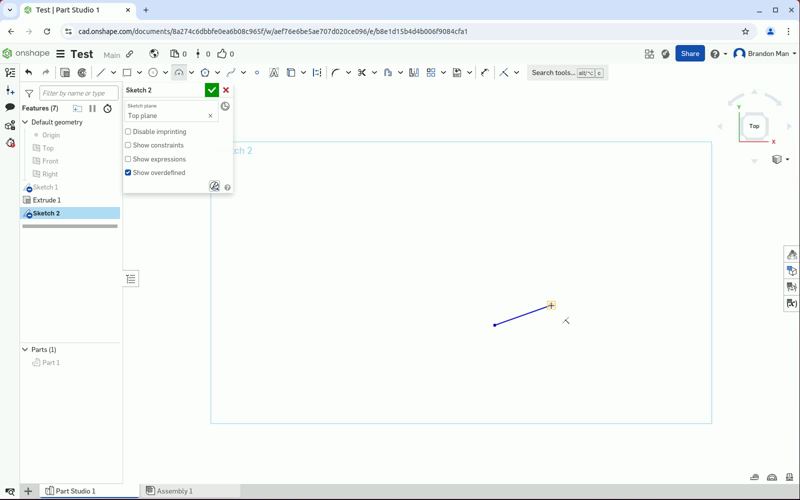
click(551, 305)
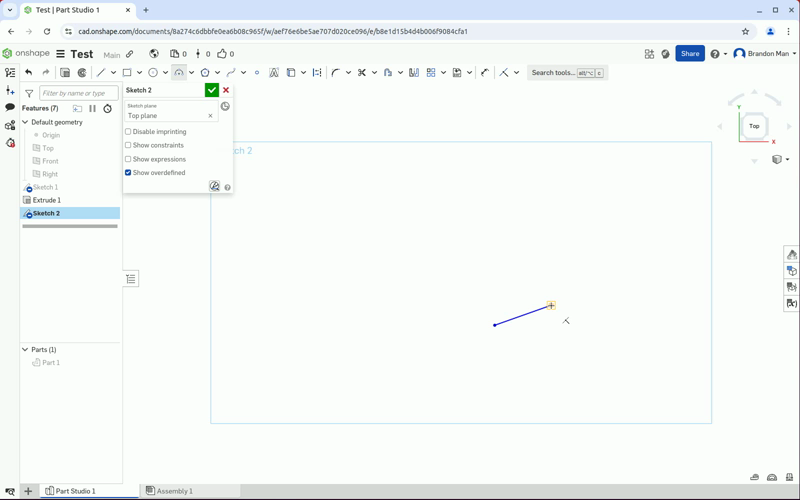
key_down(shift)
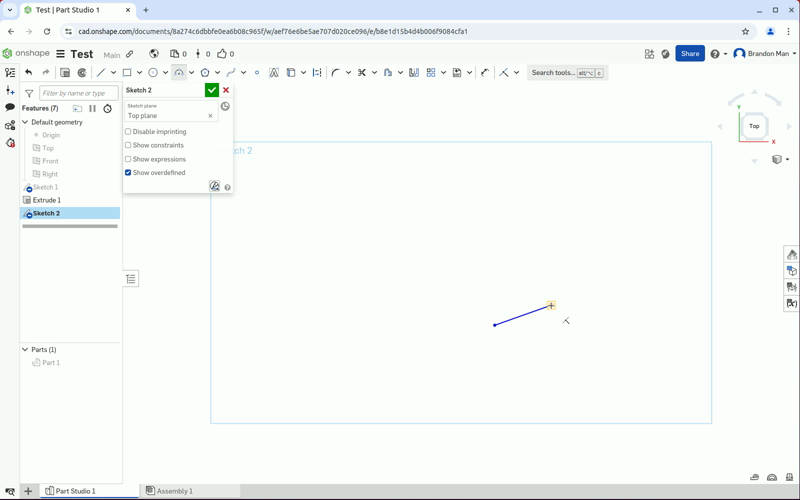
mouse_move(551, 260)
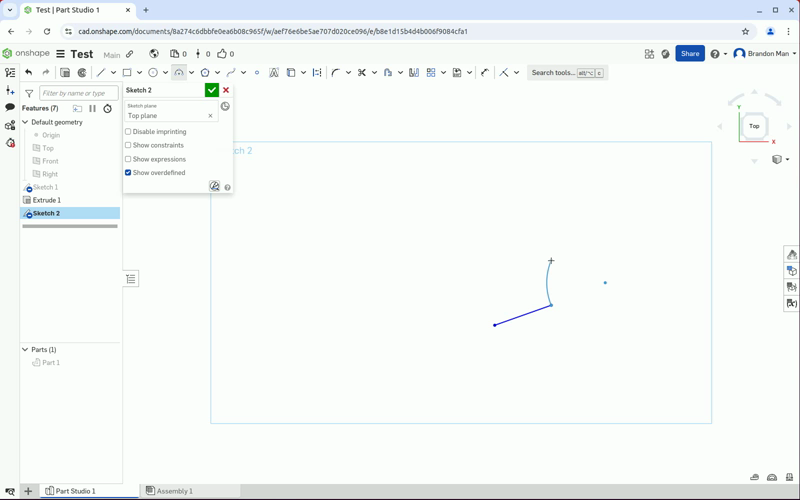
click(551, 260)
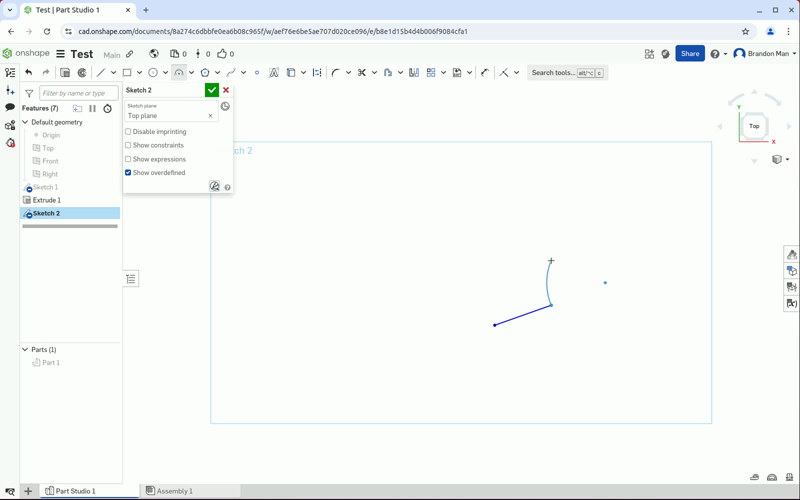
mouse_move(573, 282)
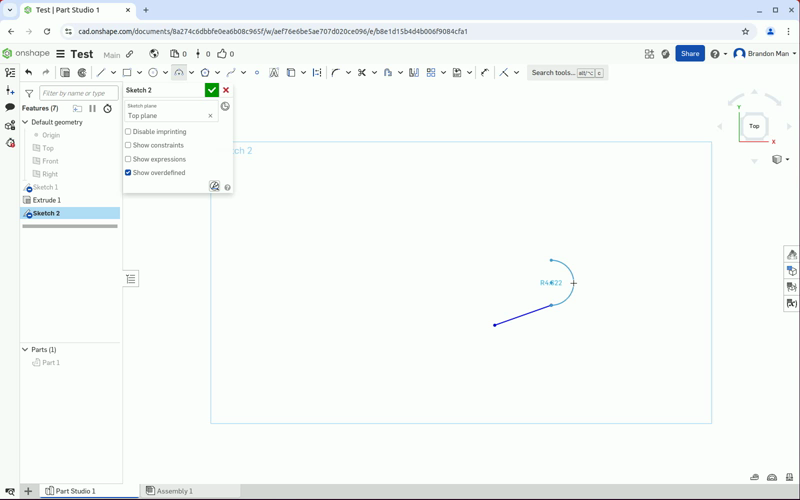
click(573, 282)
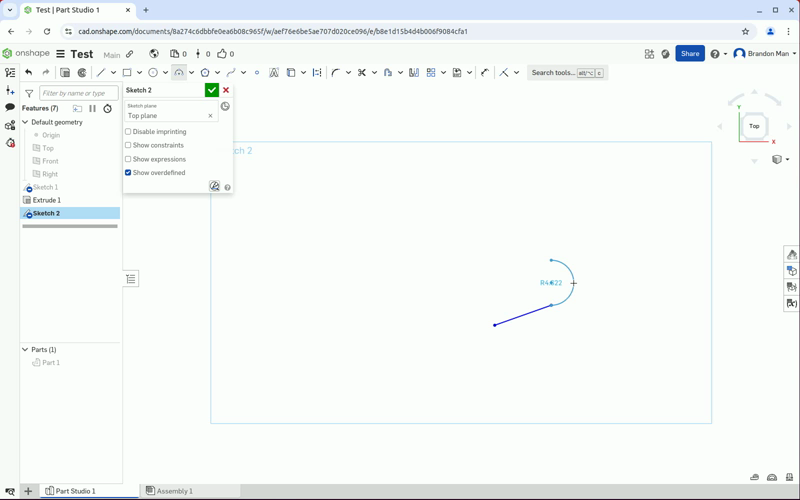
key_up(shift)
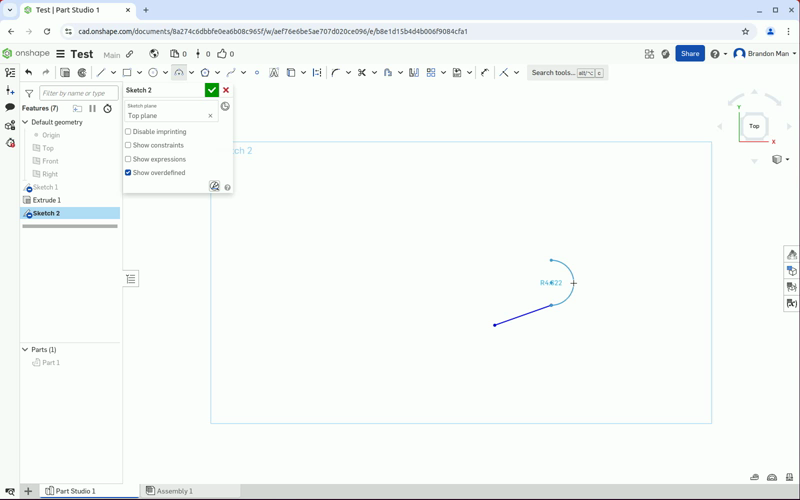
key(esc)
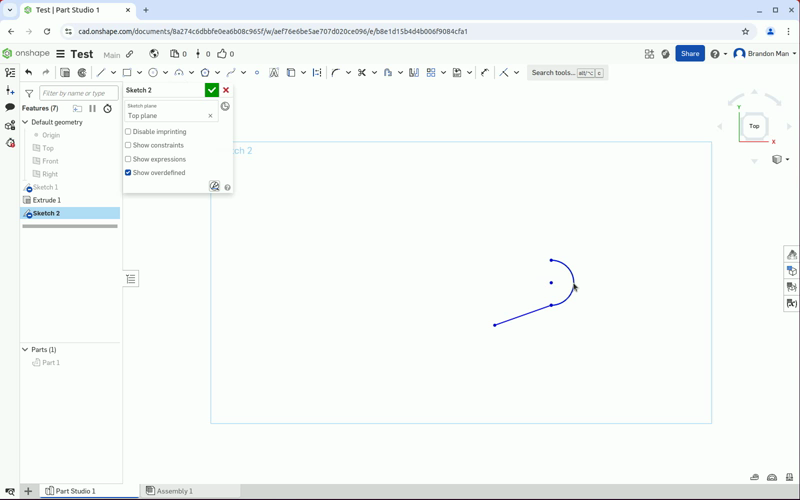
key(l)
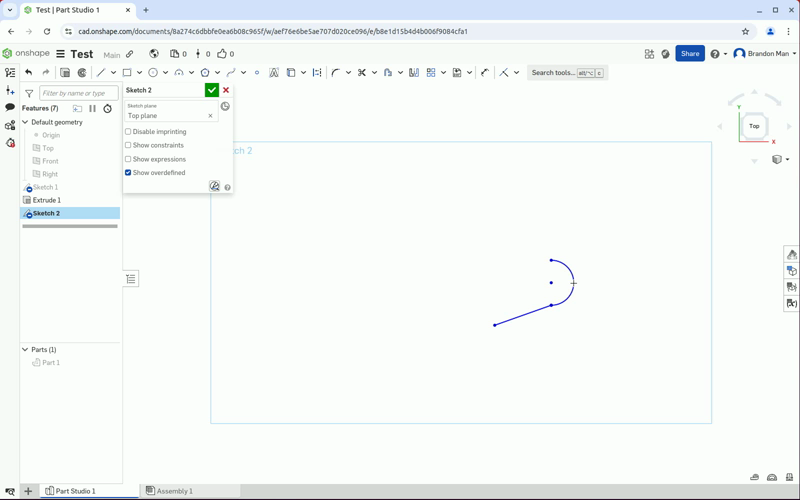
mouse_move(551, 260)
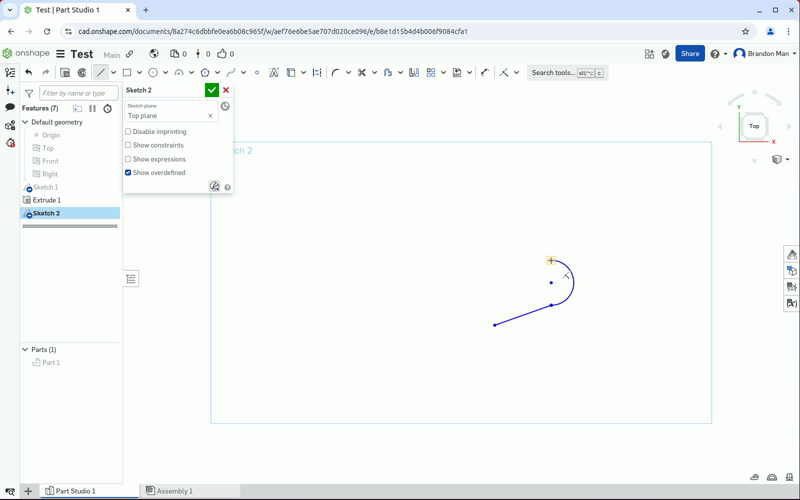
click(551, 260)
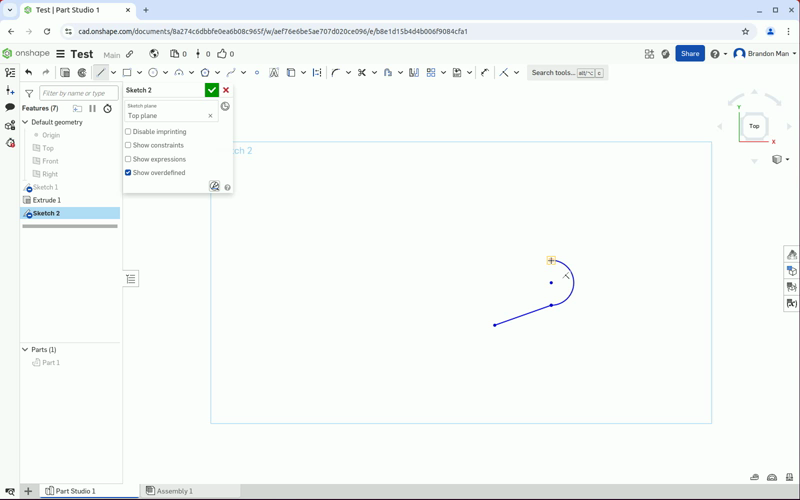
key_down(shift)
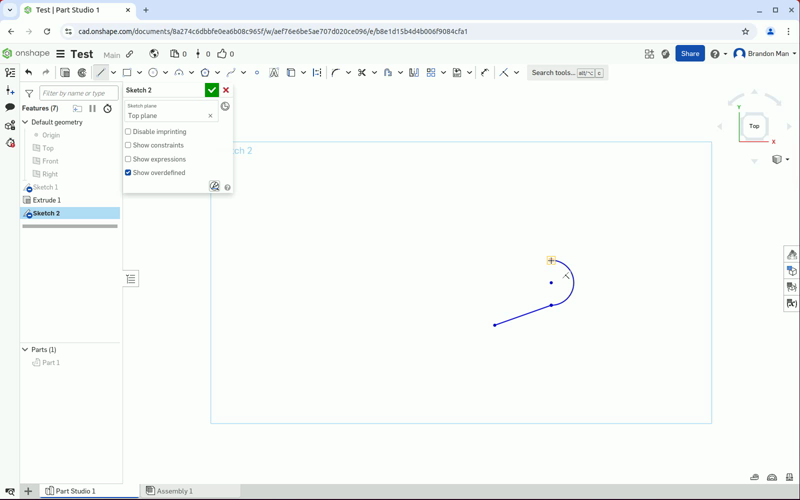
mouse_move(581, 260)
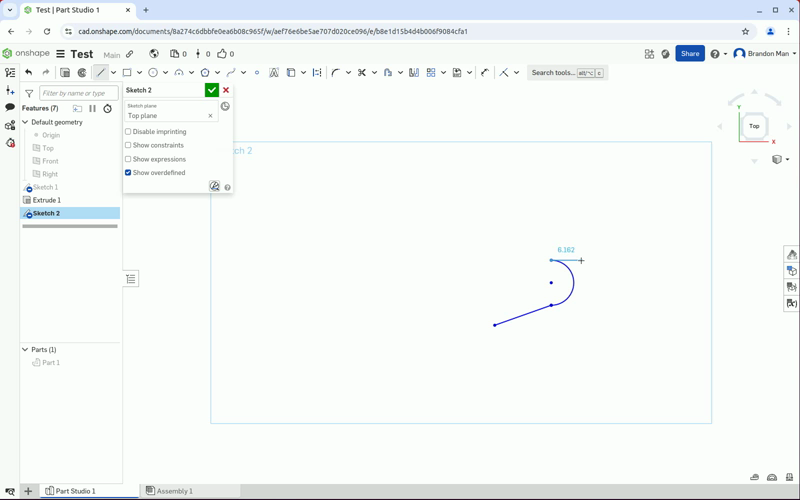
mouse_move(494, 240)
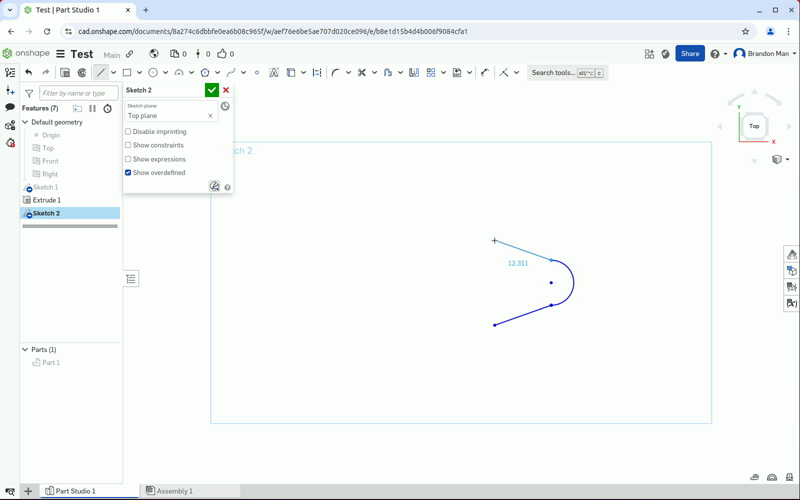
click(494, 240)
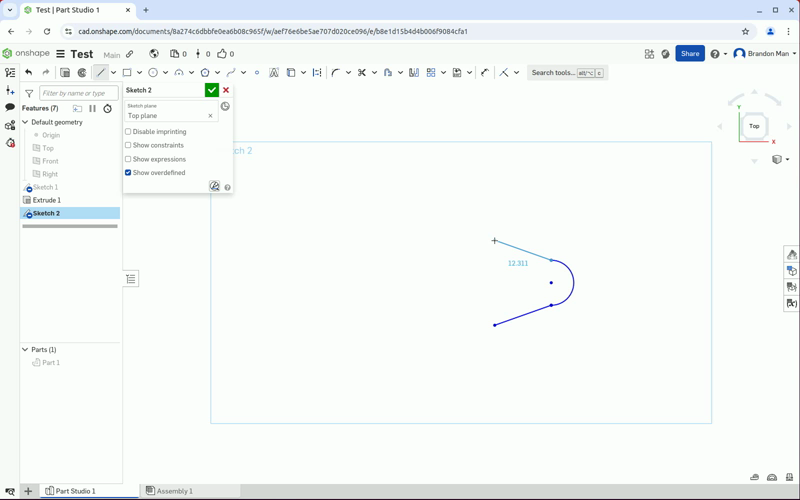
key_up(shift)
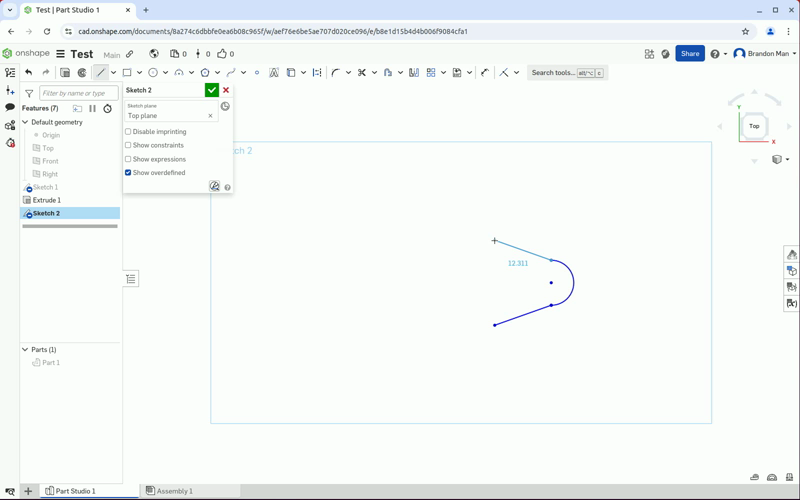
key(esc)
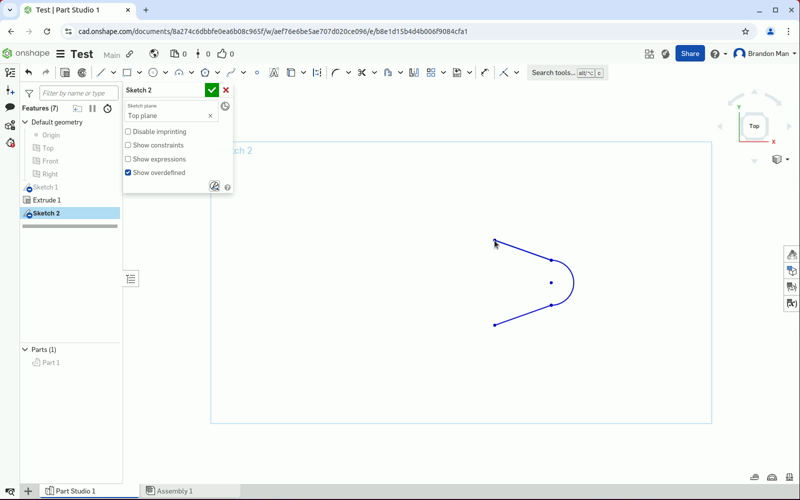
key(a)
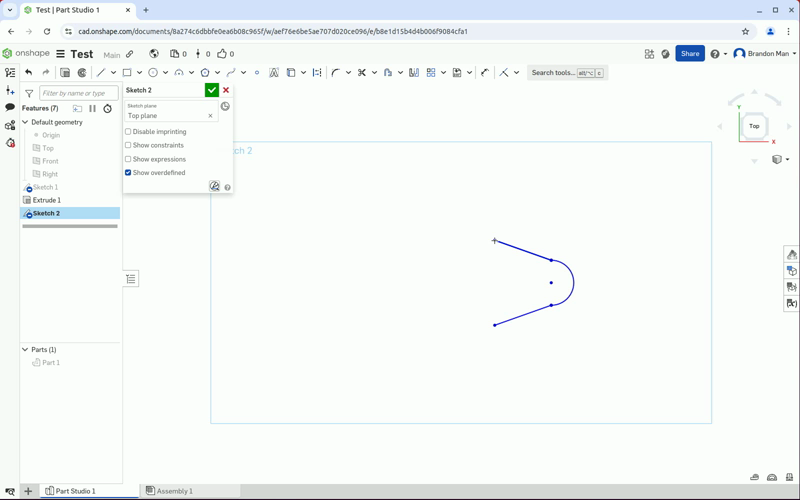
mouse_move(494, 240)
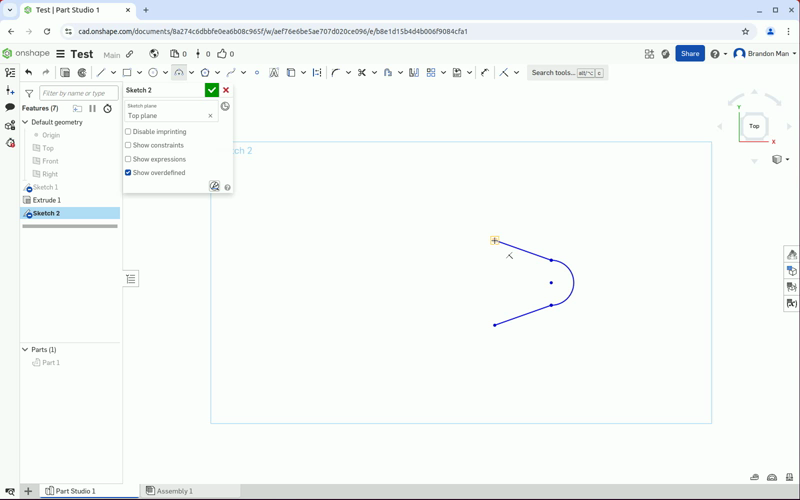
click(494, 240)
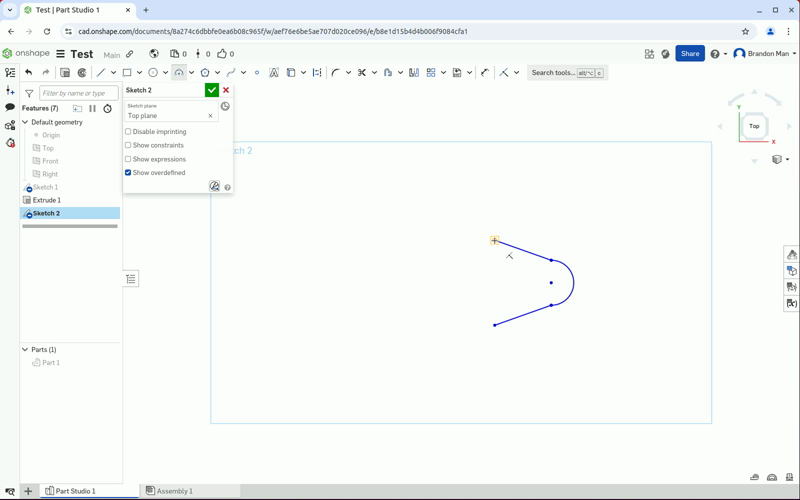
mouse_move(494, 325)
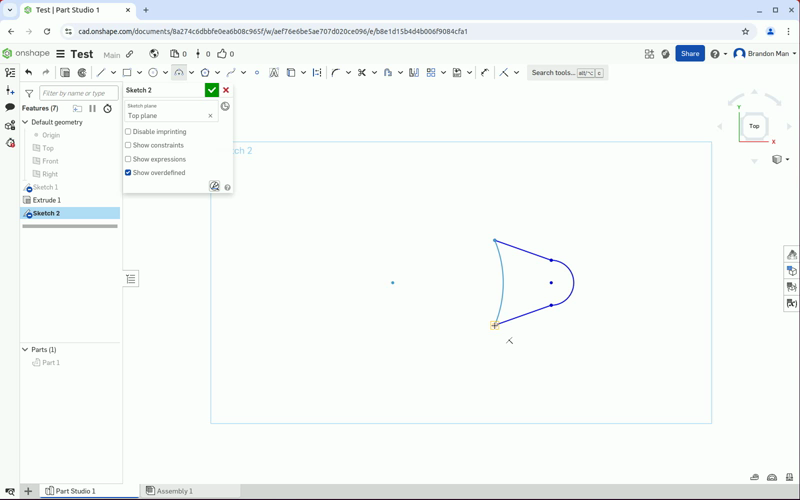
click(494, 325)
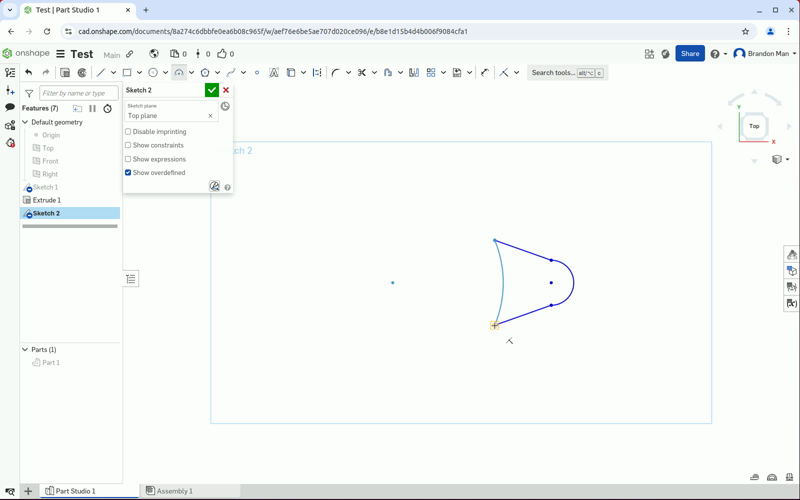
key_down(shift)
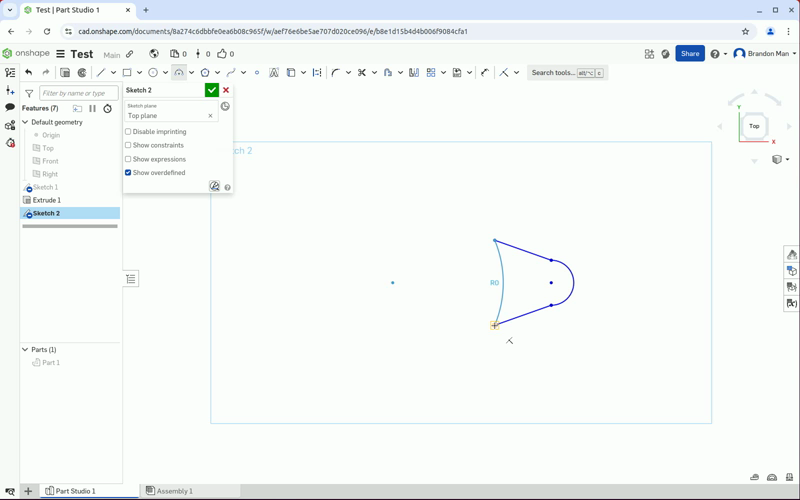
mouse_move(515, 282)
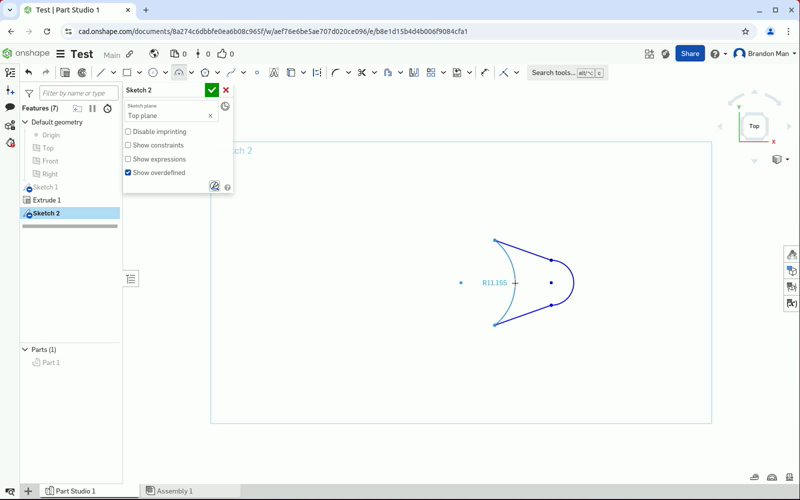
click(515, 282)
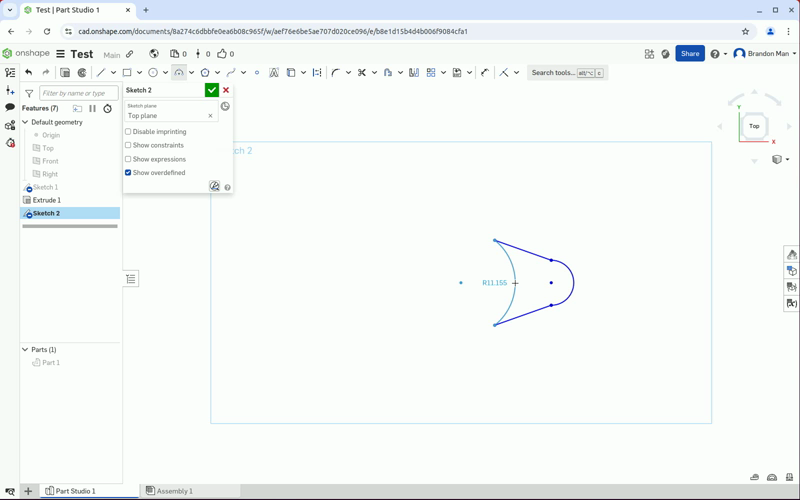
key_up(shift)
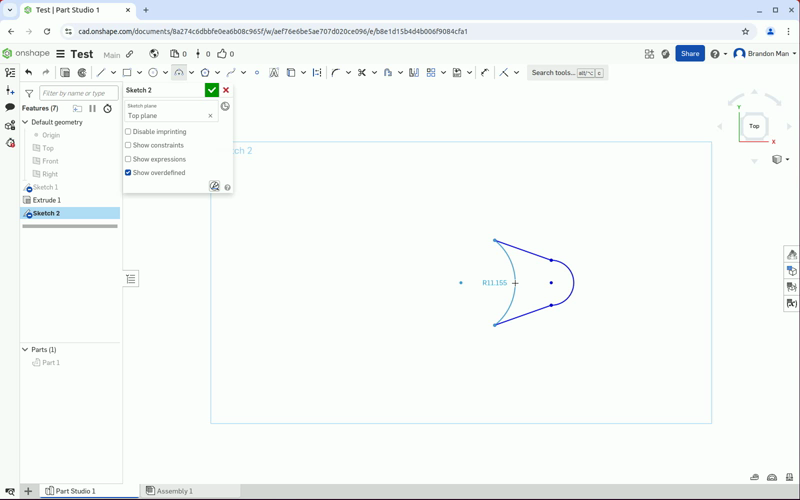
key(esc)
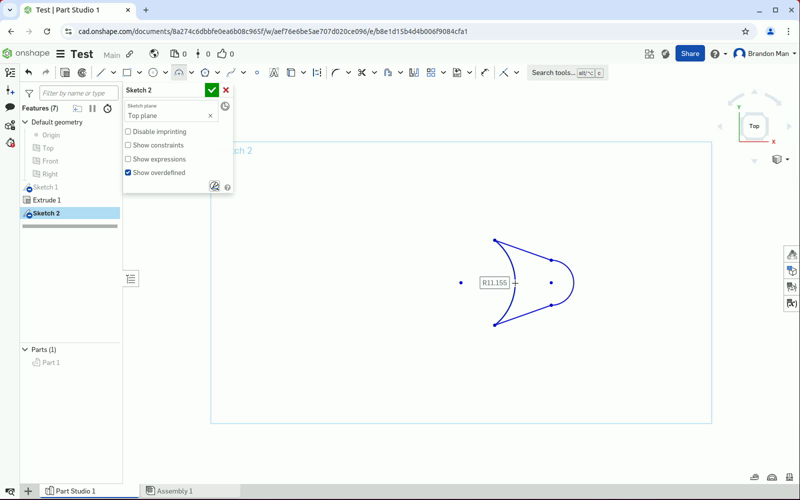
mouse_move(546, 266)
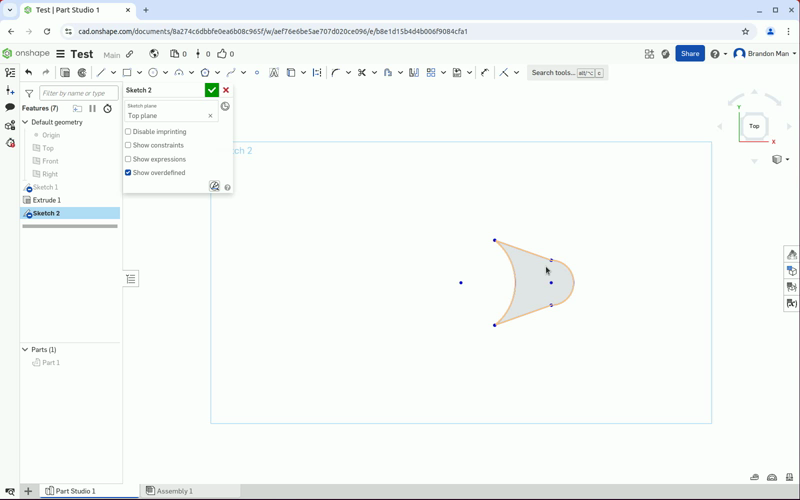
click(546, 266)
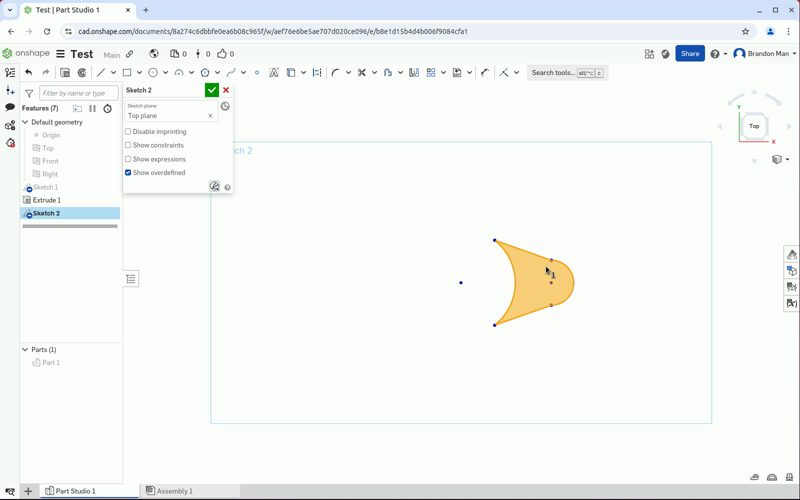
mouse_move(73, 352)
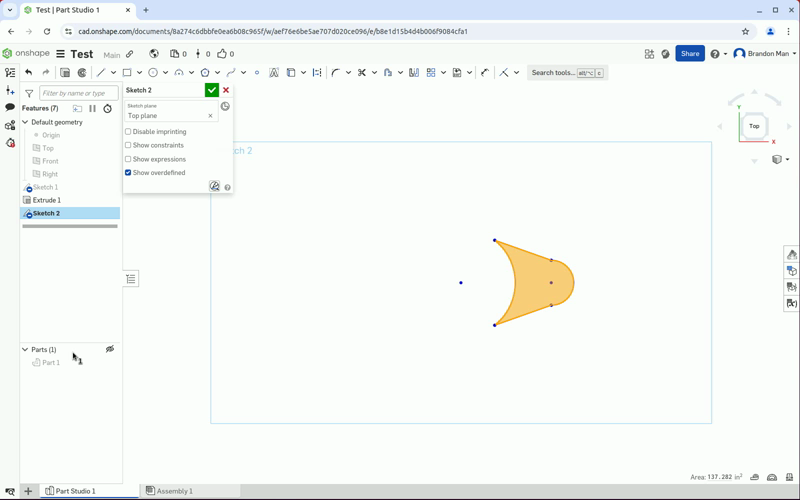
key(shift+y)
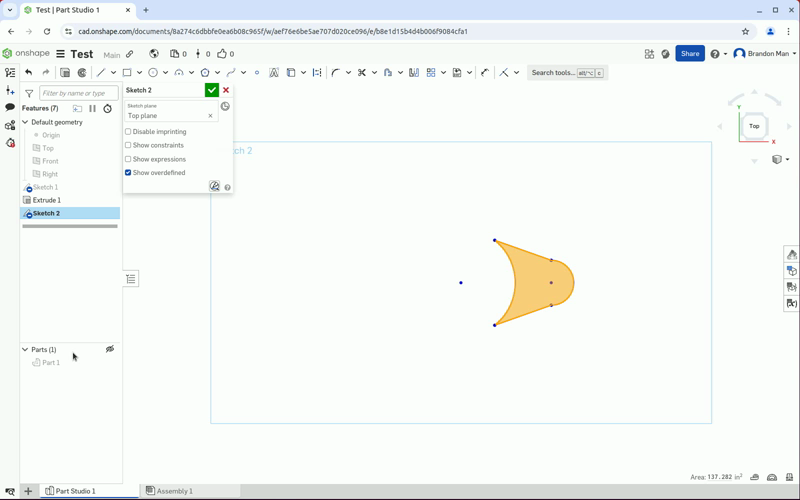
key(shift+e)
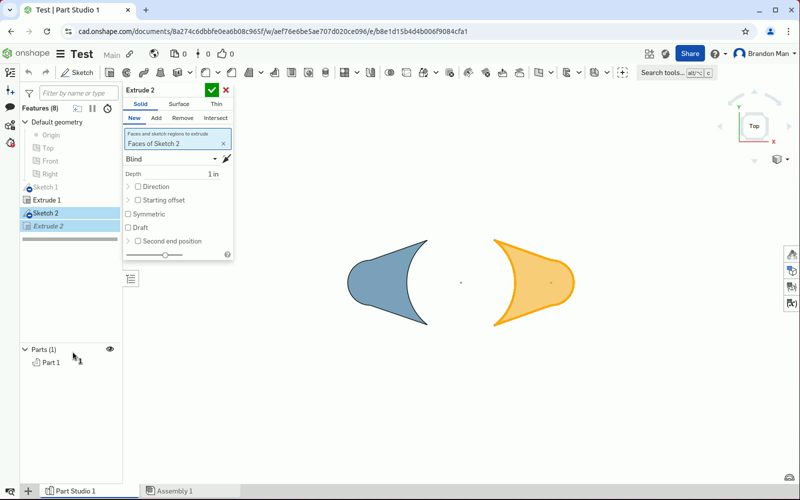
mouse_move(143, 106)
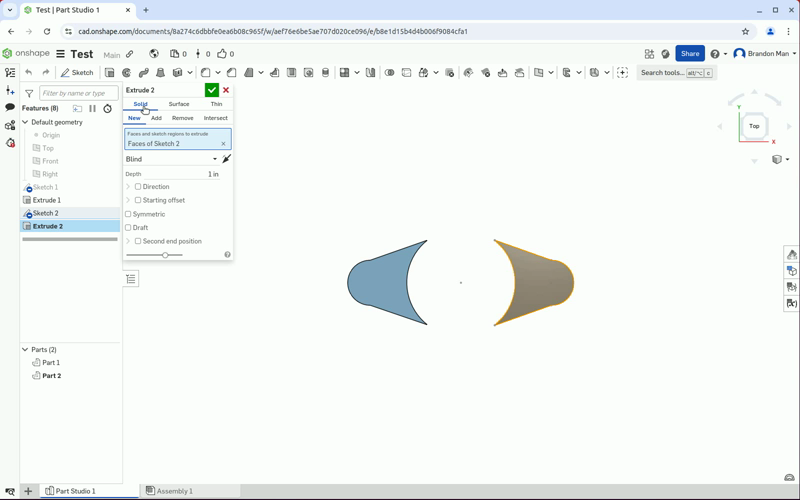
click(143, 106)
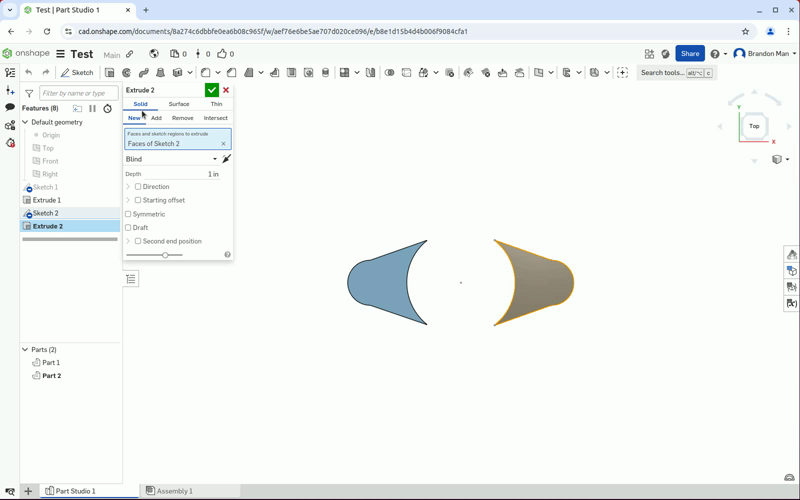
mouse_move(137, 120)
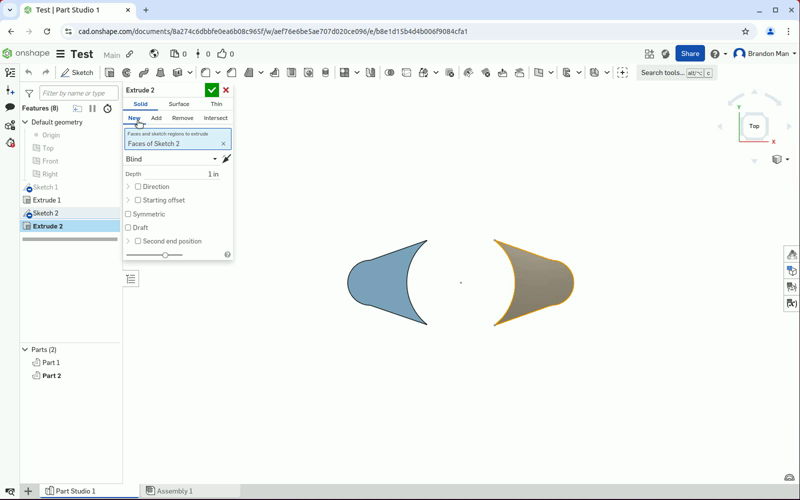
click(137, 120)
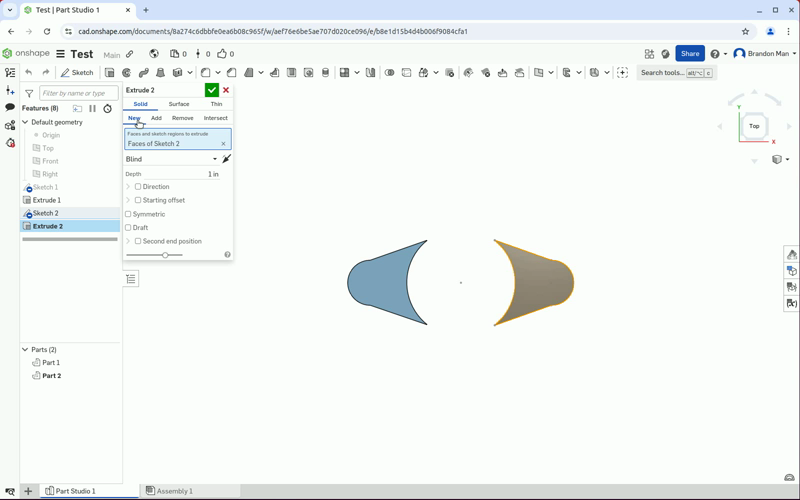
key(tab, 4)
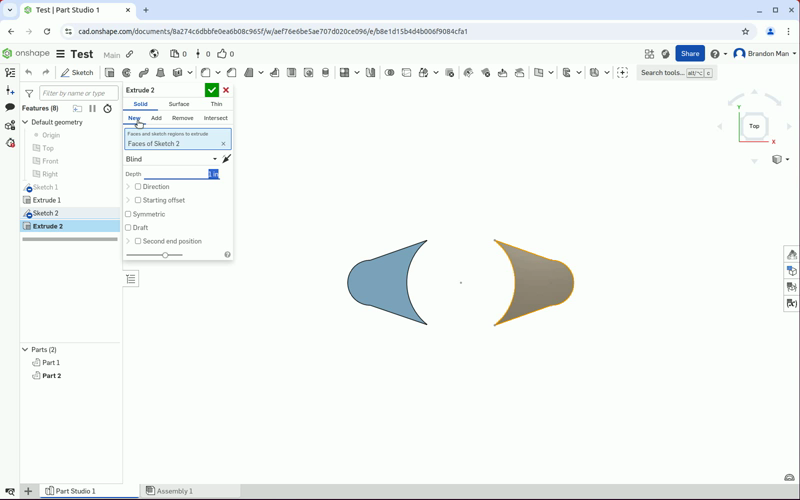
text(4.574)
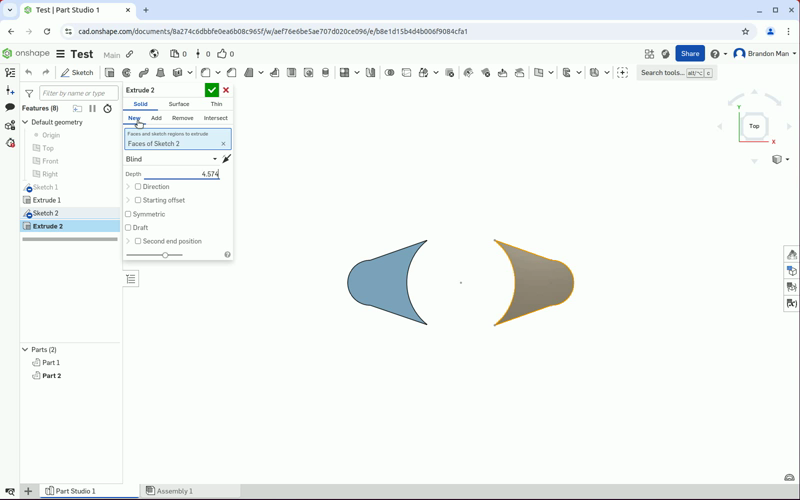
key(enter)
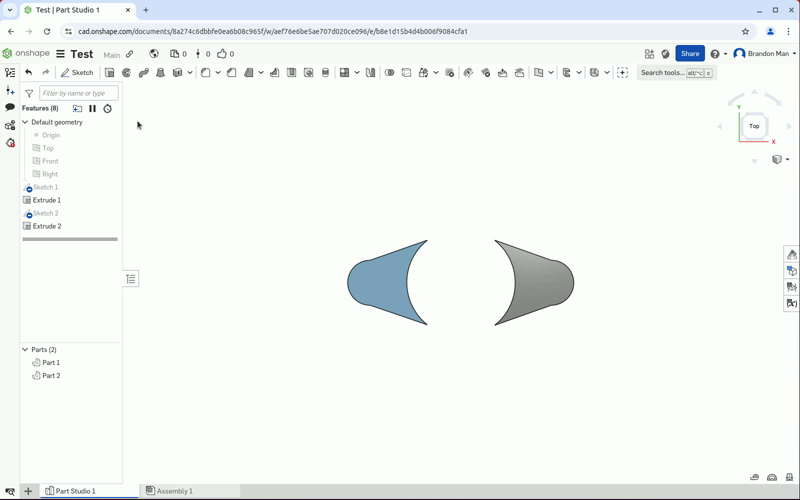
key(shift+h)
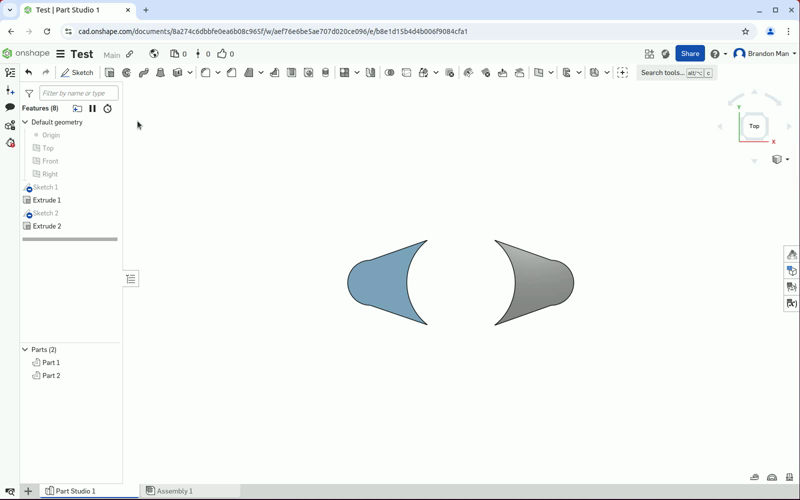
key(shift+h)
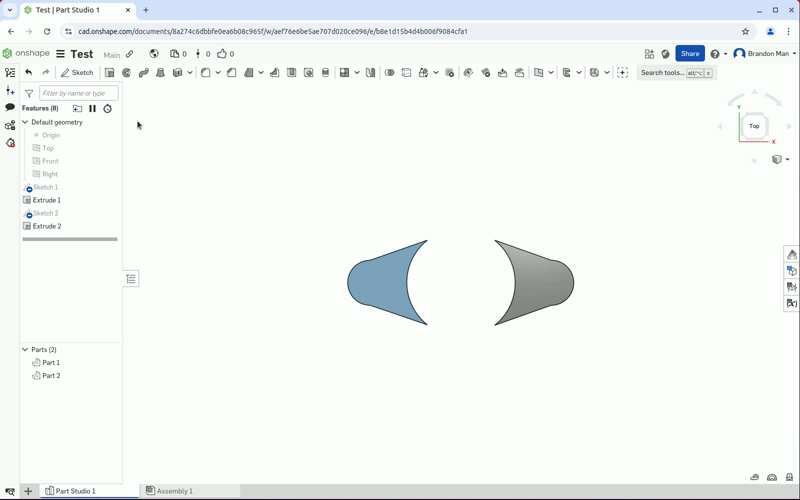
mouse_move(73, 189)
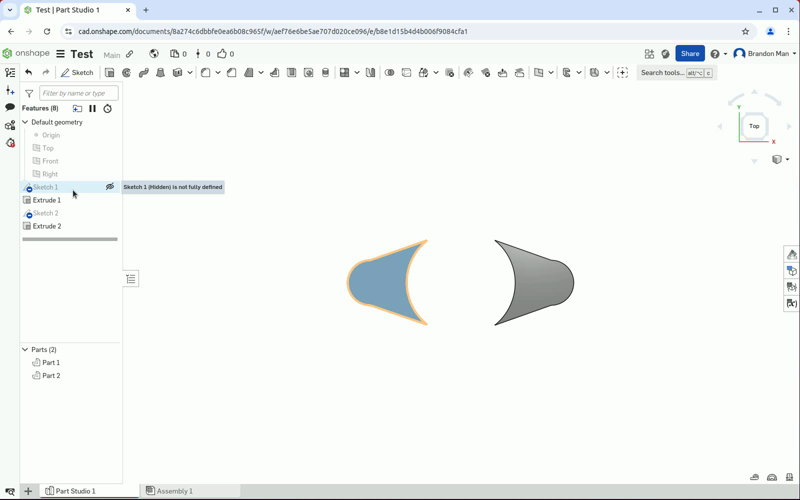
click(73, 189)
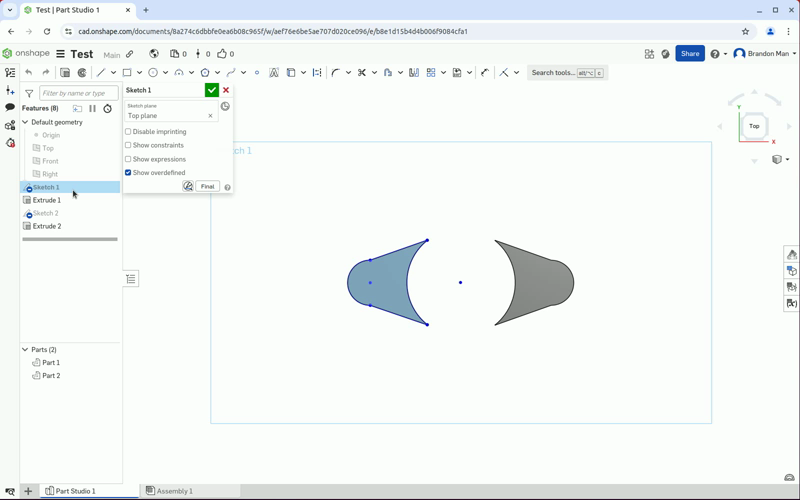
mouse_move(229, 92)
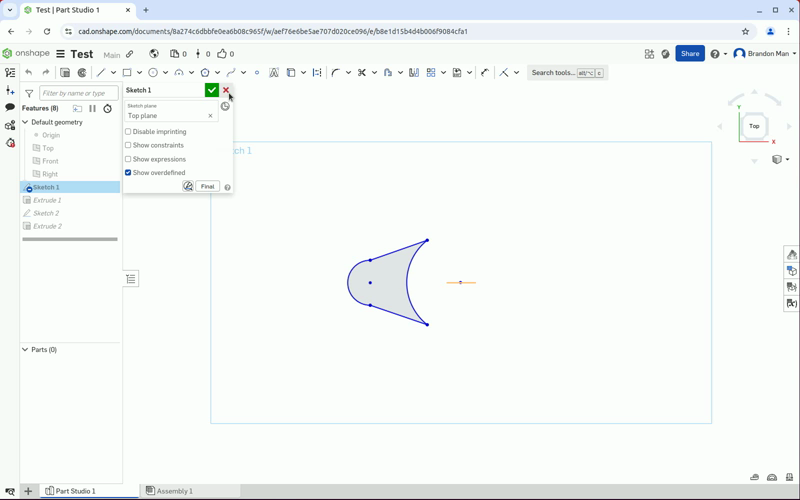
click(229, 92)
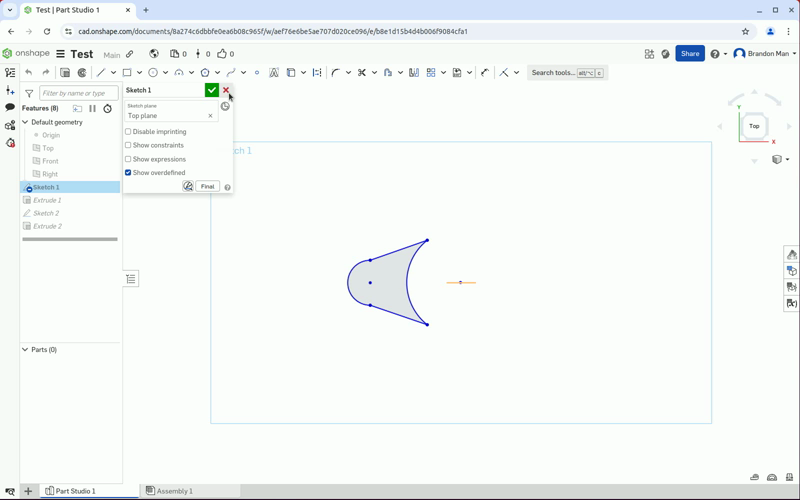
key(shift+s)
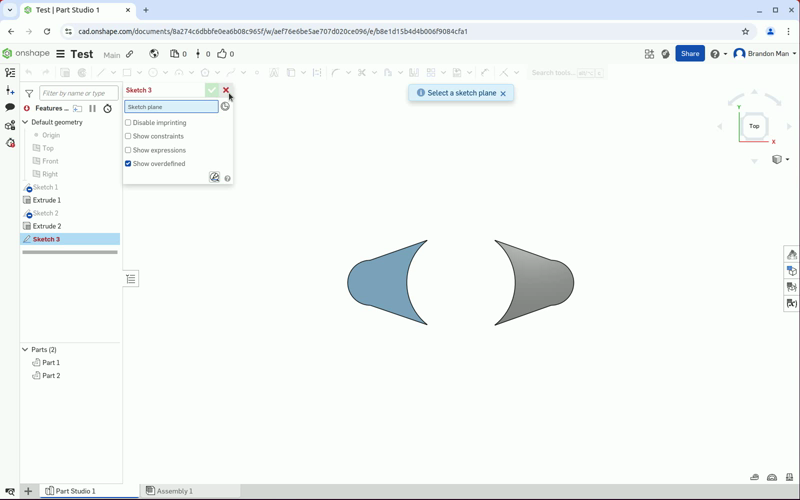
mouse_move(73, 150)
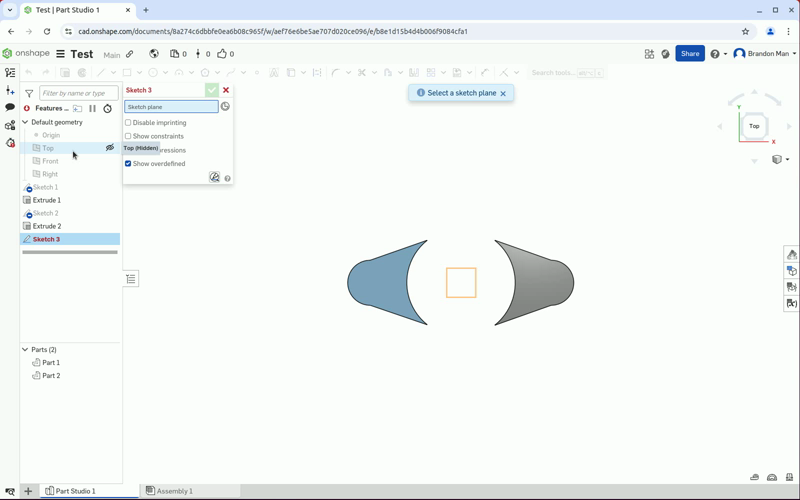
click(73, 150)
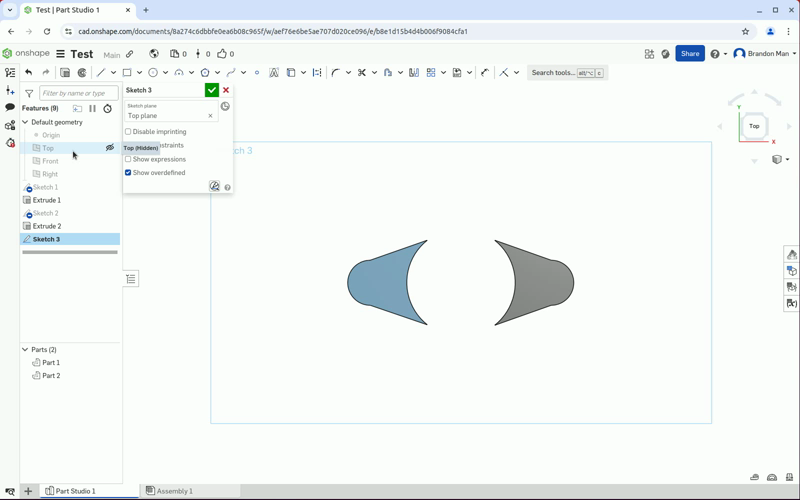
mouse_move(73, 352)
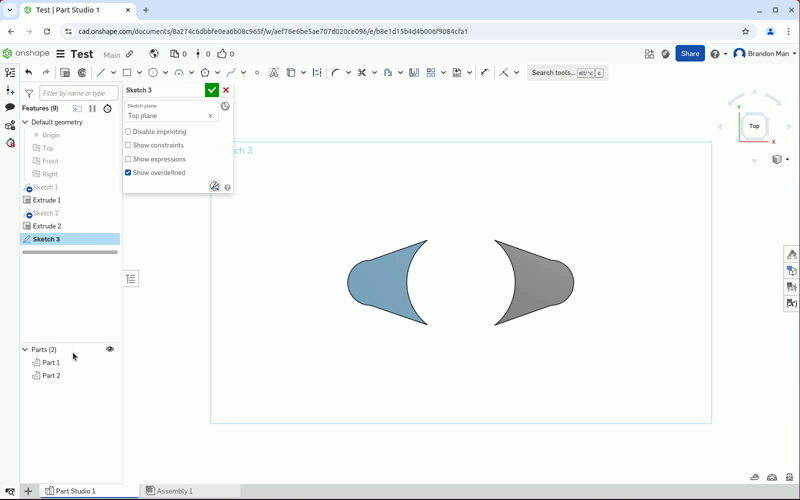
key(y)
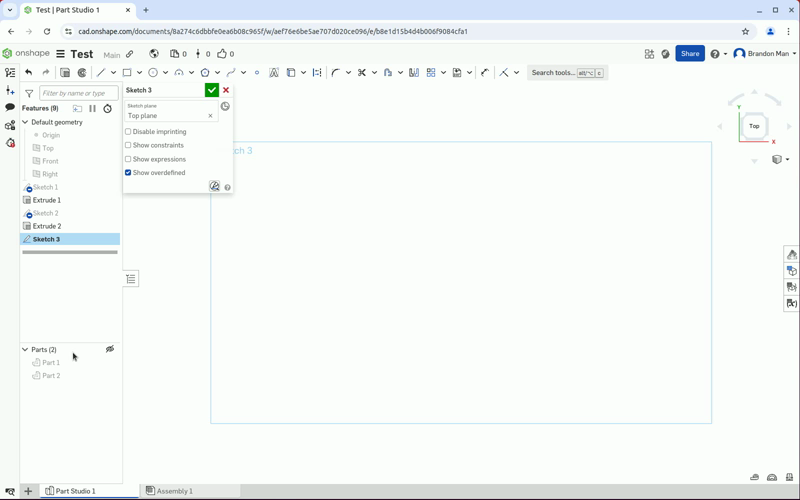
key(l)
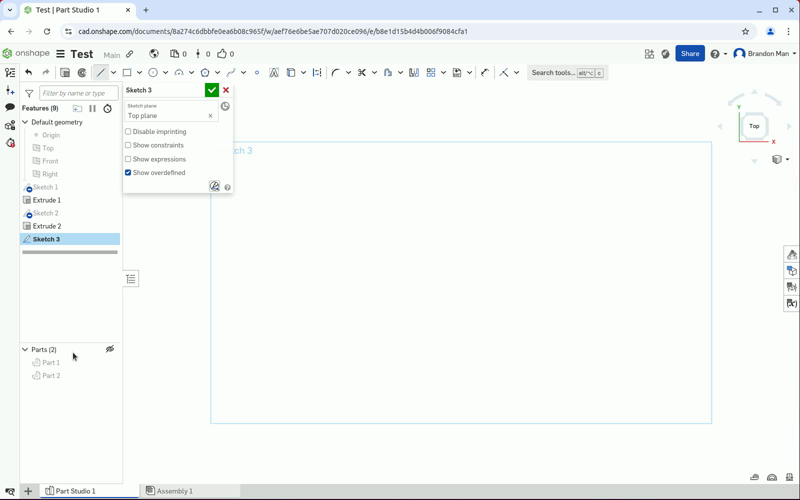
key_down(shift)
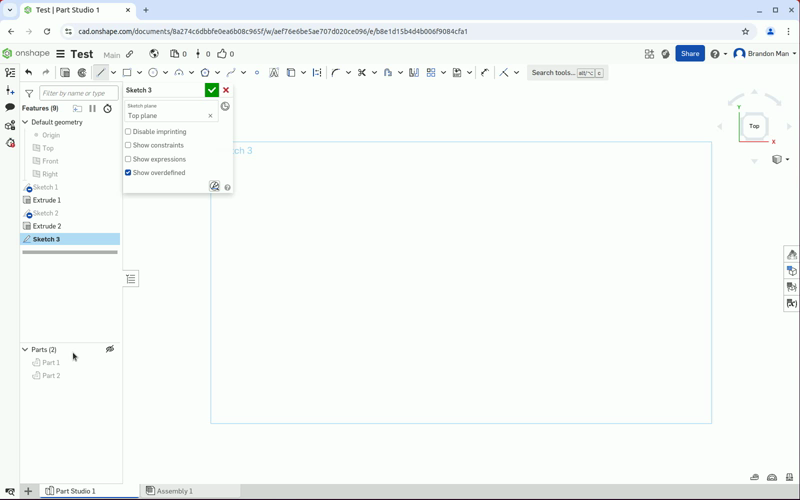
mouse_move(426, 325)
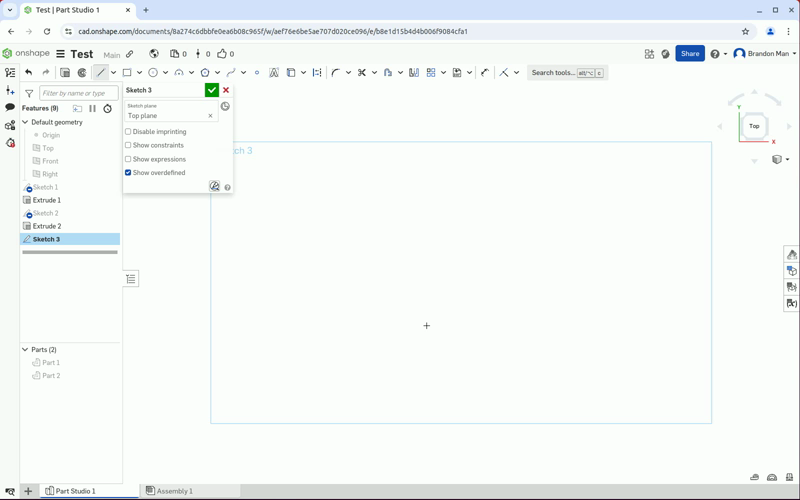
click(426, 325)
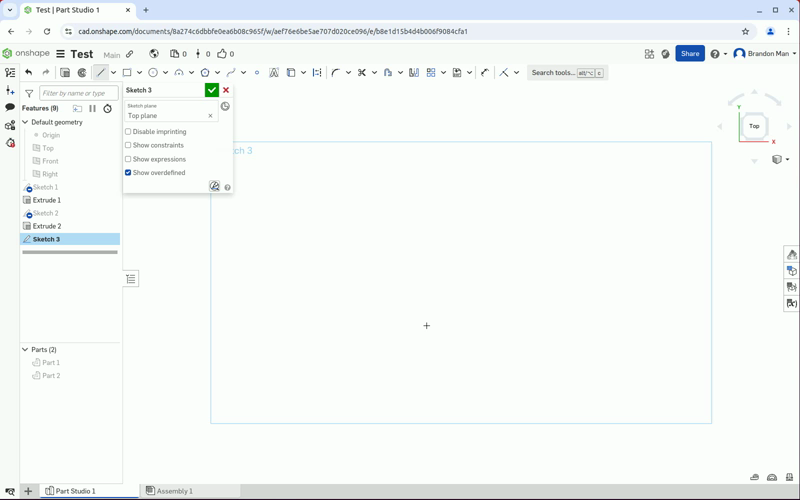
key_up(shift)
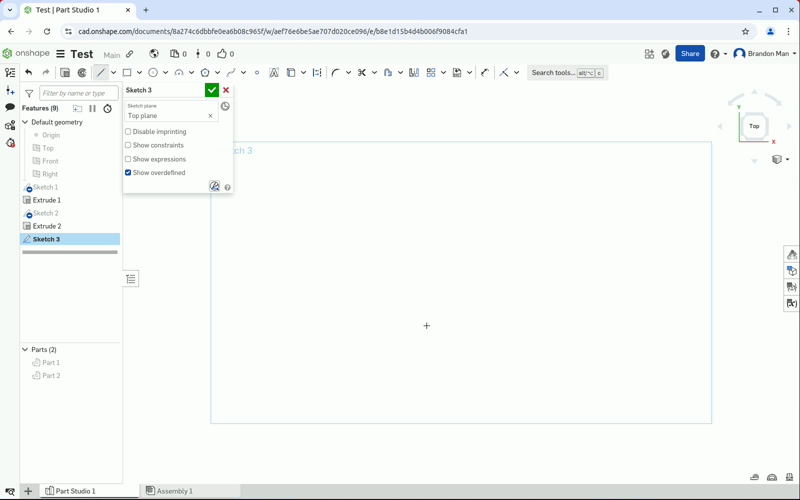
key_down(shift)
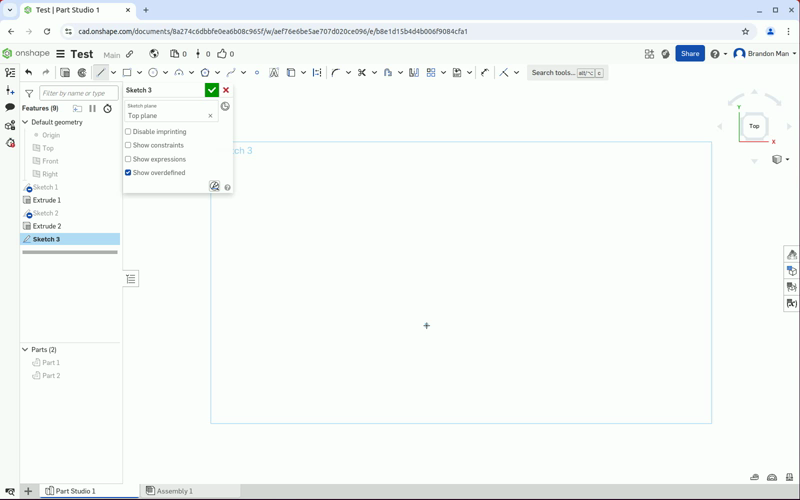
mouse_move(456, 325)
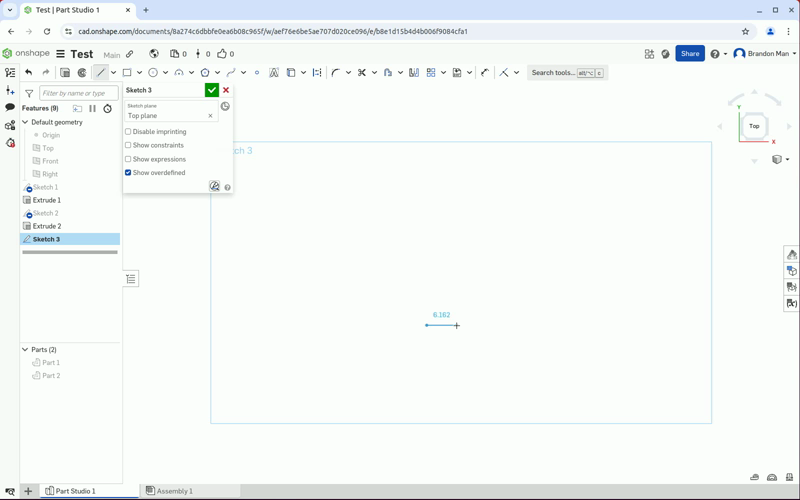
mouse_move(460, 337)
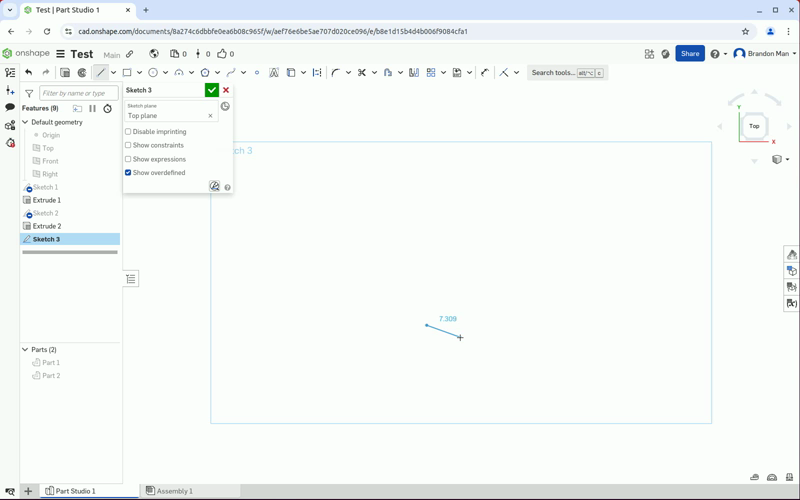
click(460, 337)
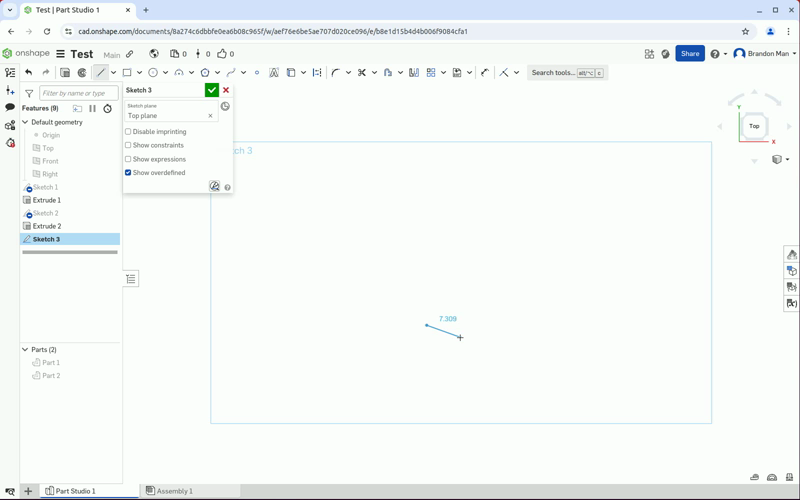
key_up(shift)
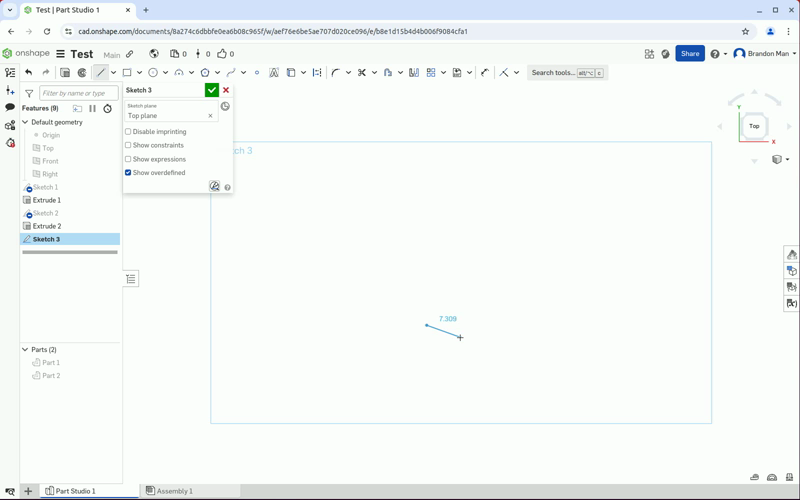
key(esc)
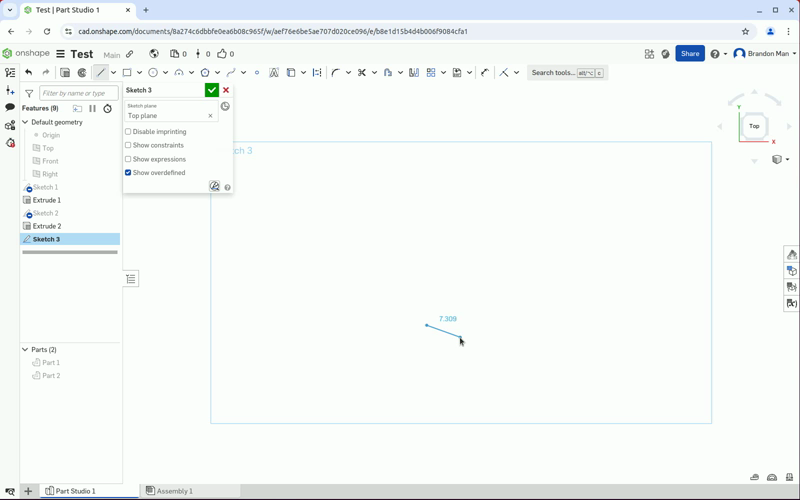
key(a)
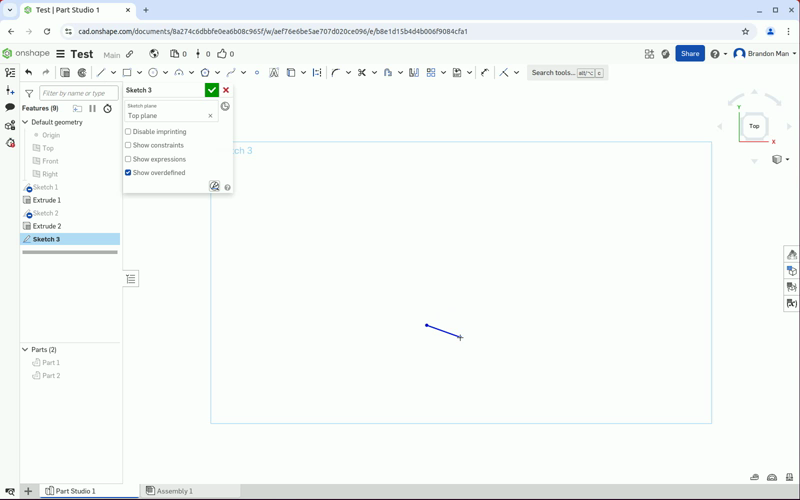
mouse_move(460, 337)
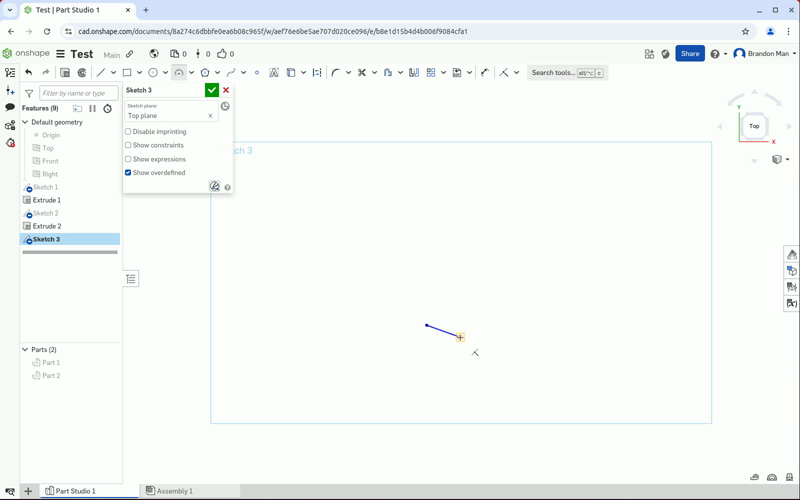
click(460, 337)
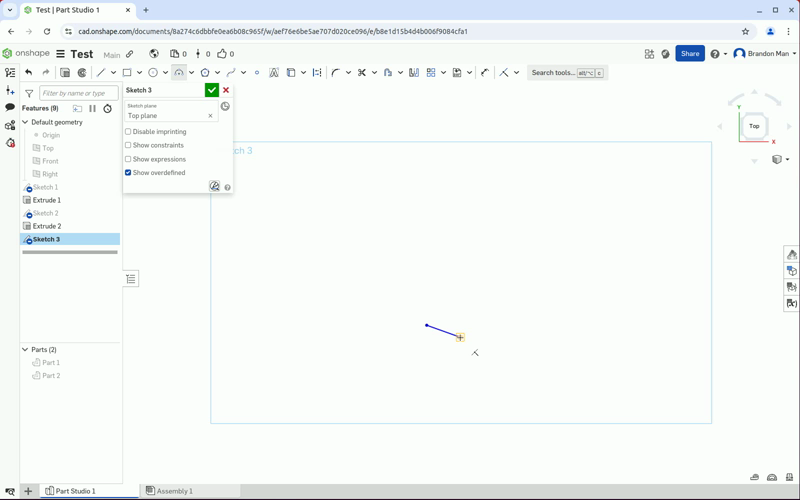
key_down(shift)
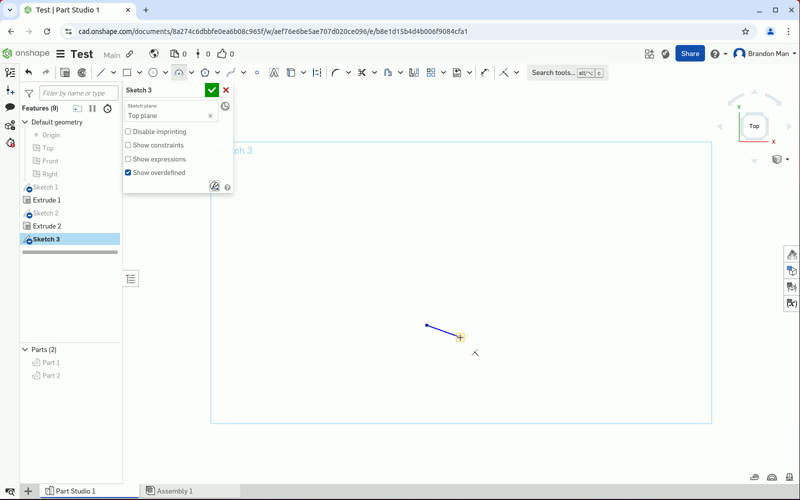
mouse_move(461, 337)
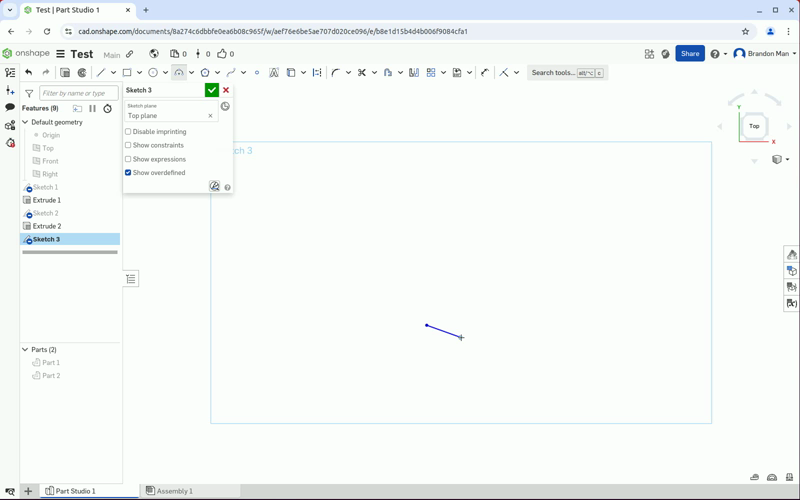
scroll(6)
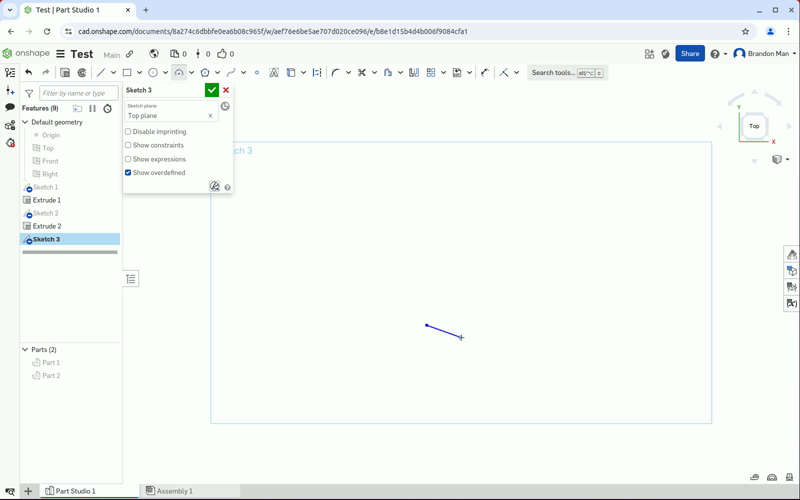
scroll(6)
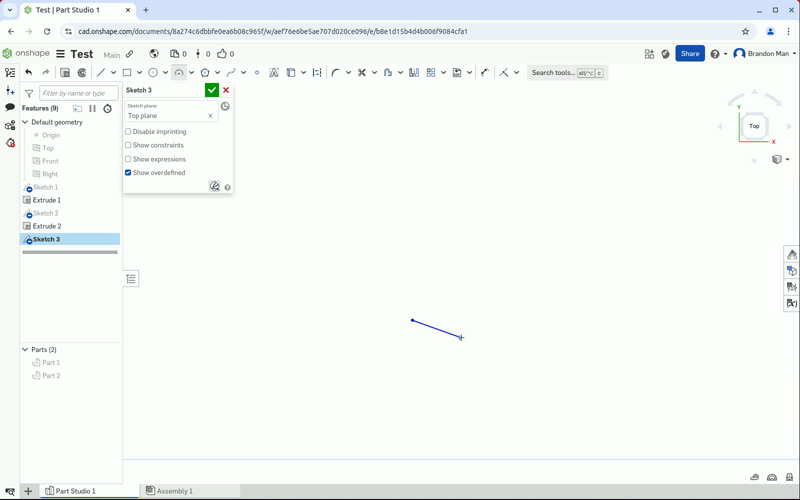
scroll(6)
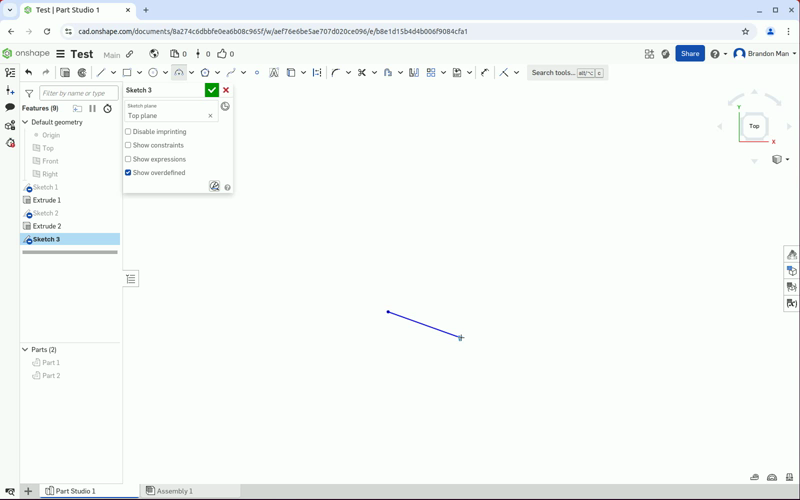
scroll(6)
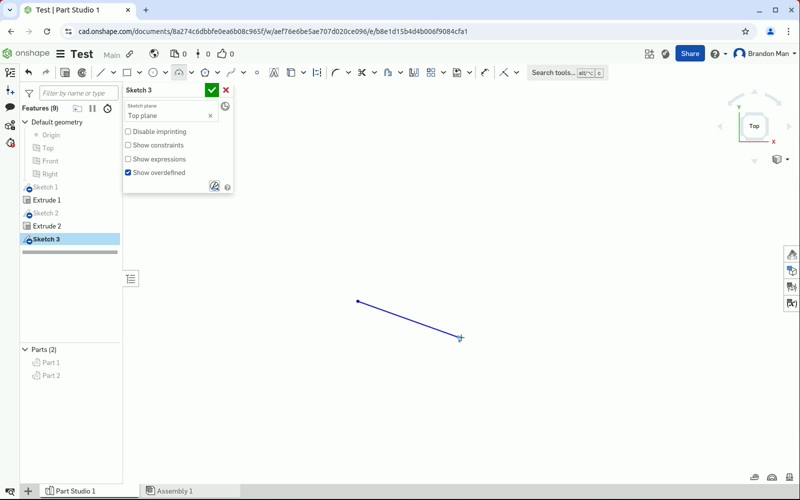
scroll(6)
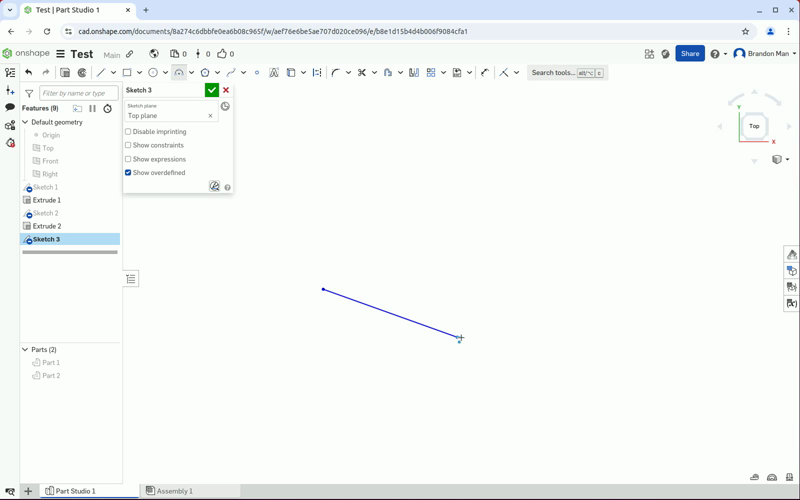
scroll(6)
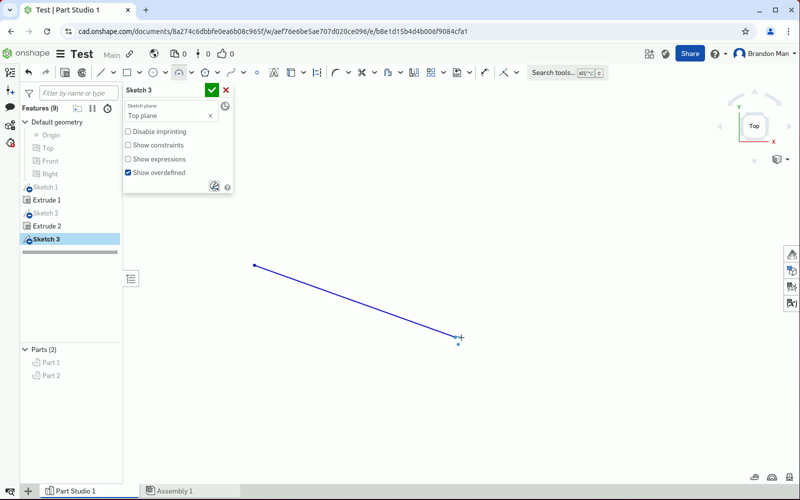
scroll(6)
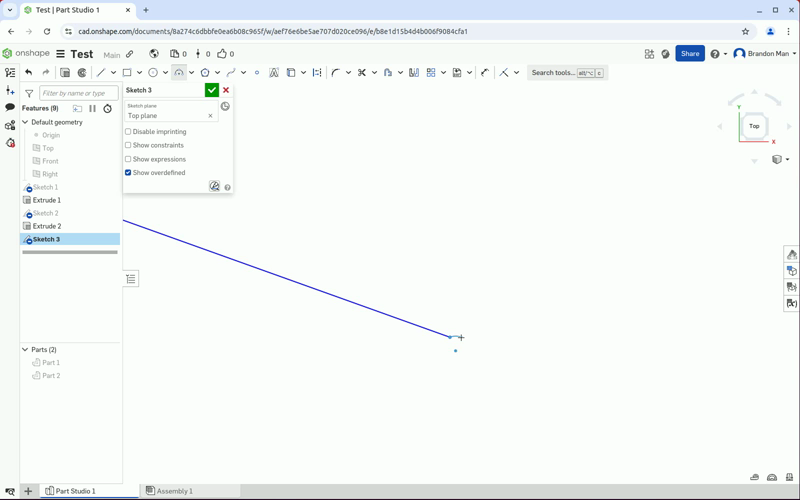
click(461, 337)
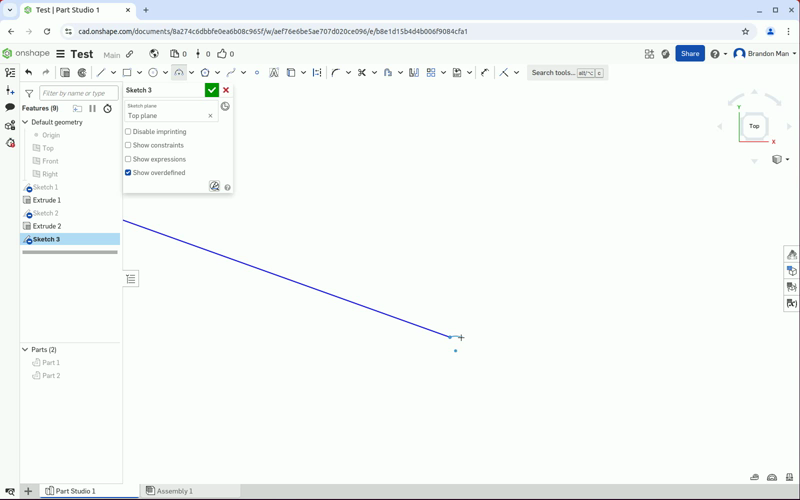
scroll(-6)
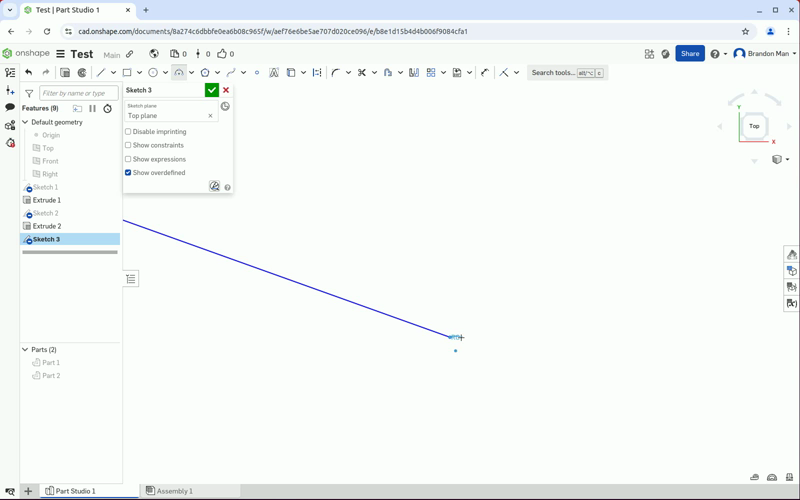
scroll(-6)
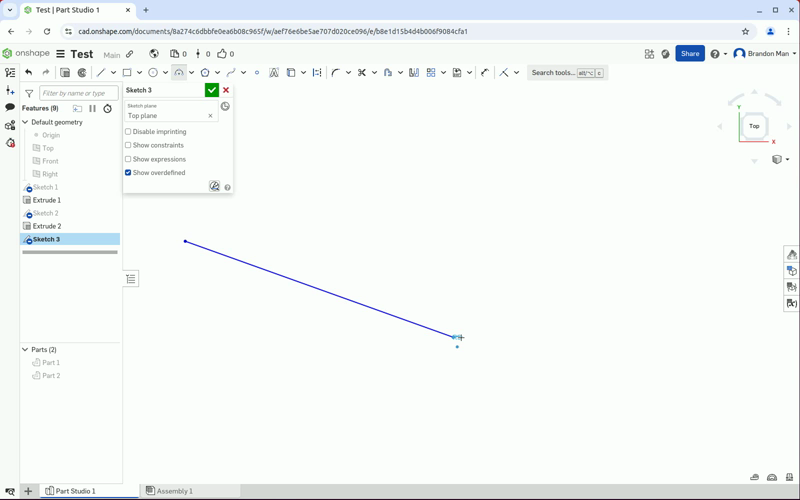
scroll(-6)
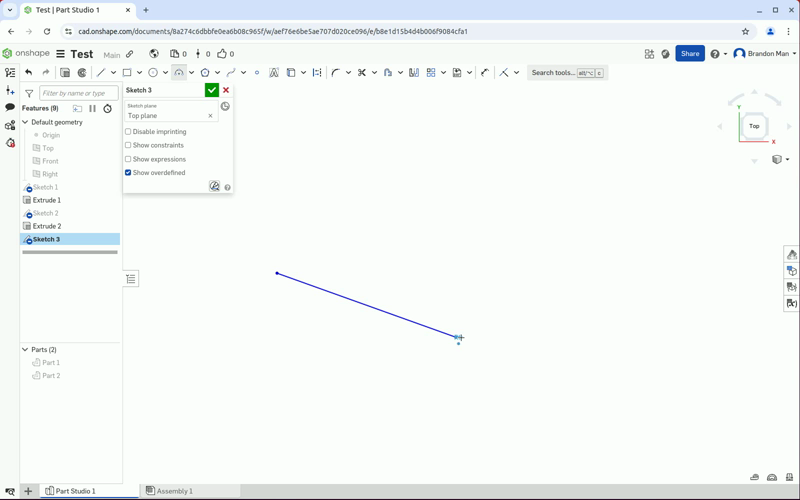
scroll(-6)
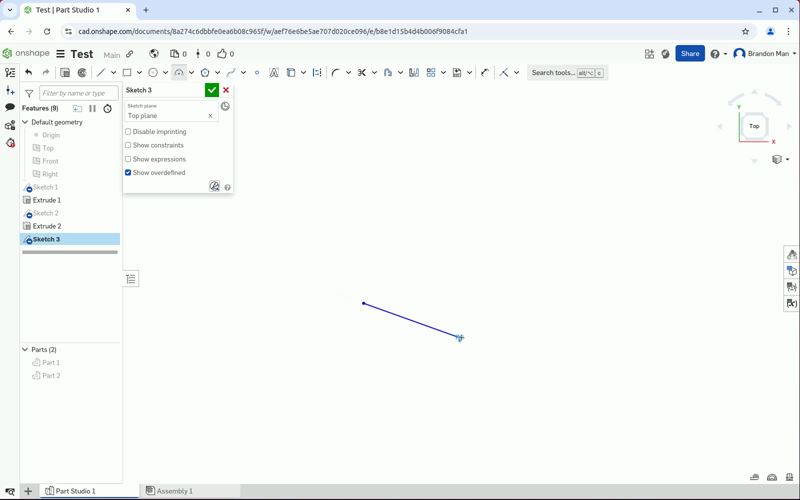
scroll(-6)
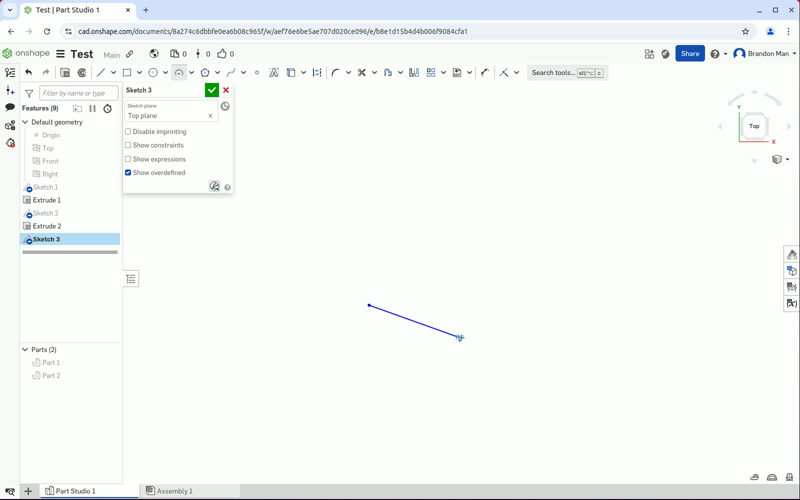
scroll(-6)
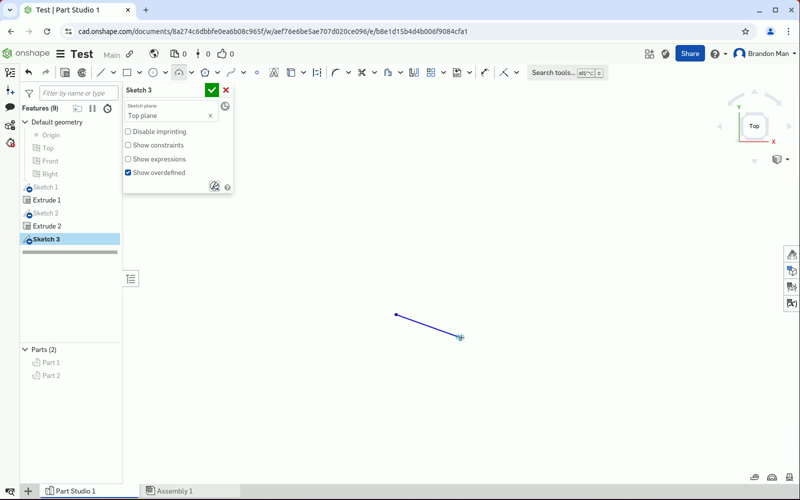
scroll(-6)
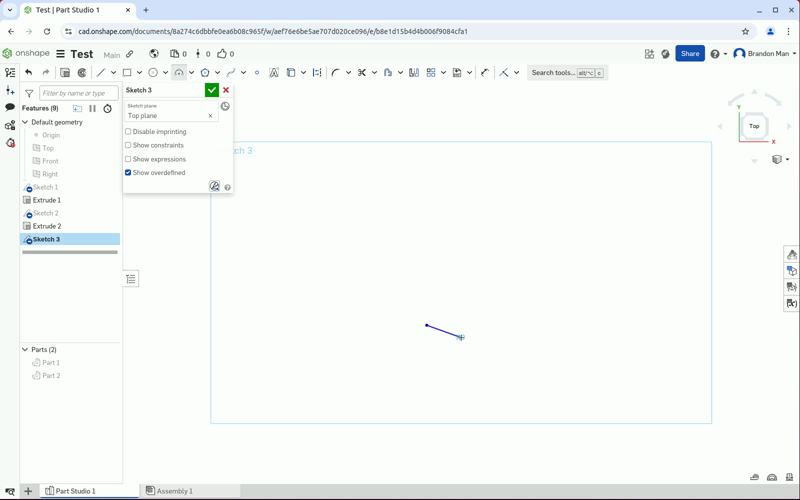
mouse_move(460, 337)
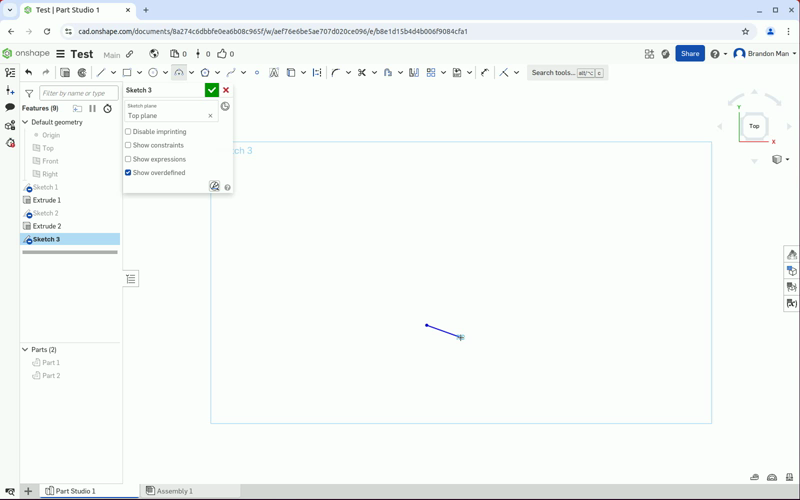
scroll(6)
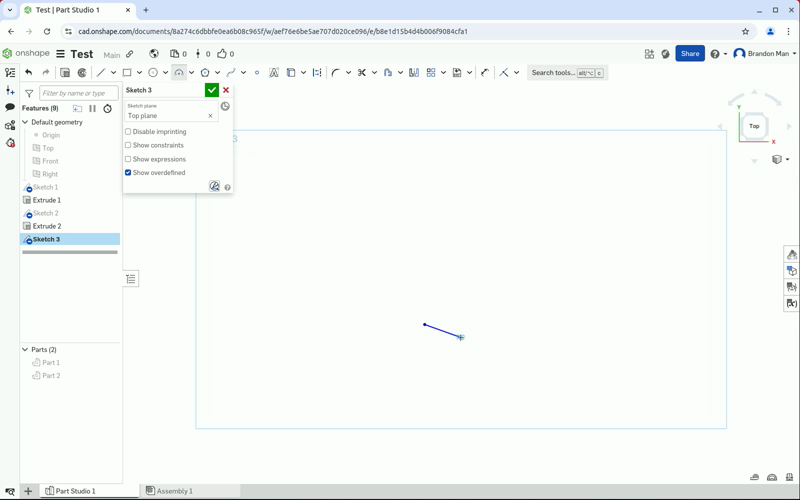
scroll(6)
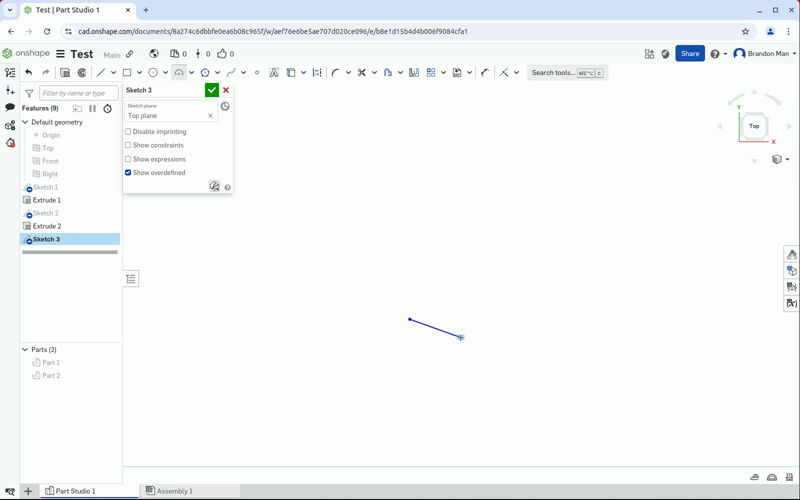
scroll(6)
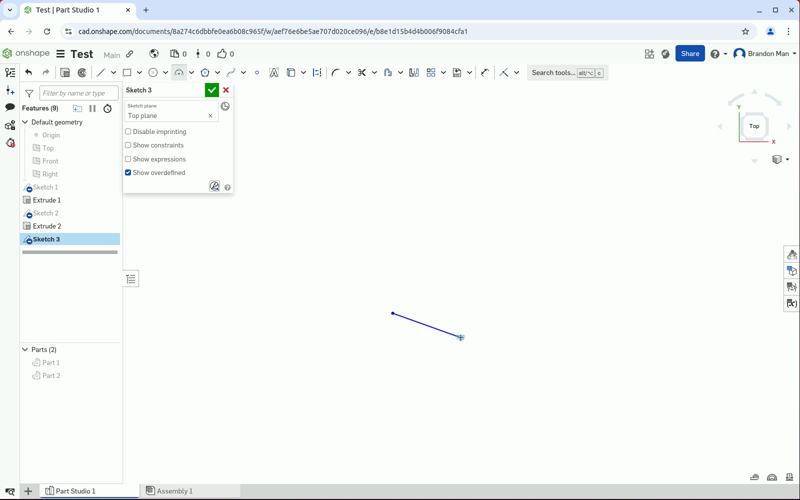
scroll(6)
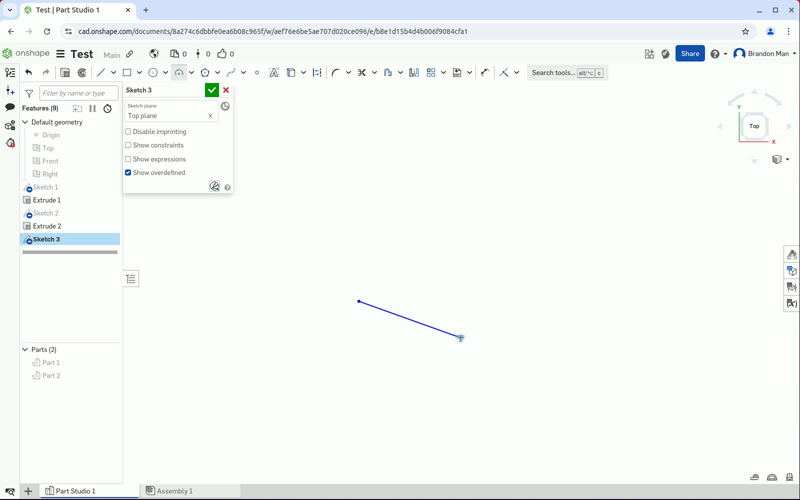
scroll(6)
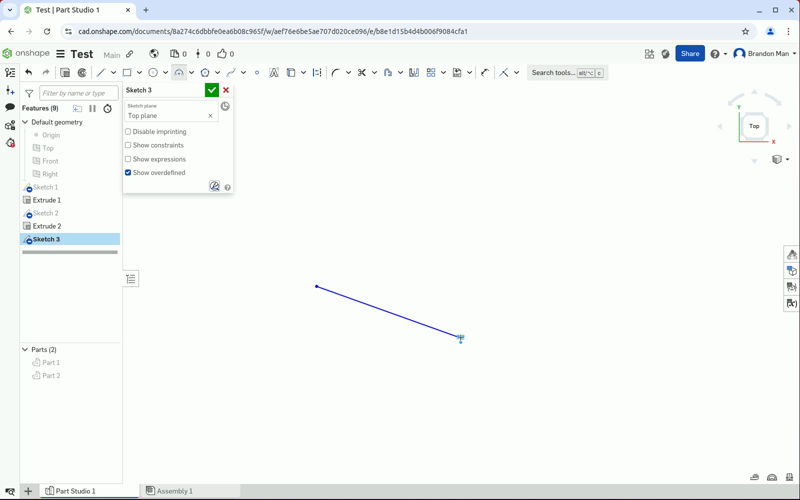
scroll(6)
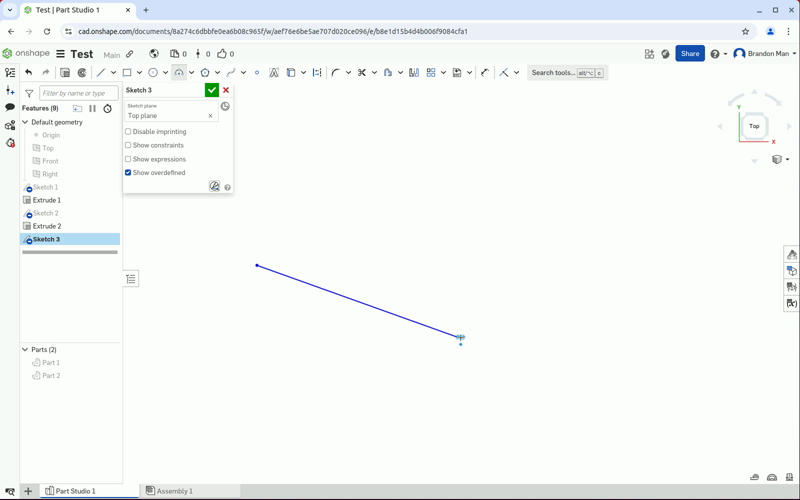
scroll(6)
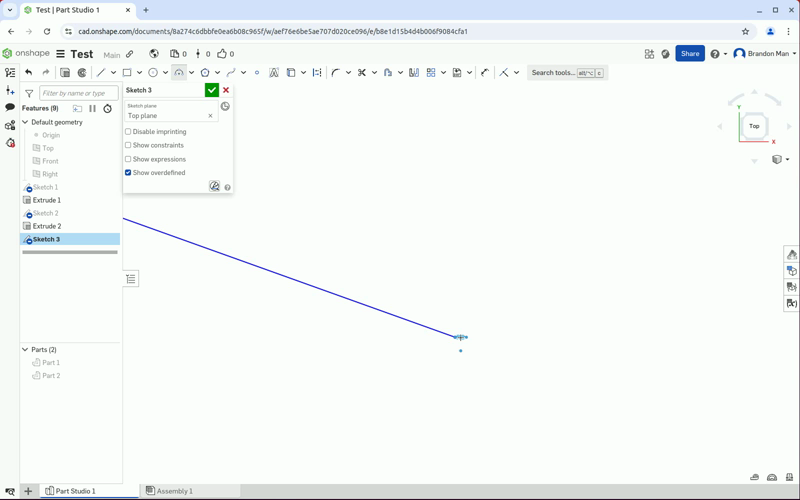
click(460, 337)
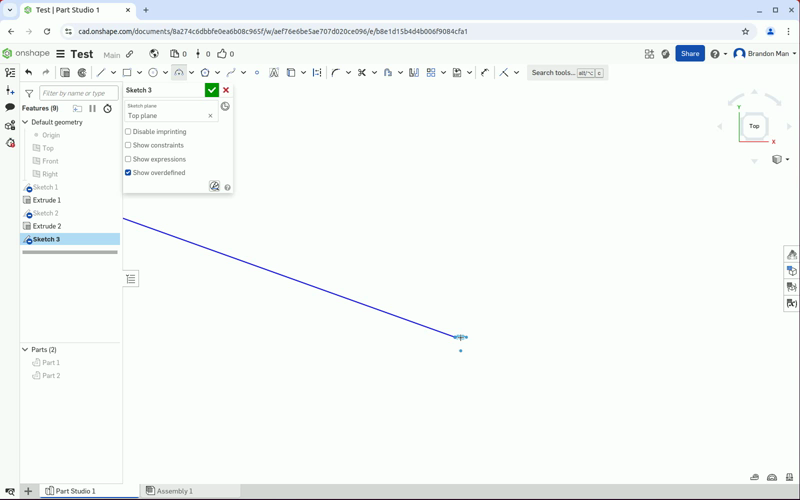
scroll(-6)
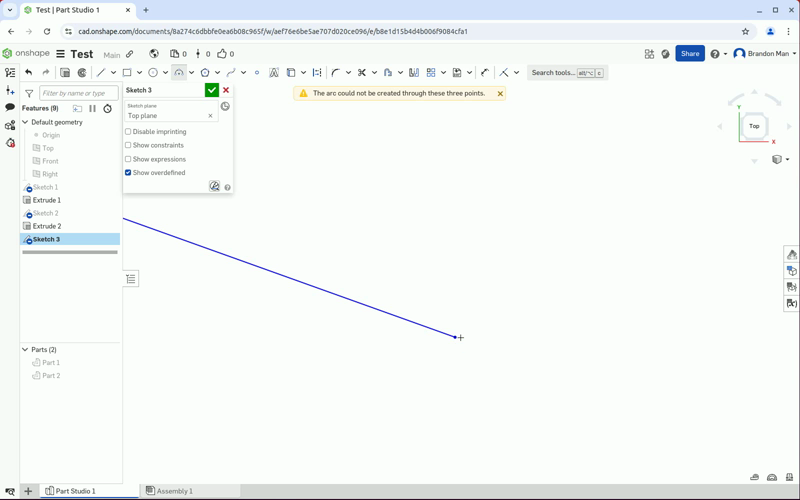
scroll(-6)
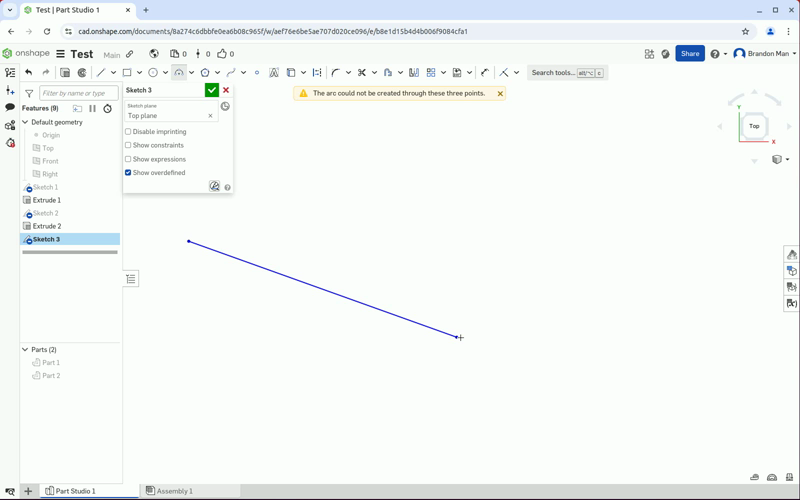
scroll(-6)
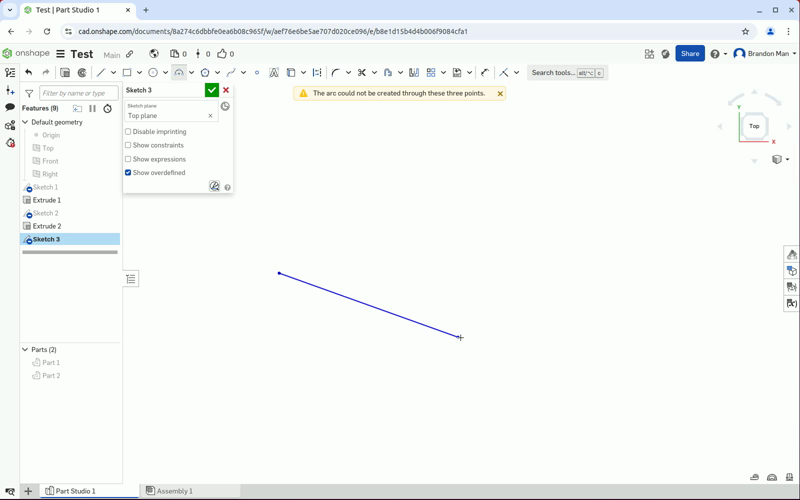
scroll(-6)
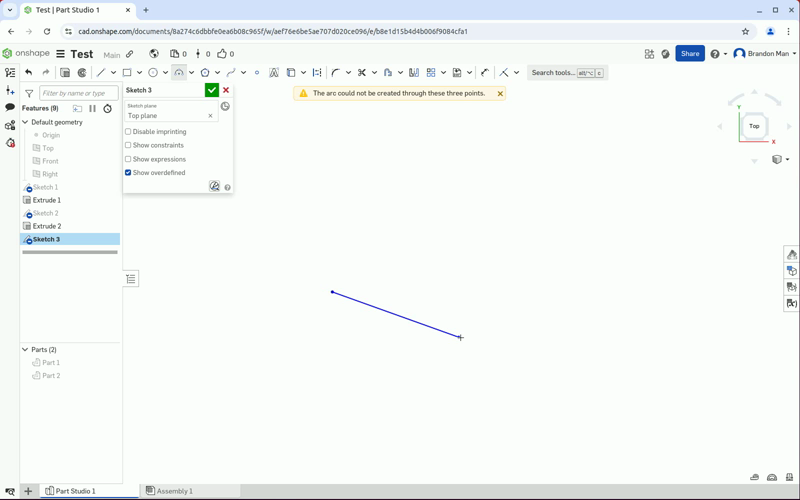
scroll(-6)
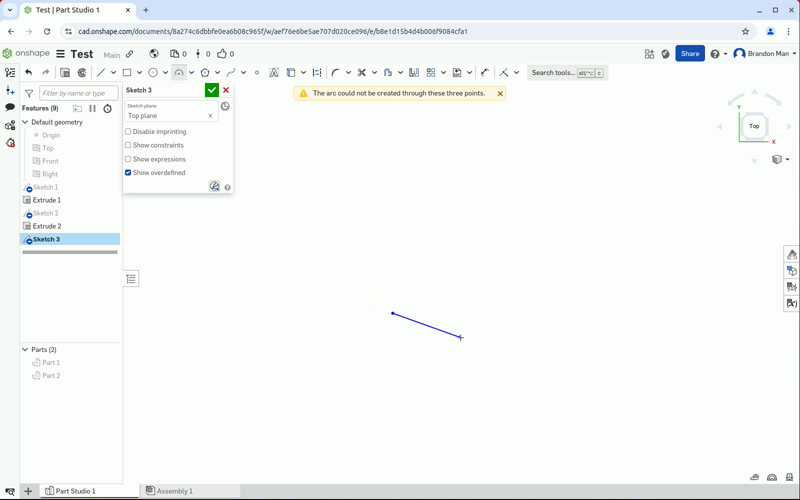
scroll(-6)
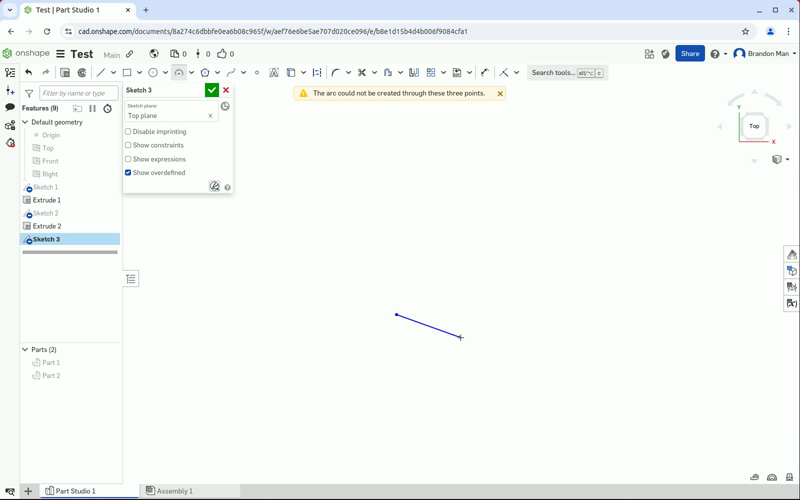
scroll(-6)
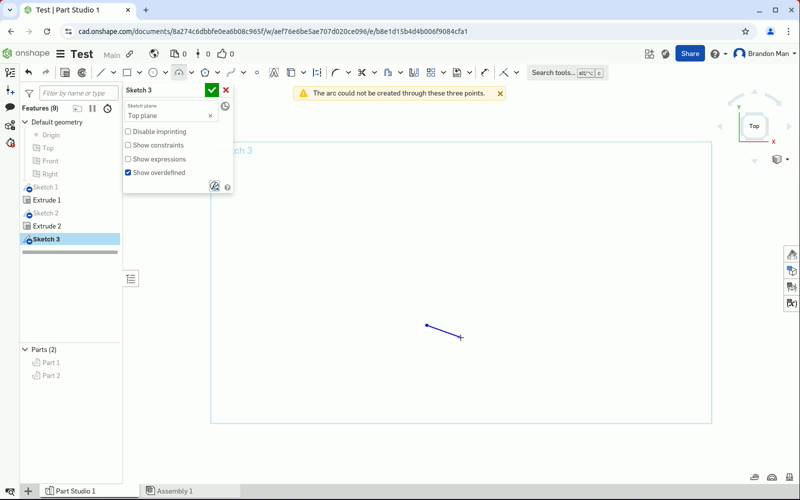
key_up(shift)
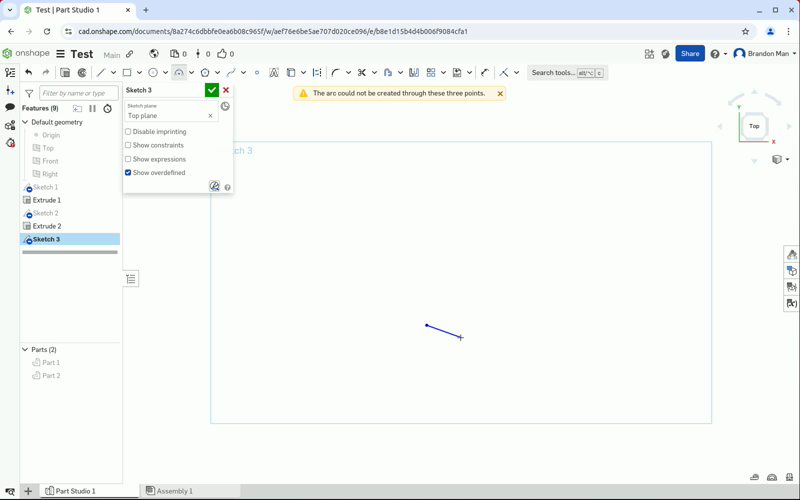
key(esc)
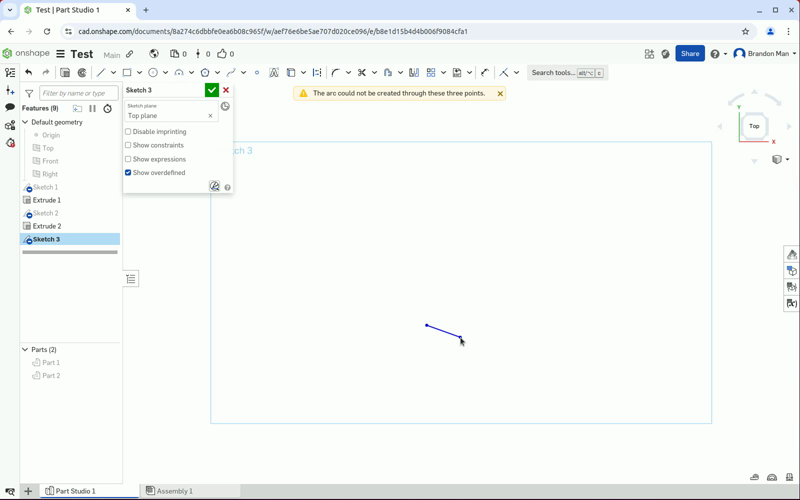
key(l)
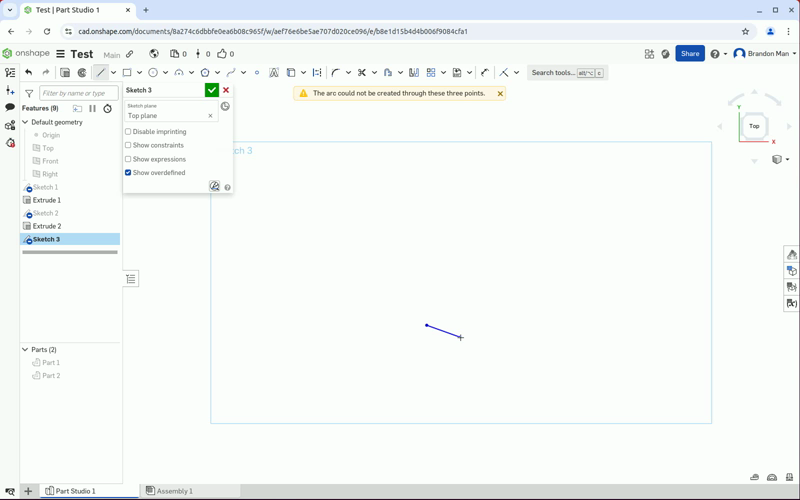
mouse_move(461, 337)
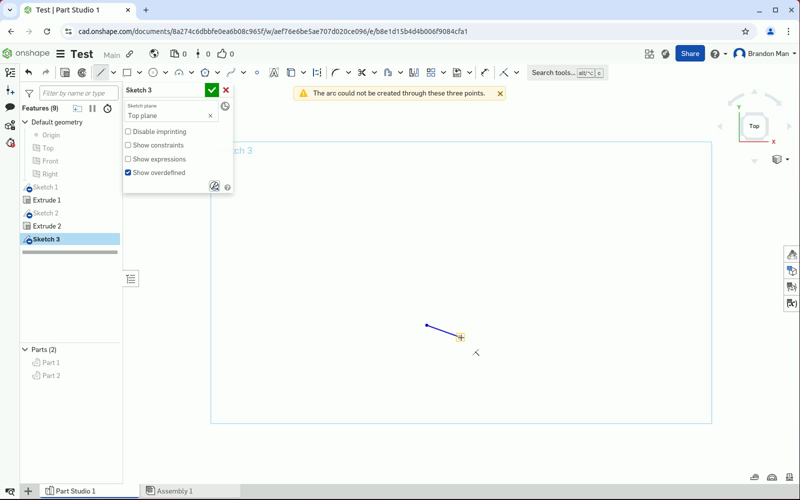
scroll(6)
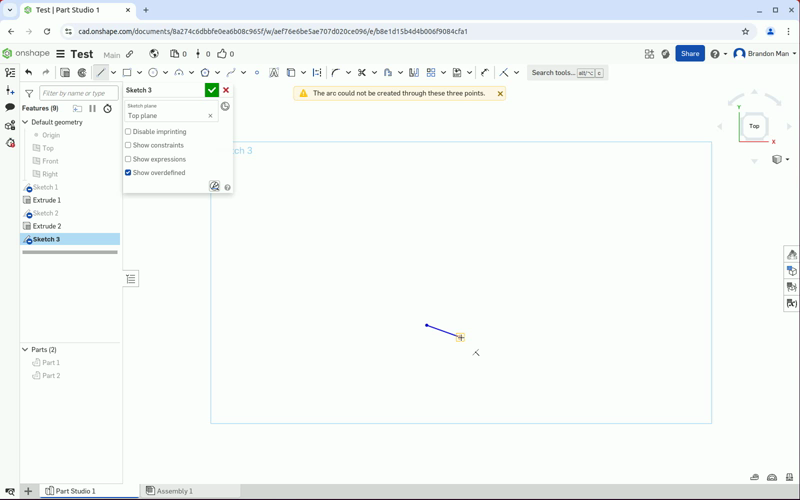
scroll(6)
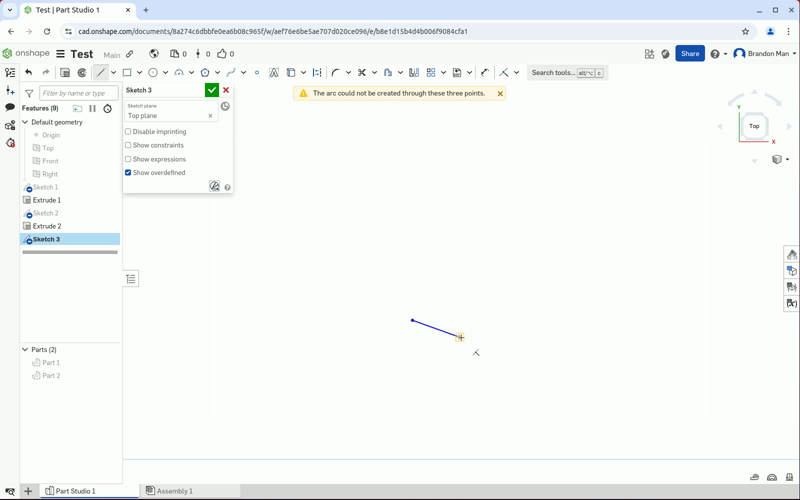
scroll(6)
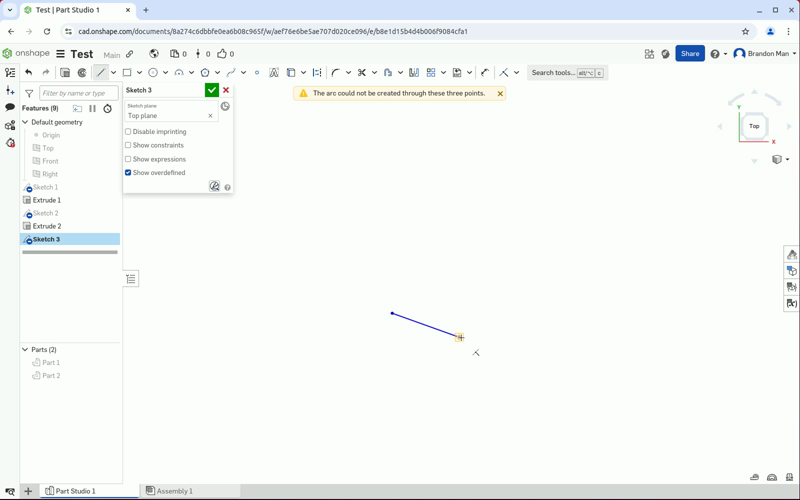
scroll(6)
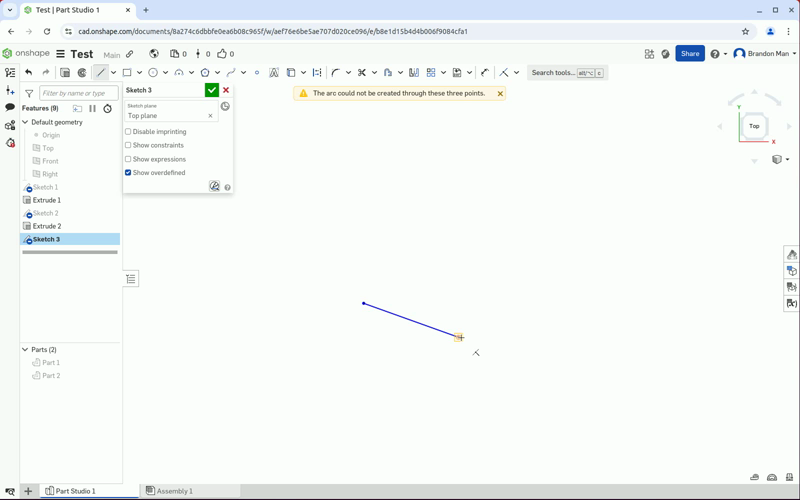
scroll(6)
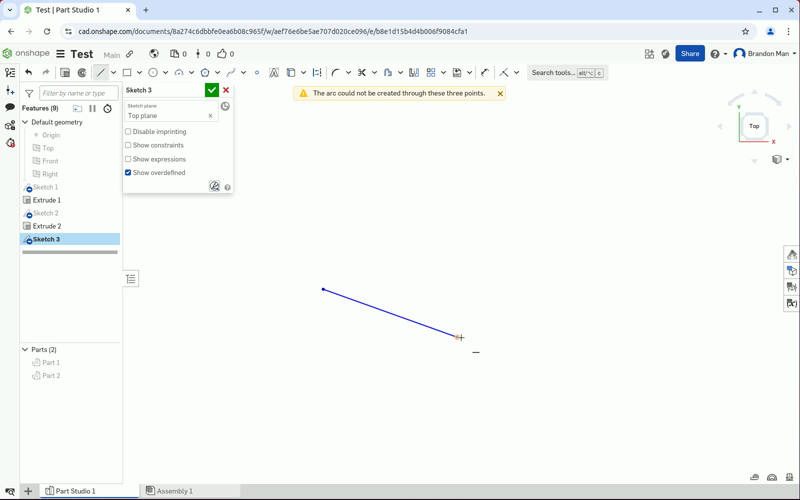
scroll(6)
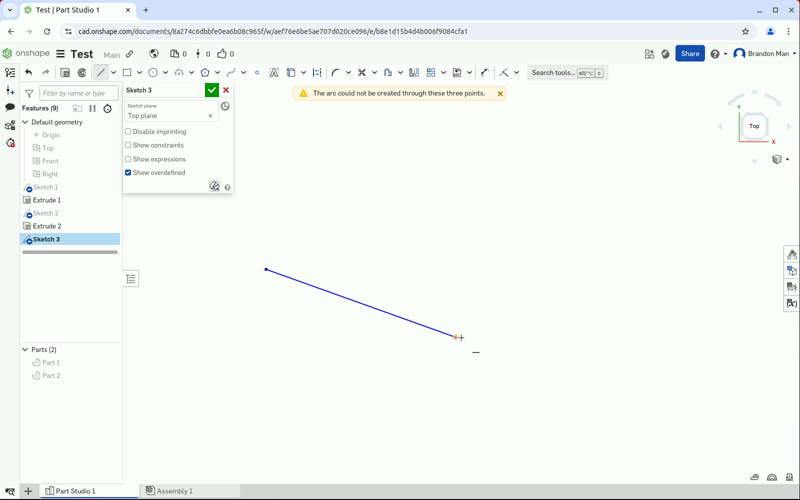
scroll(6)
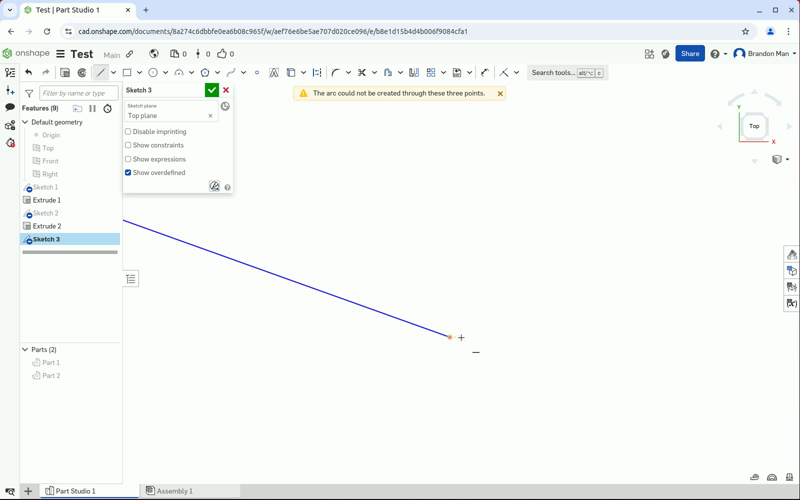
click(461, 337)
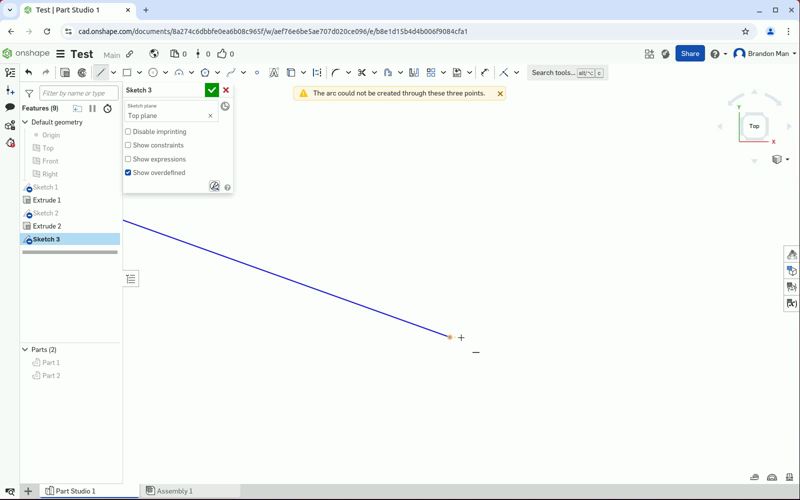
scroll(-6)
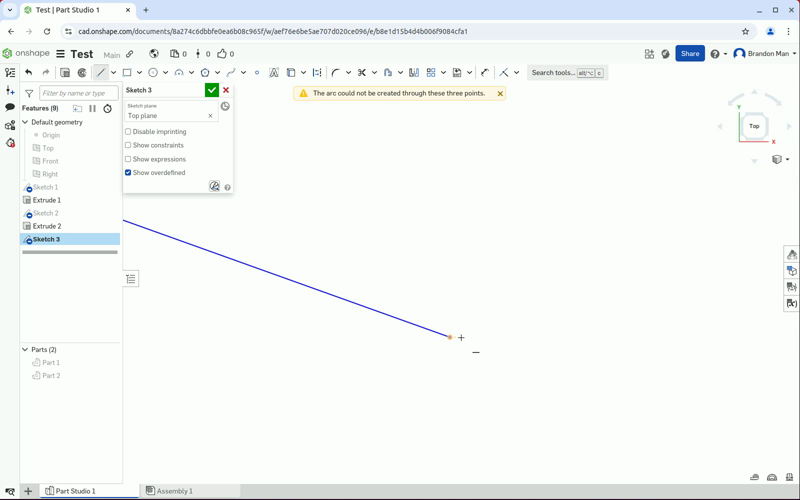
scroll(-6)
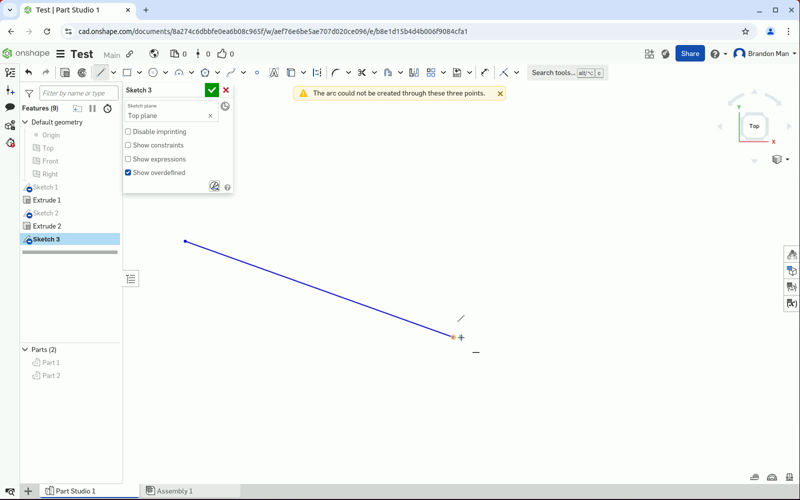
scroll(-6)
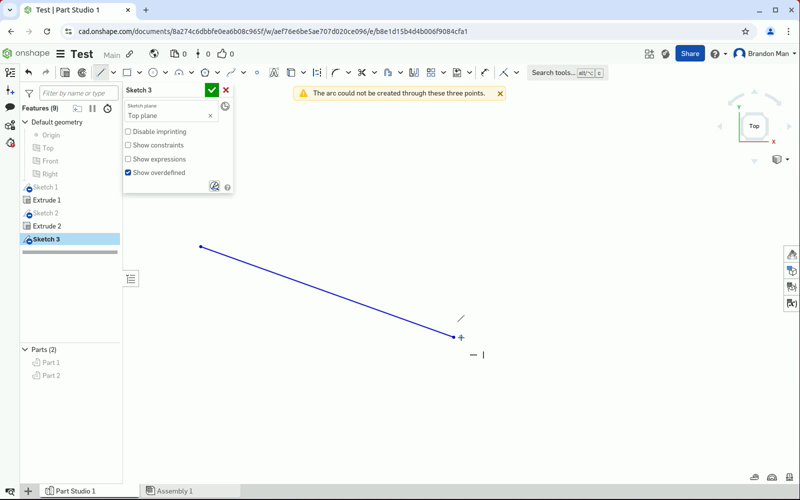
scroll(-6)
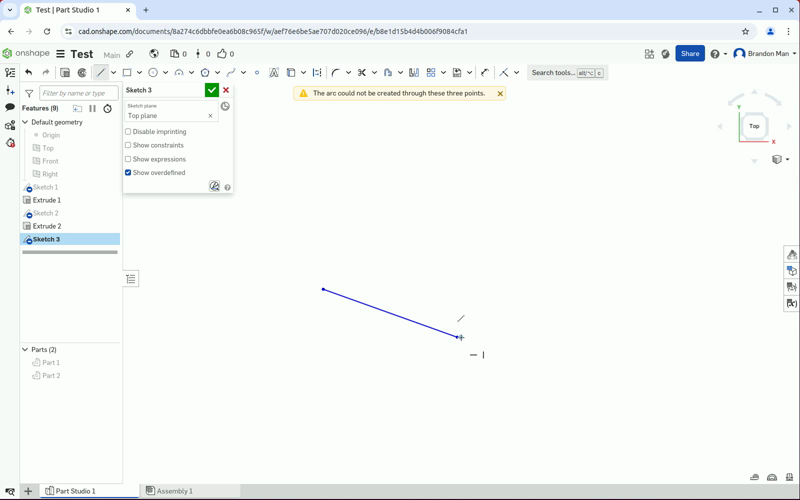
scroll(-6)
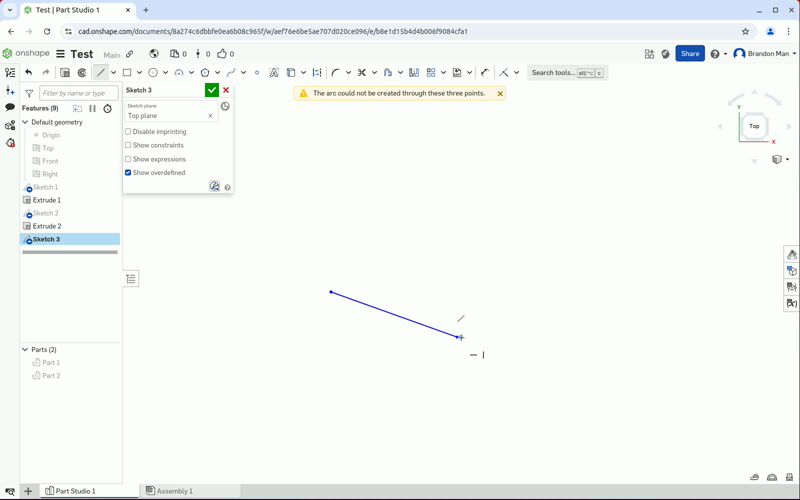
scroll(-6)
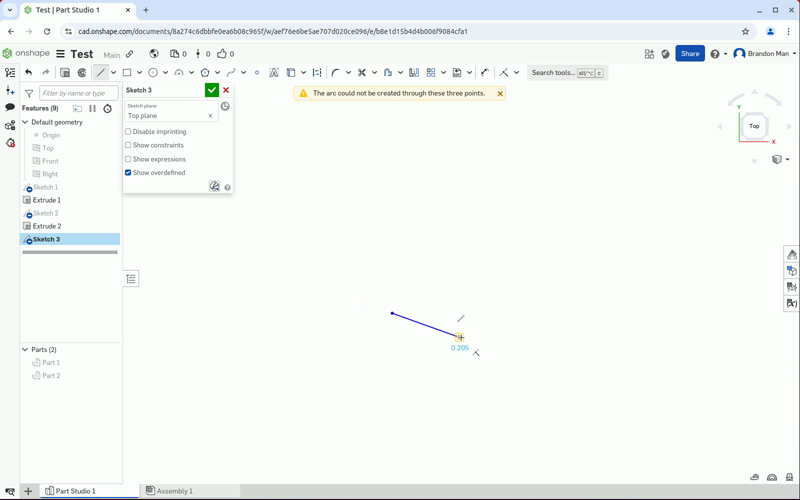
scroll(-6)
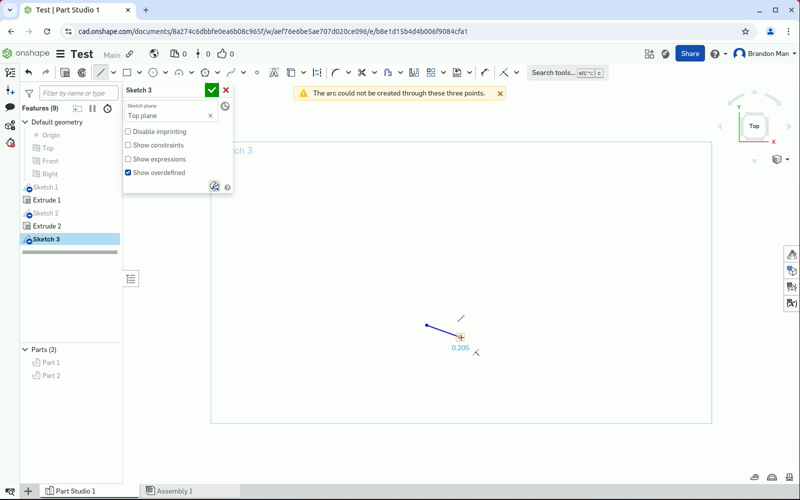
key_down(shift)
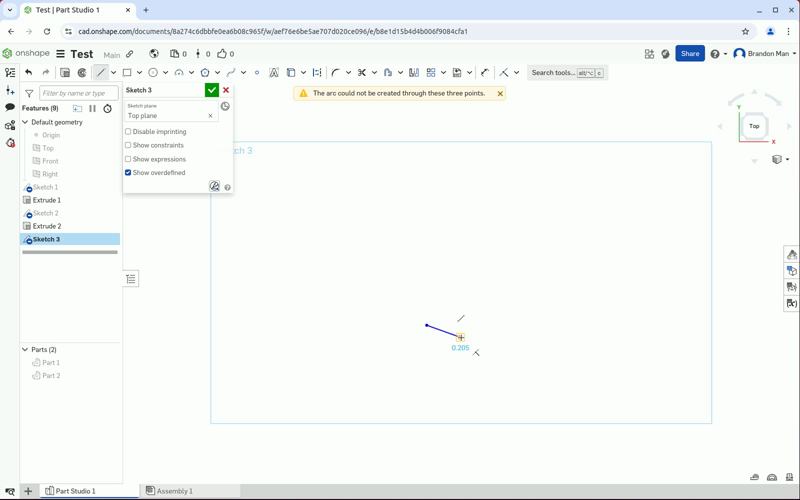
mouse_move(491, 337)
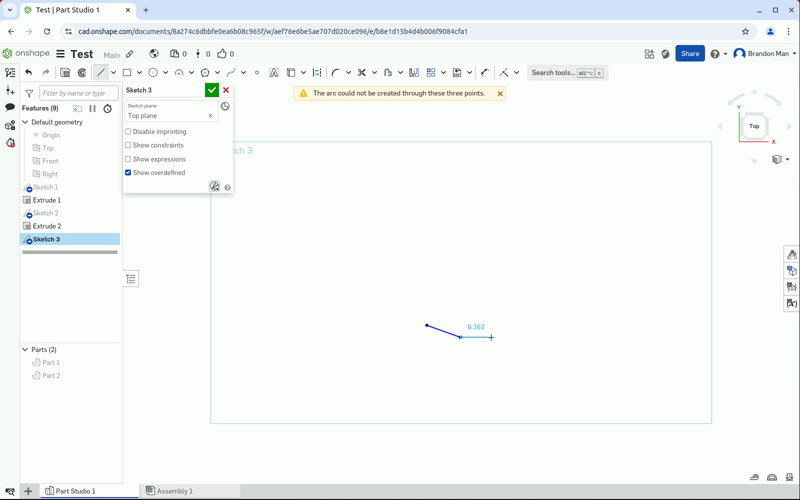
mouse_move(494, 325)
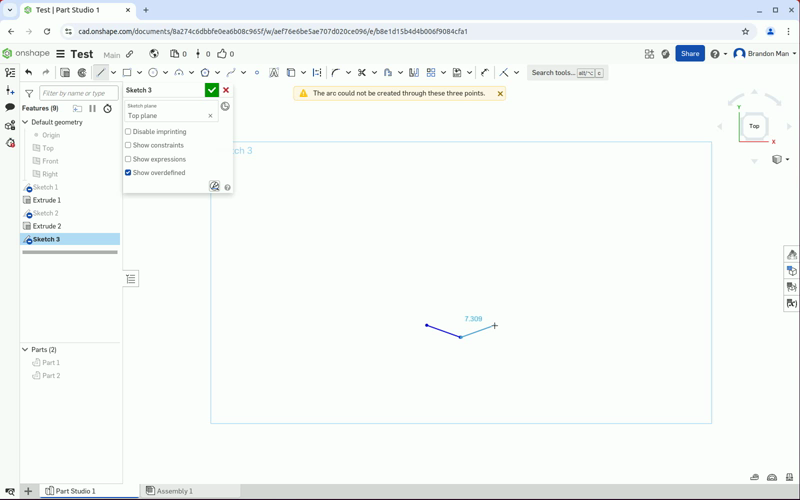
click(494, 325)
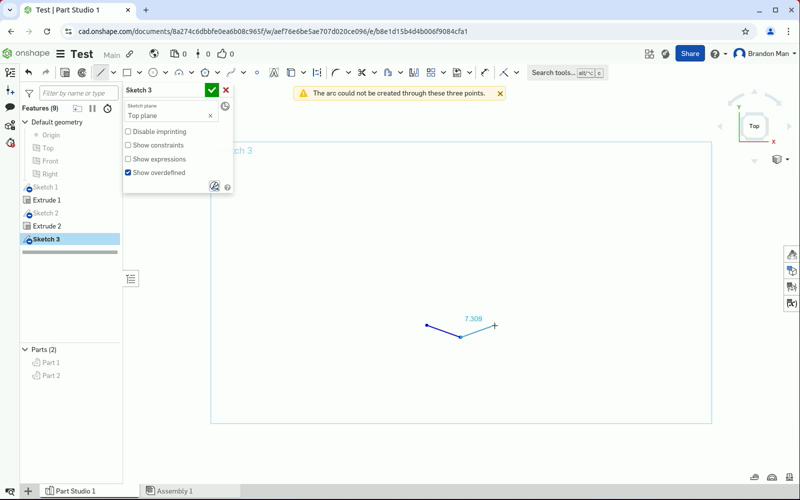
key_up(shift)
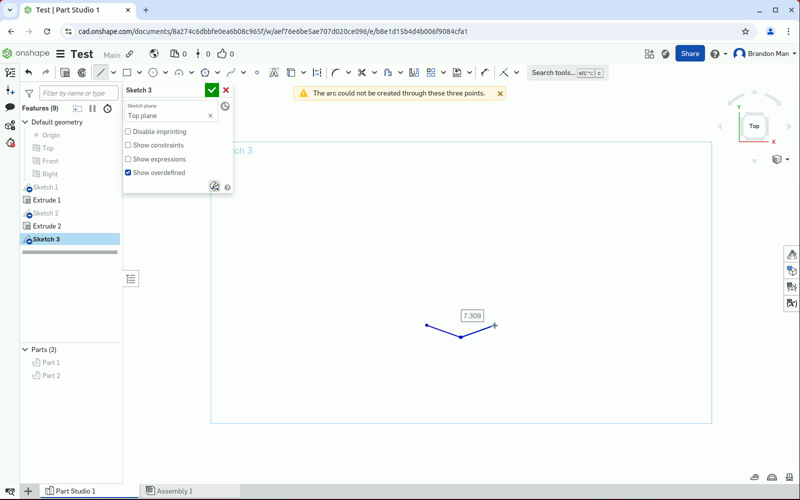
key(esc)
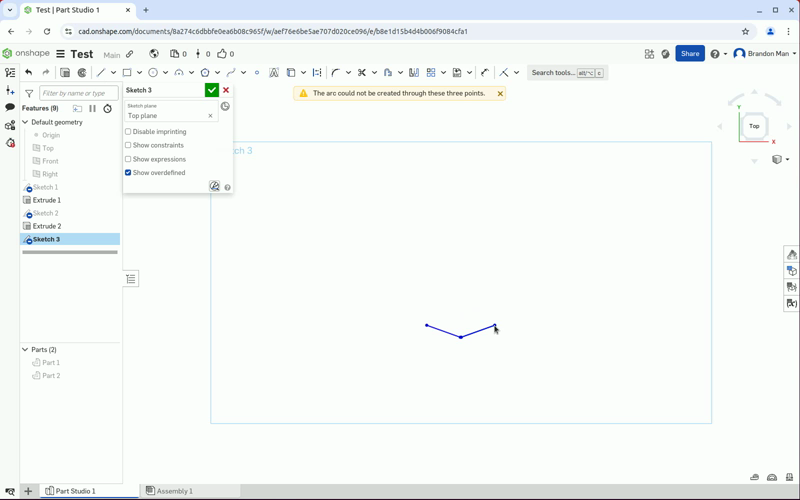
key(a)
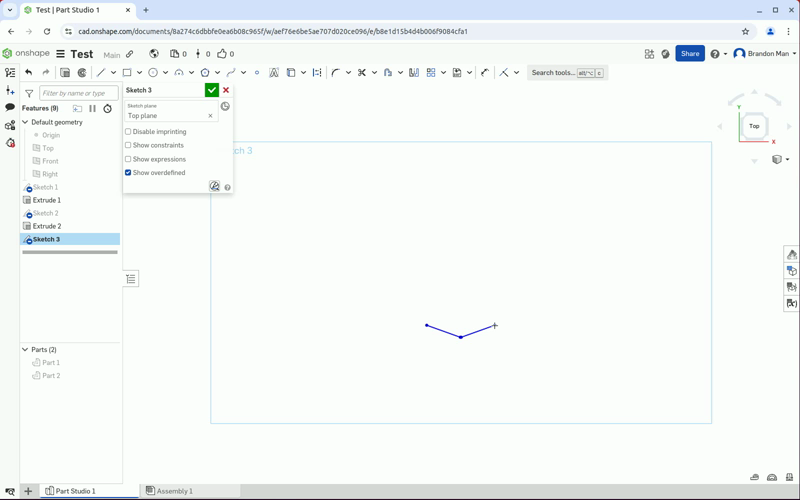
mouse_move(494, 325)
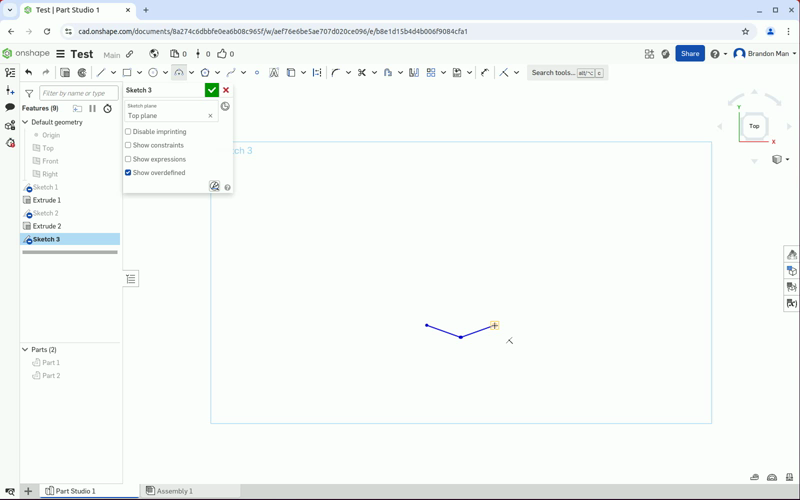
click(494, 325)
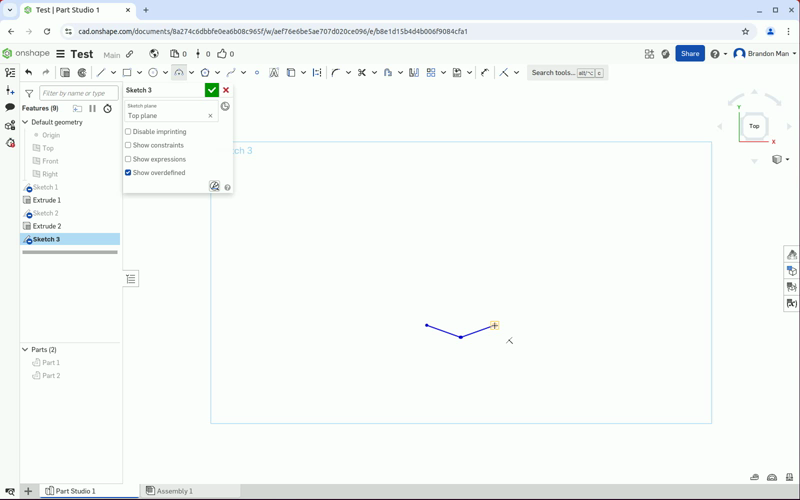
key_down(shift)
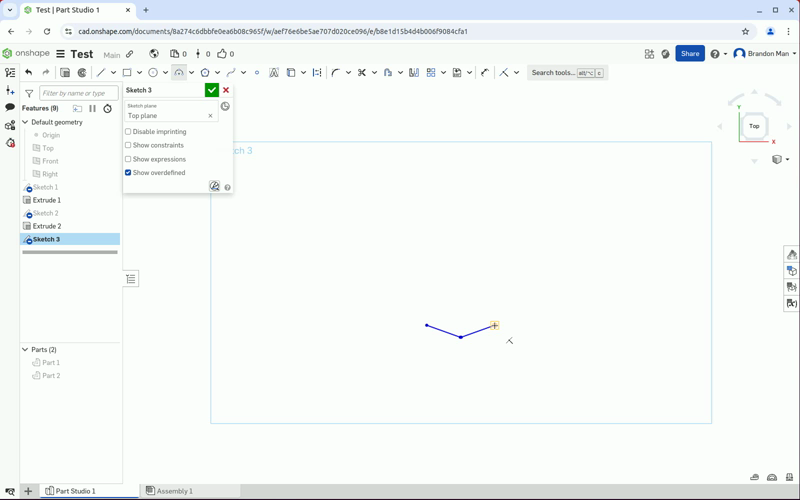
mouse_move(494, 240)
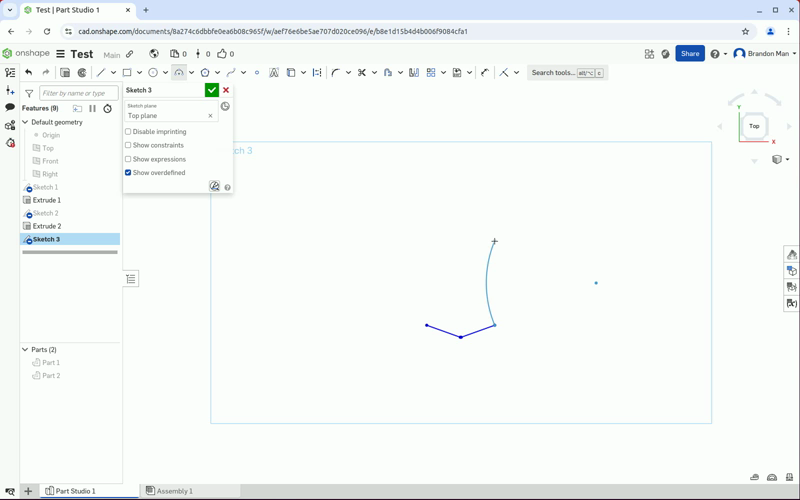
click(494, 240)
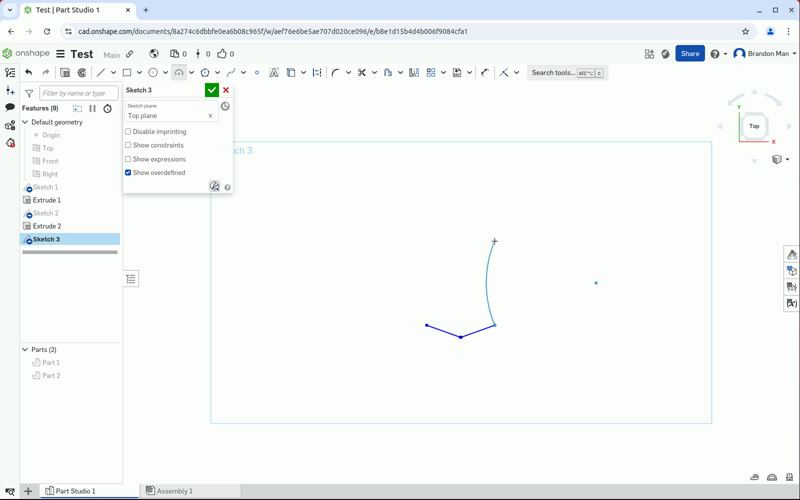
mouse_move(514, 282)
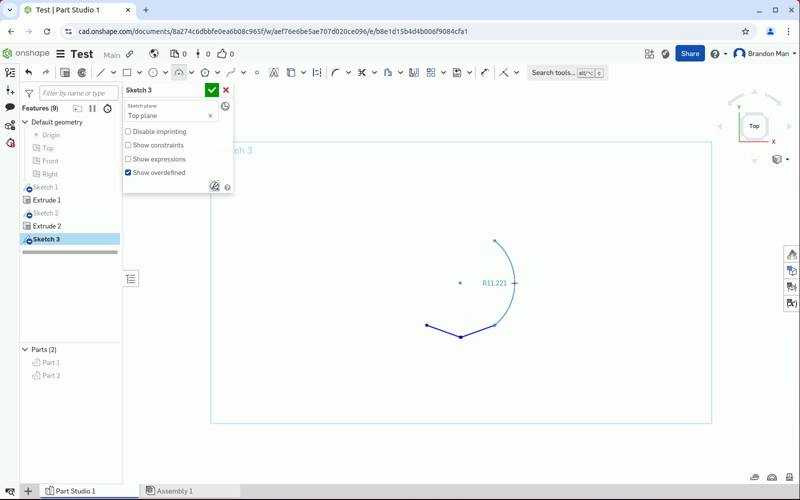
click(514, 282)
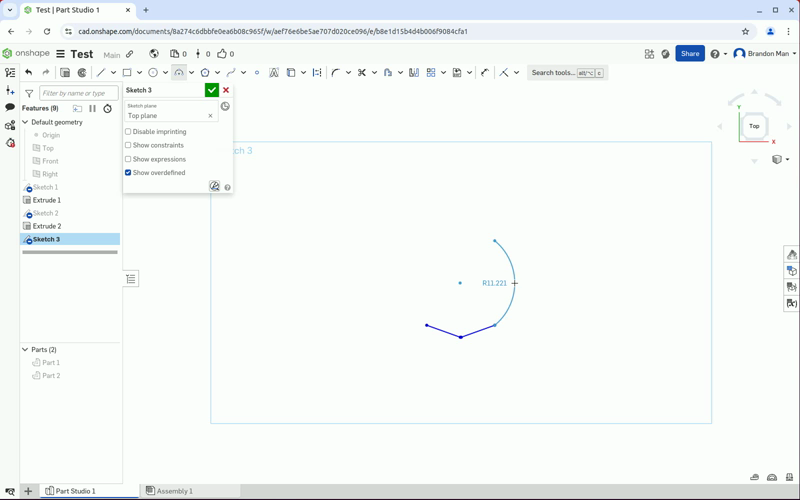
key_up(shift)
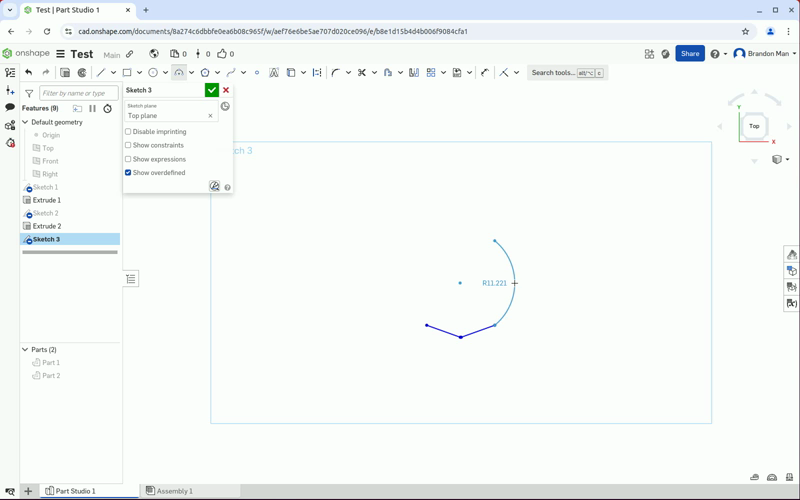
key(esc)
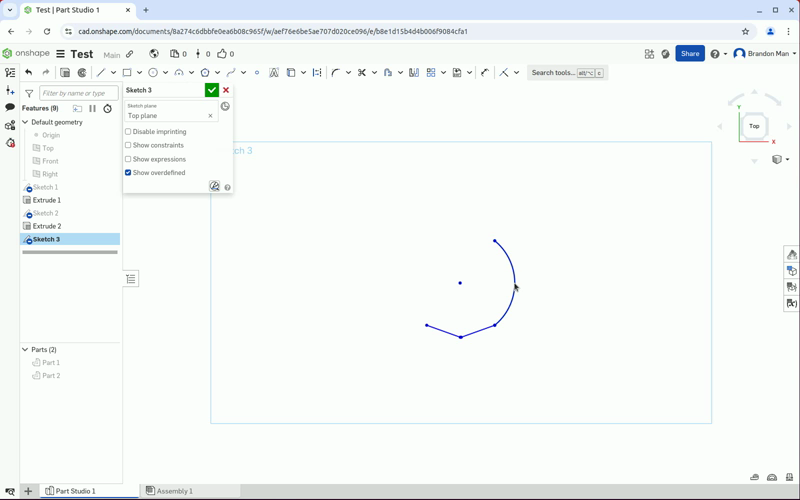
key(l)
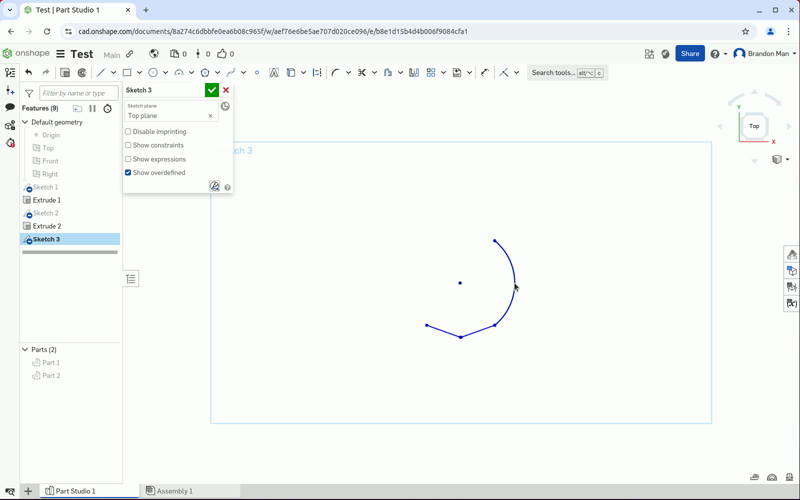
mouse_move(494, 240)
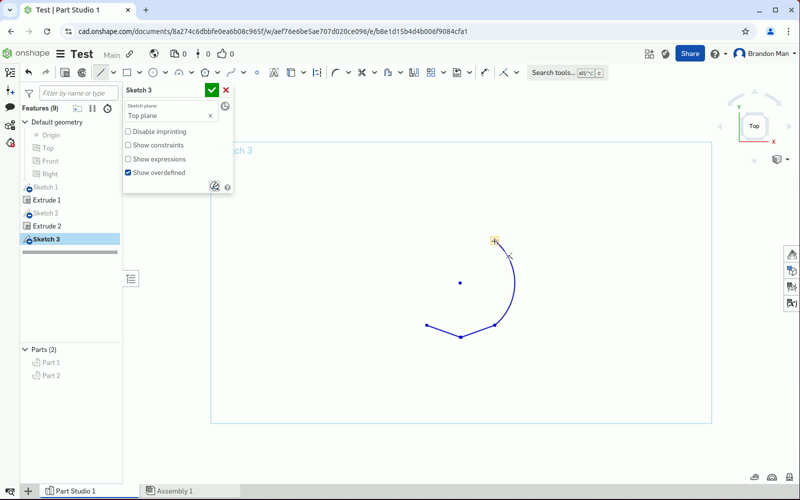
click(494, 240)
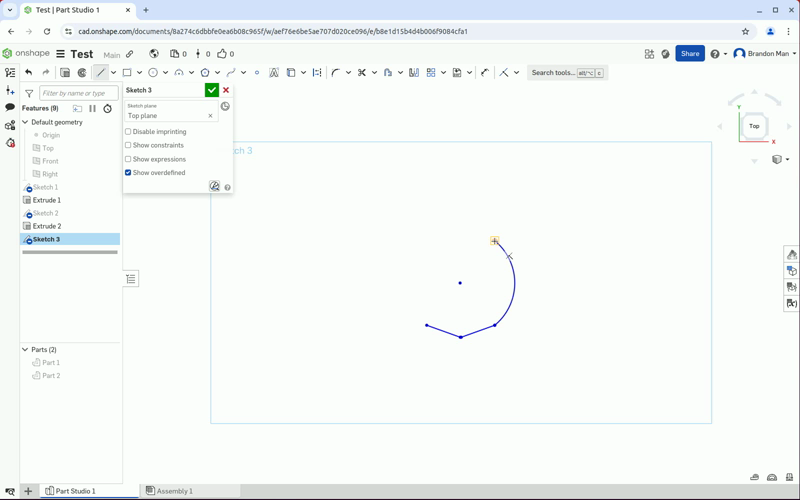
key_down(shift)
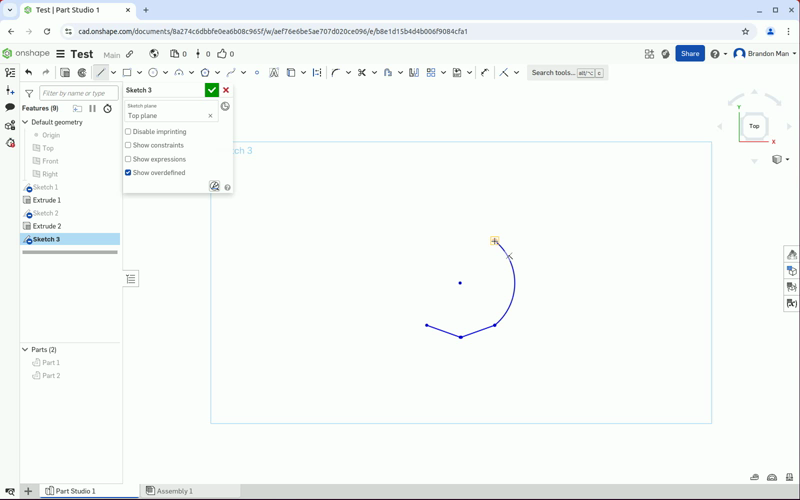
mouse_move(524, 240)
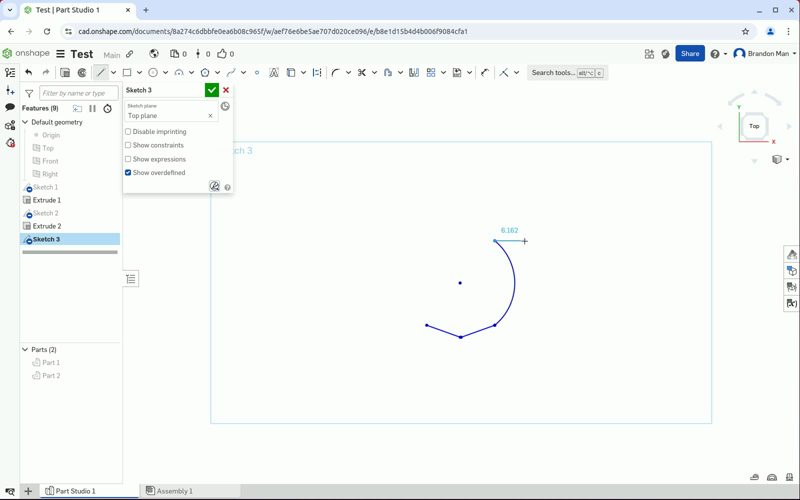
mouse_move(461, 228)
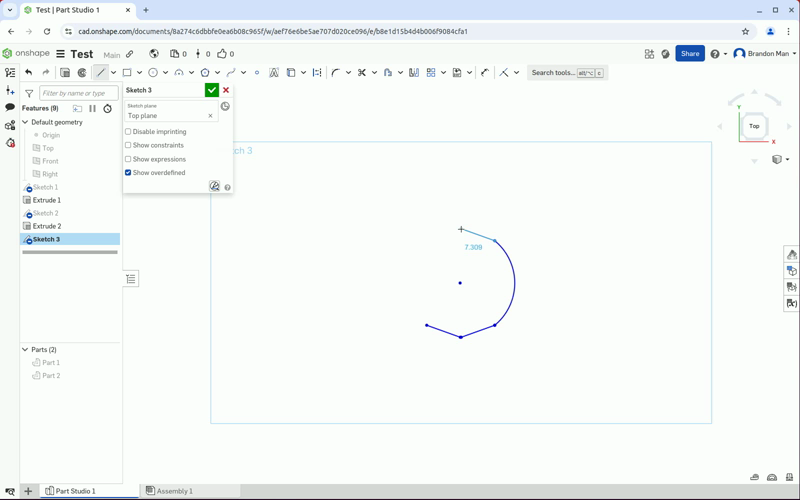
click(461, 228)
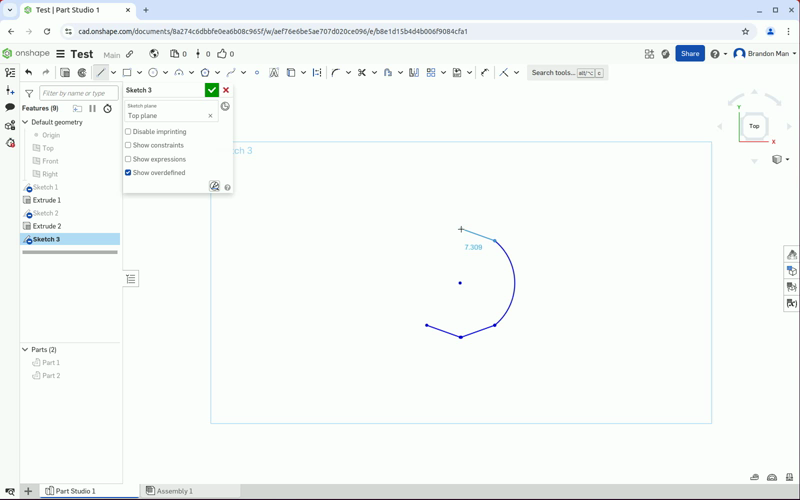
key_up(shift)
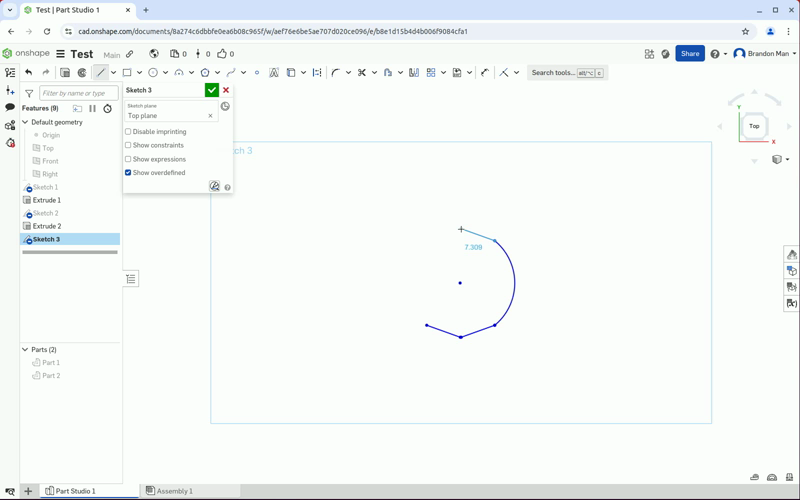
key(esc)
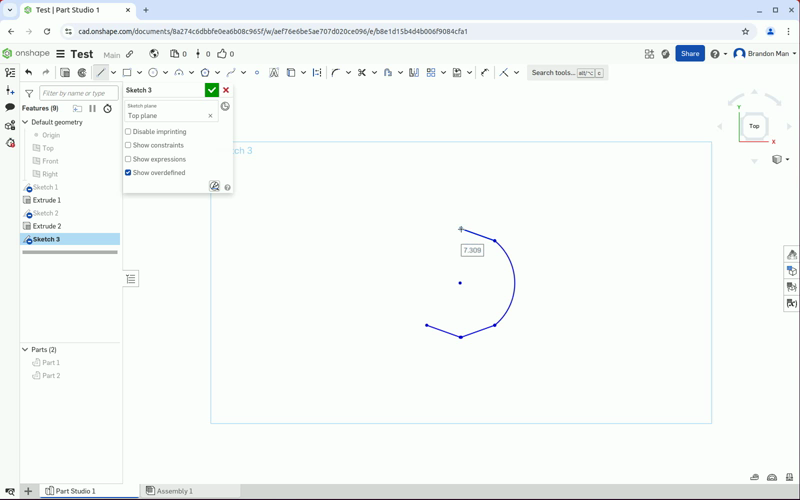
key(a)
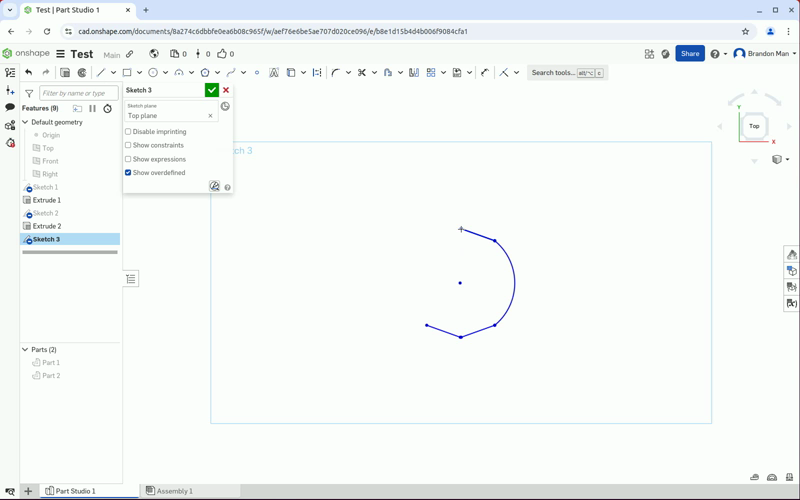
mouse_move(461, 228)
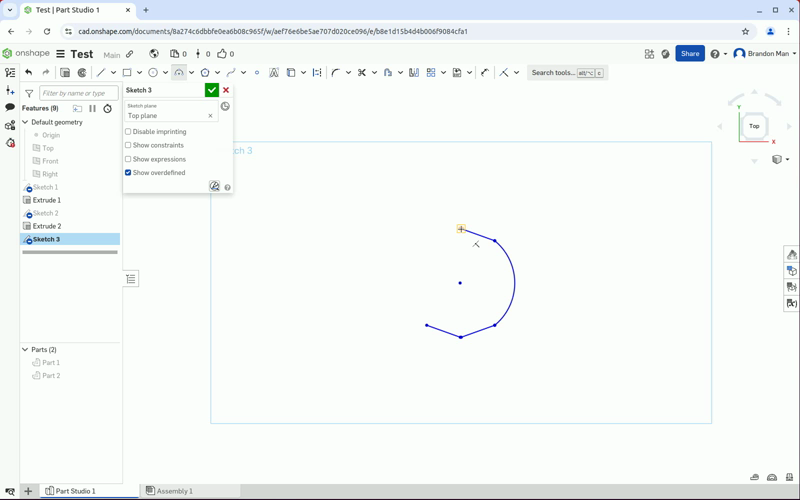
click(461, 228)
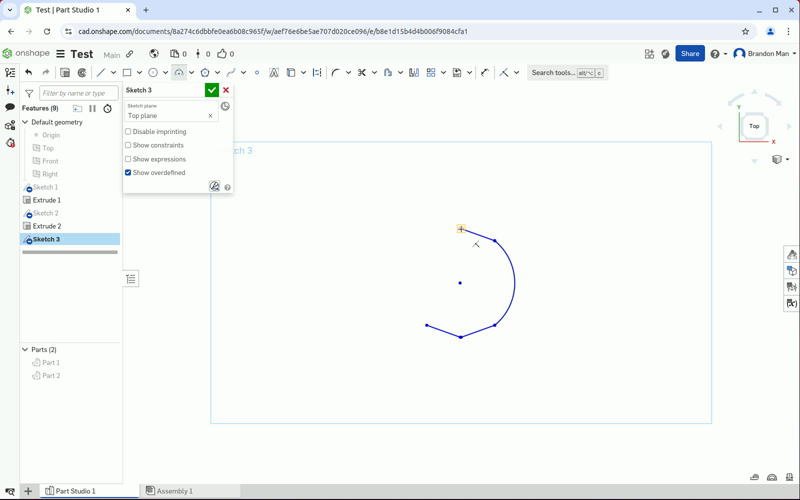
key_down(shift)
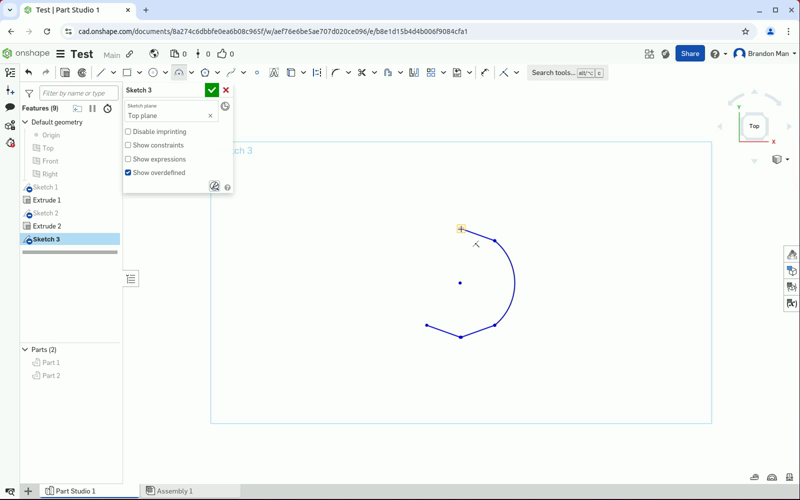
mouse_move(460, 228)
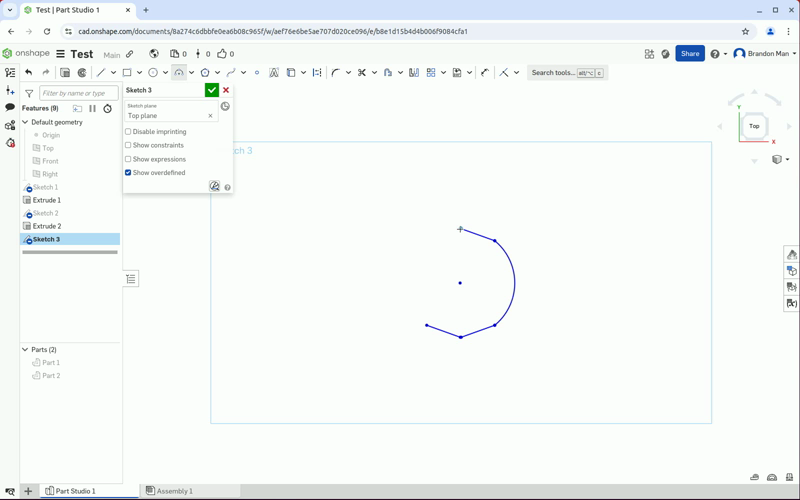
scroll(6)
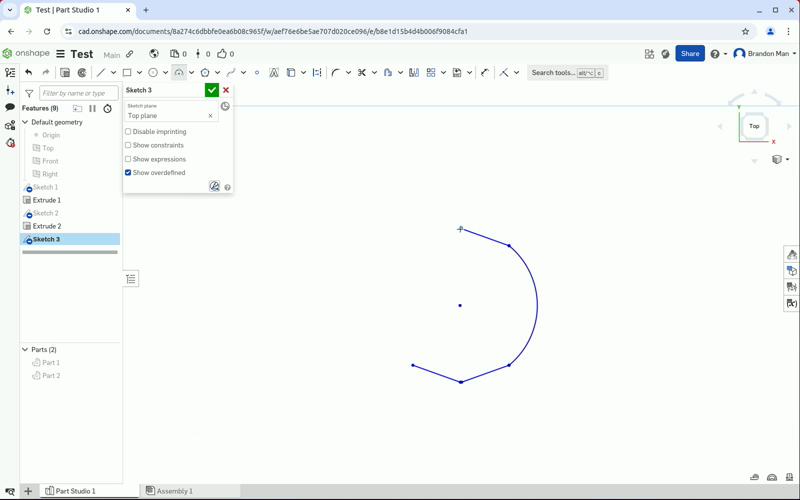
scroll(6)
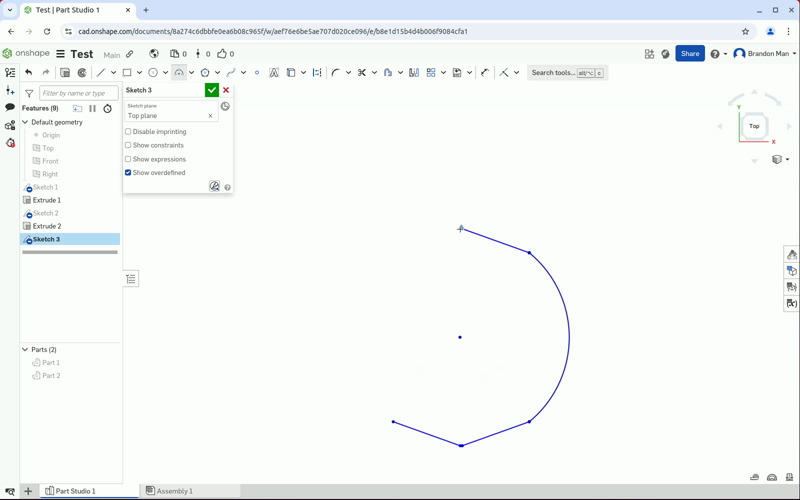
scroll(6)
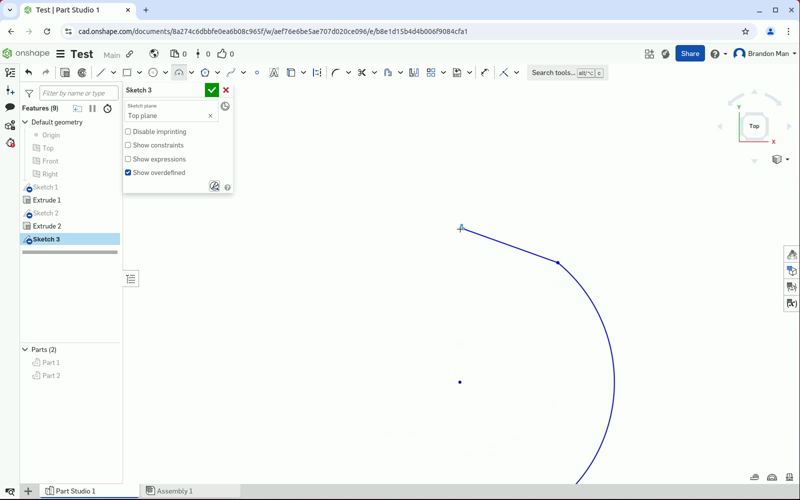
scroll(6)
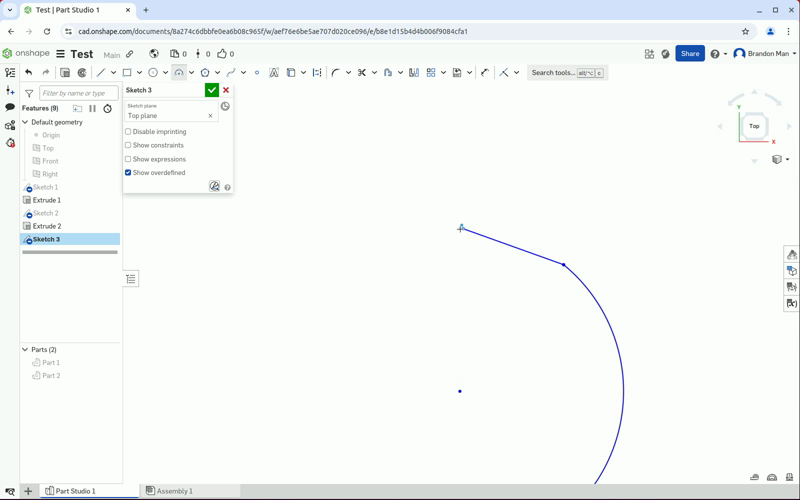
scroll(6)
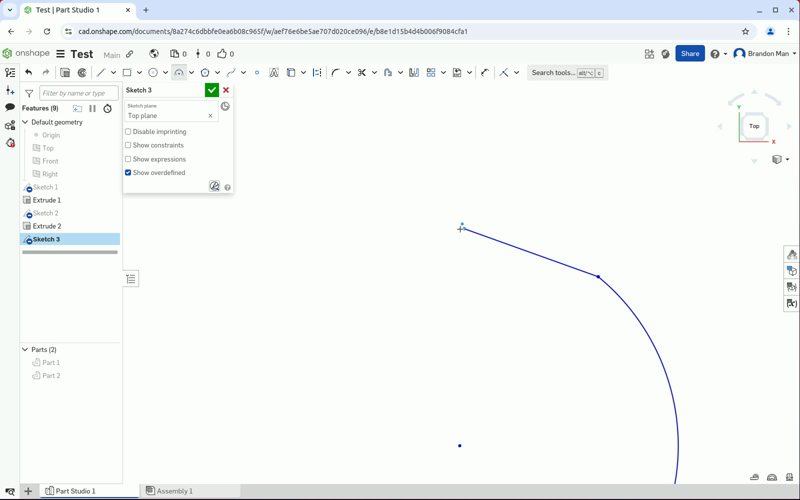
scroll(6)
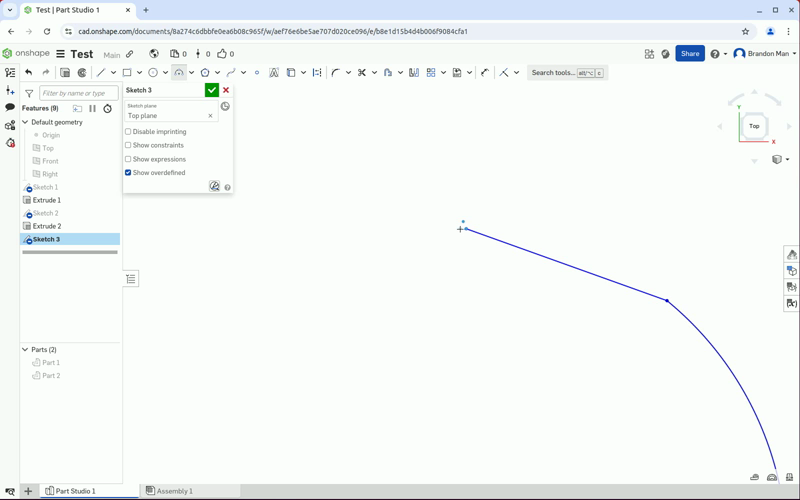
scroll(6)
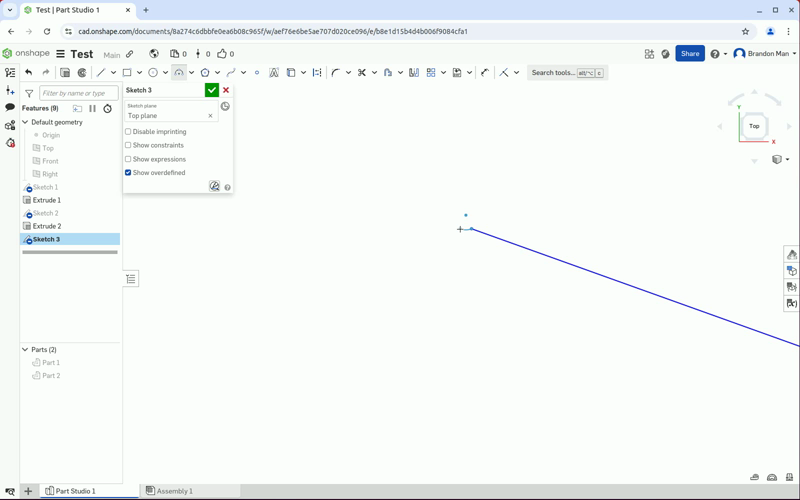
click(460, 228)
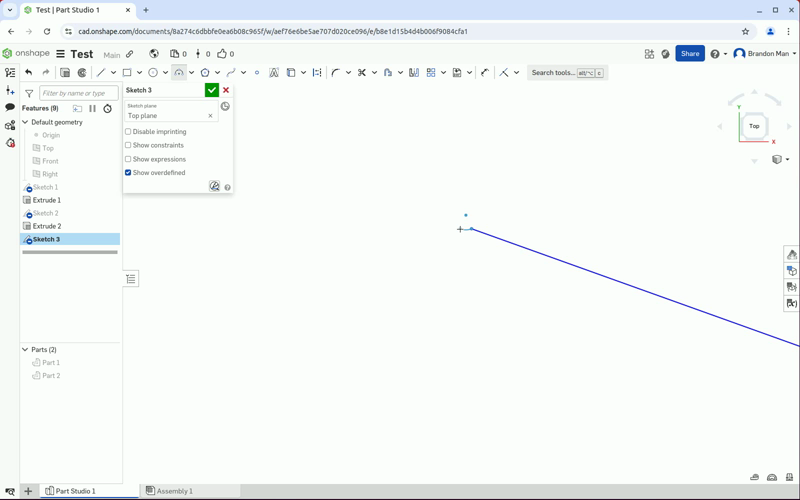
scroll(-6)
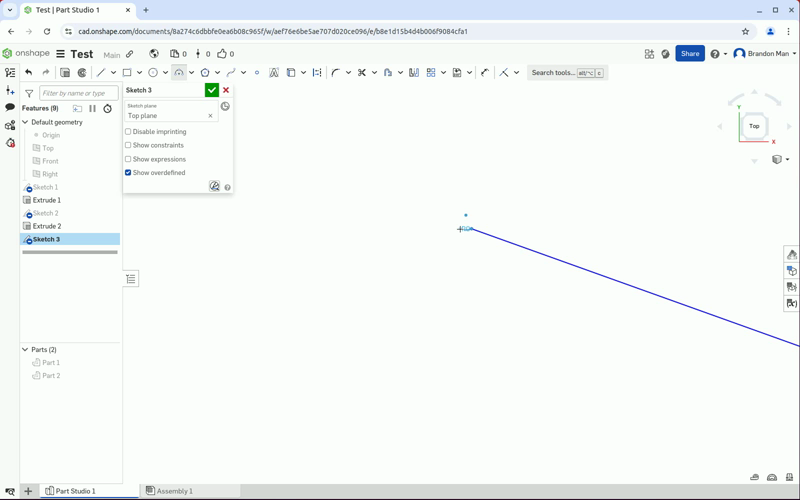
scroll(-6)
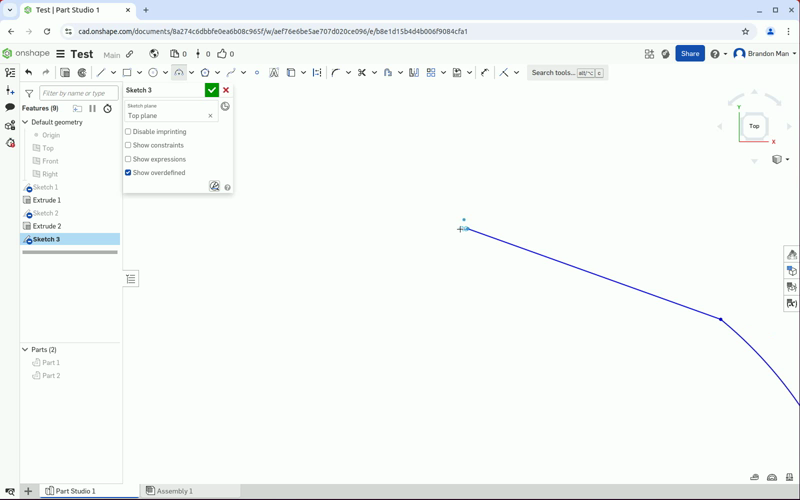
scroll(-6)
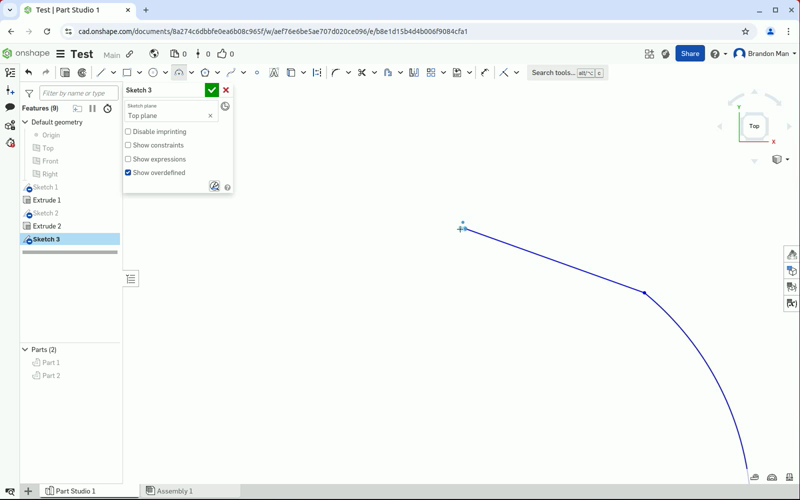
scroll(-6)
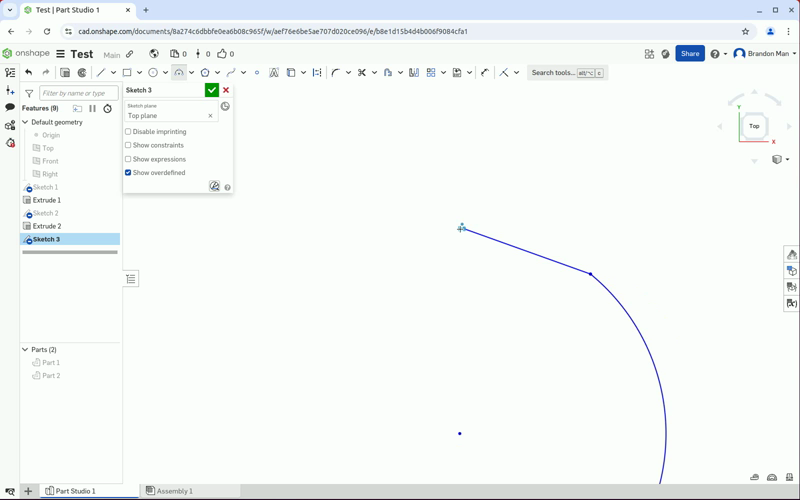
scroll(-6)
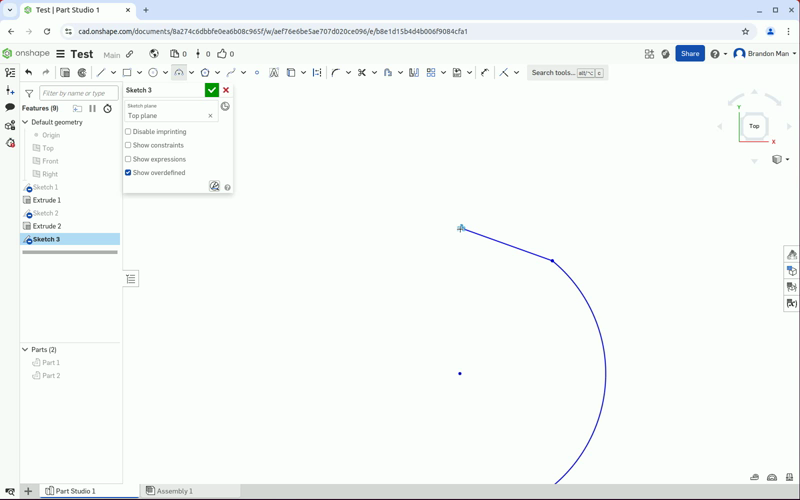
scroll(-6)
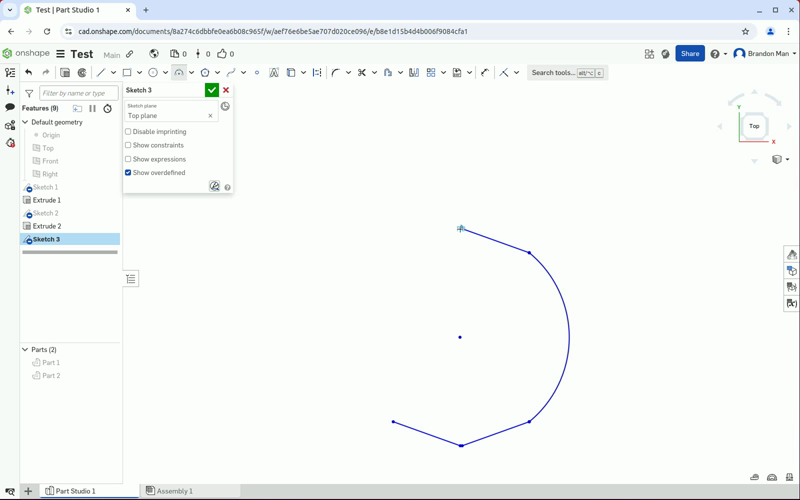
scroll(-6)
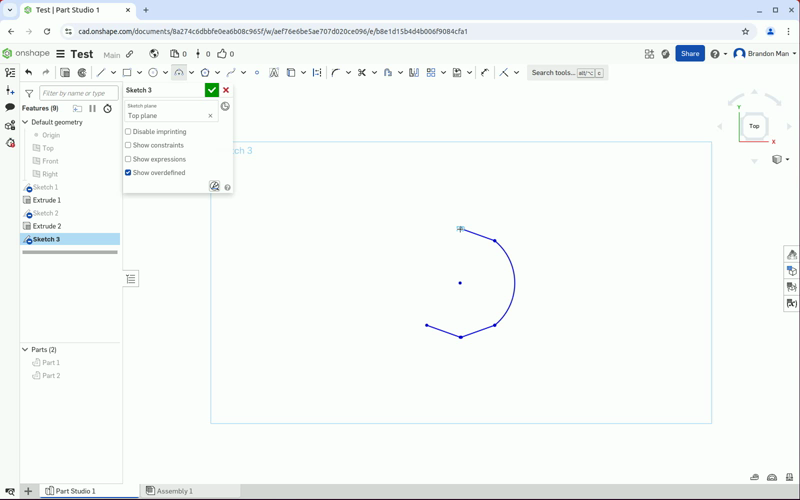
mouse_move(460, 228)
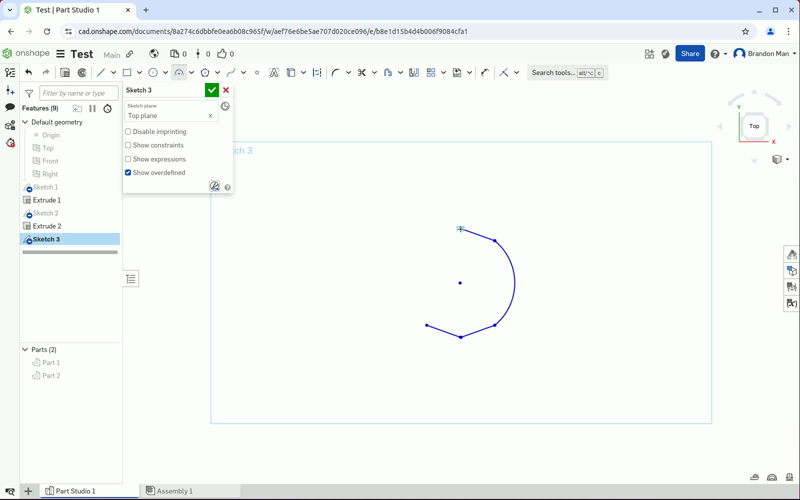
scroll(6)
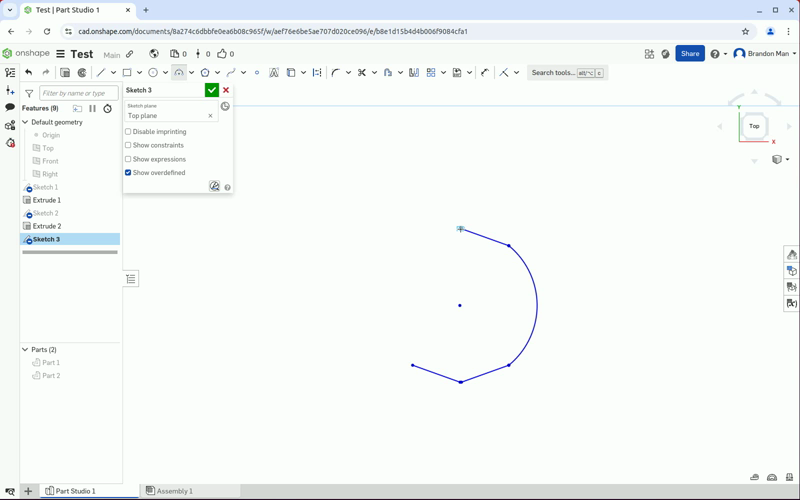
scroll(6)
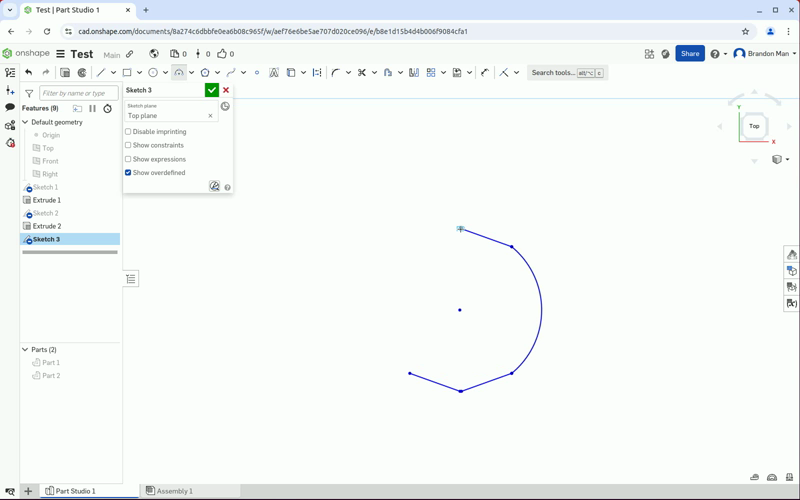
scroll(6)
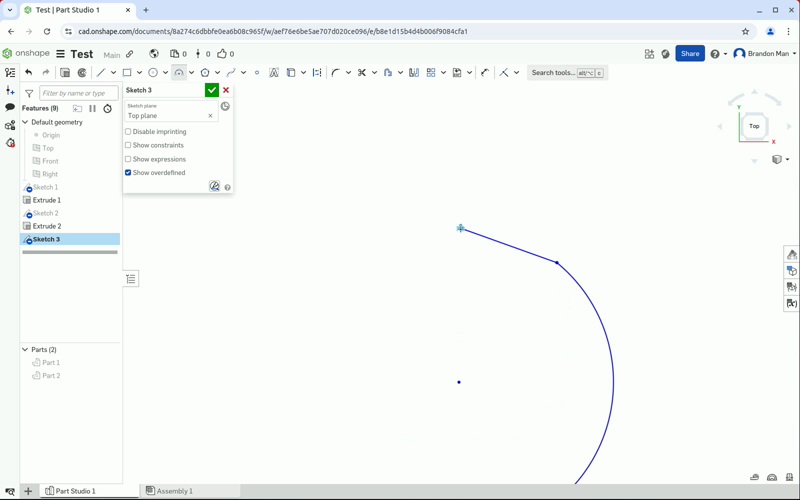
scroll(6)
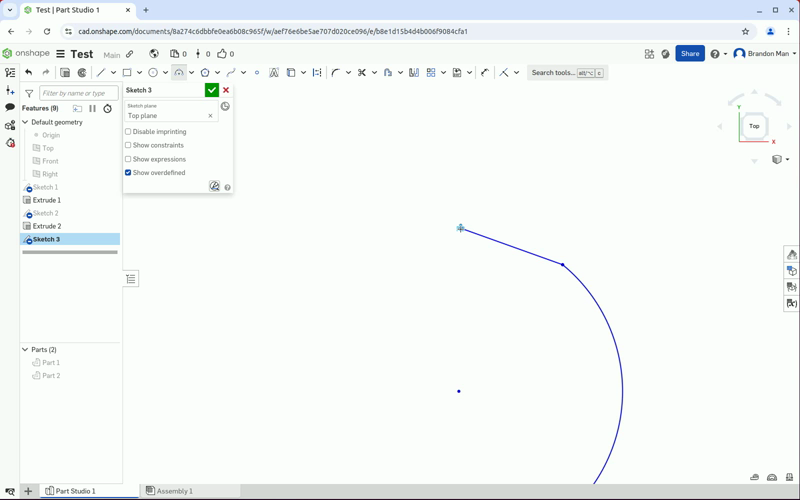
scroll(6)
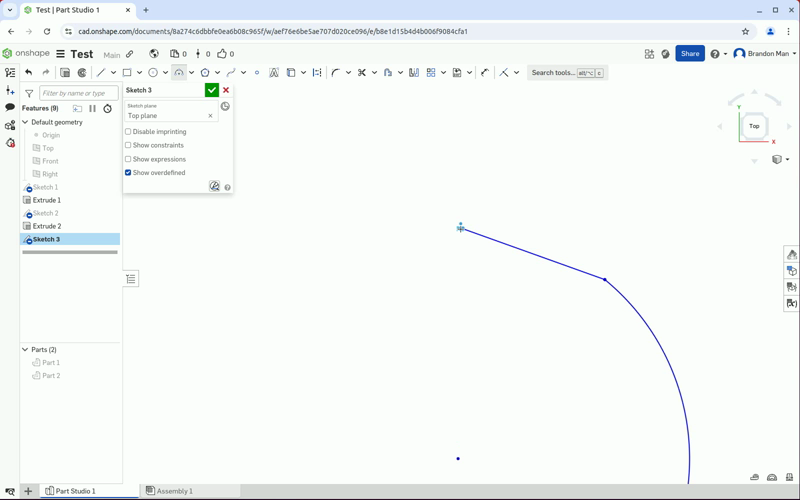
scroll(6)
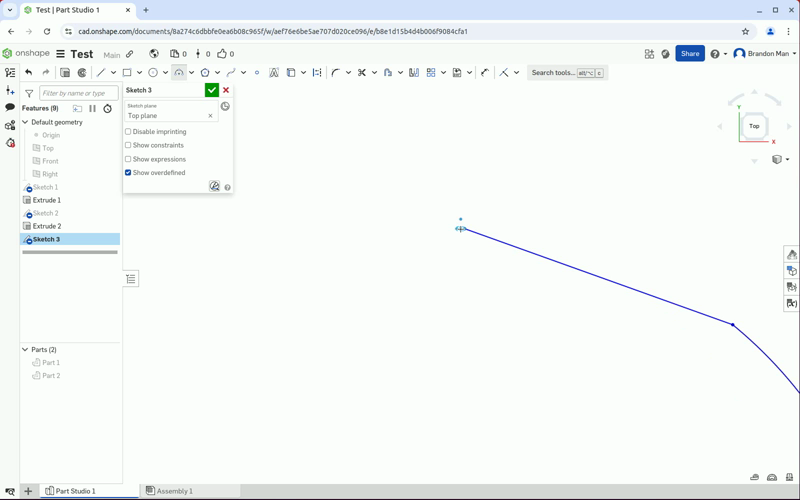
scroll(6)
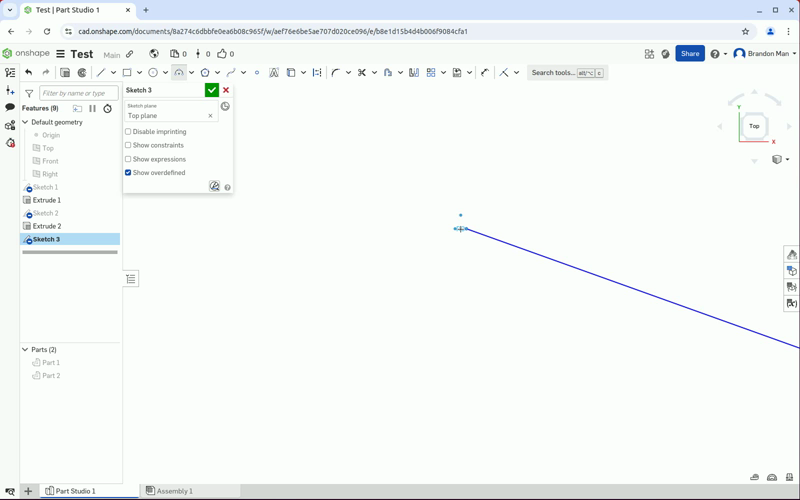
click(460, 228)
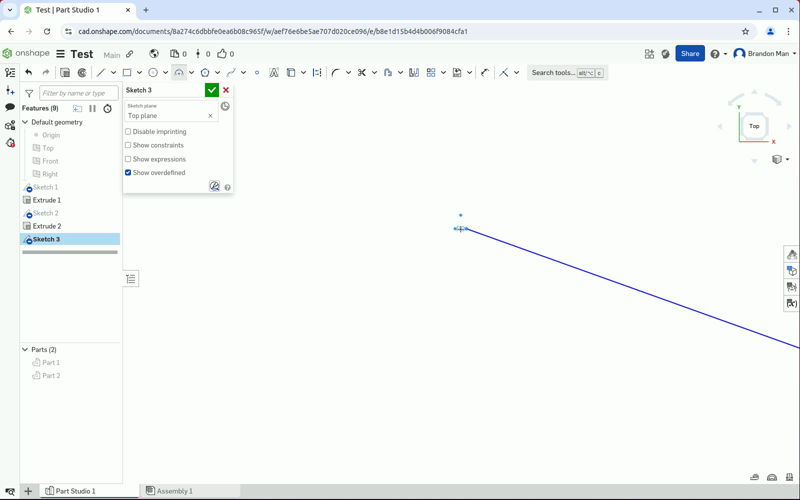
scroll(-6)
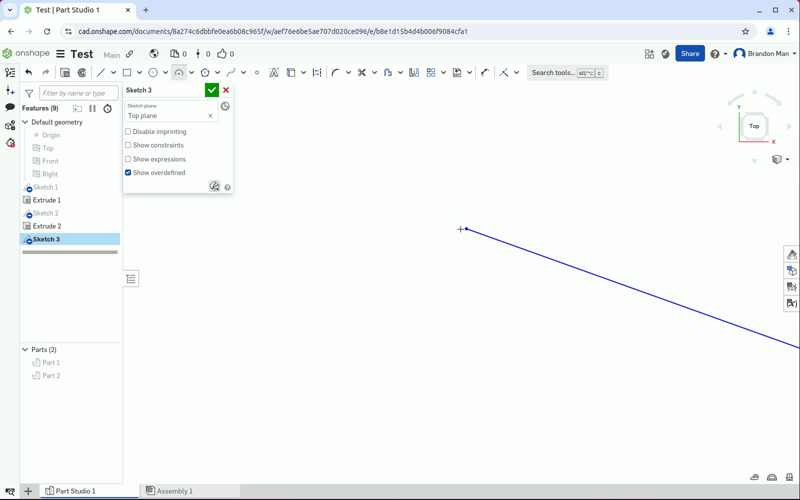
scroll(-6)
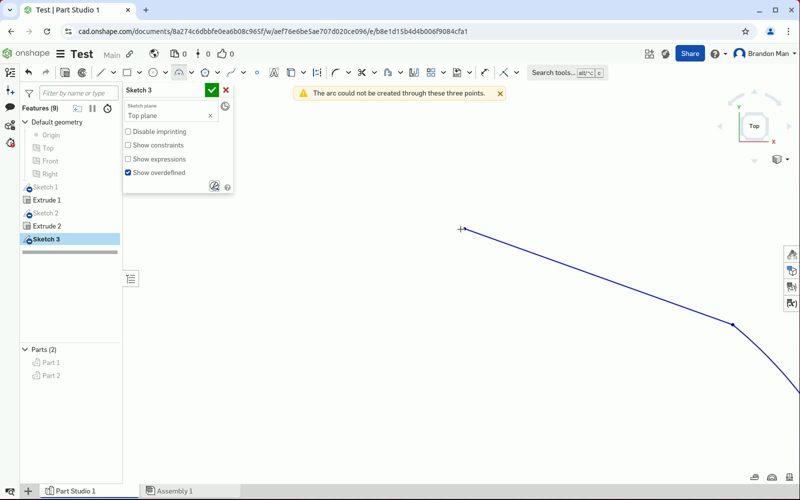
scroll(-6)
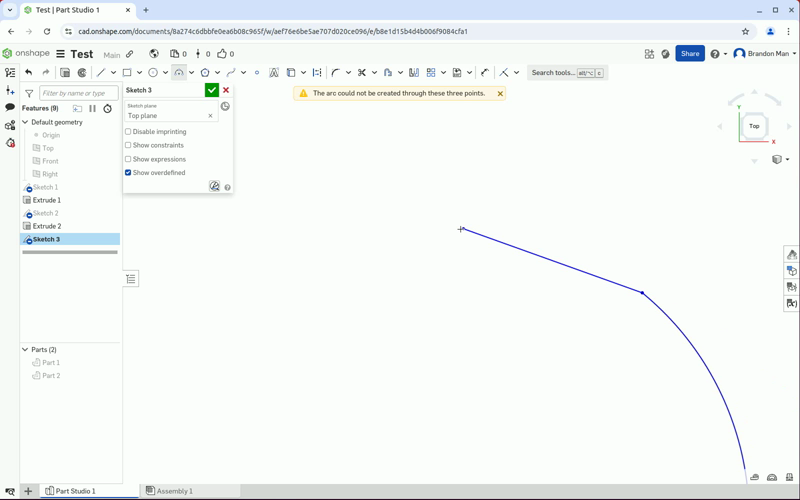
scroll(-6)
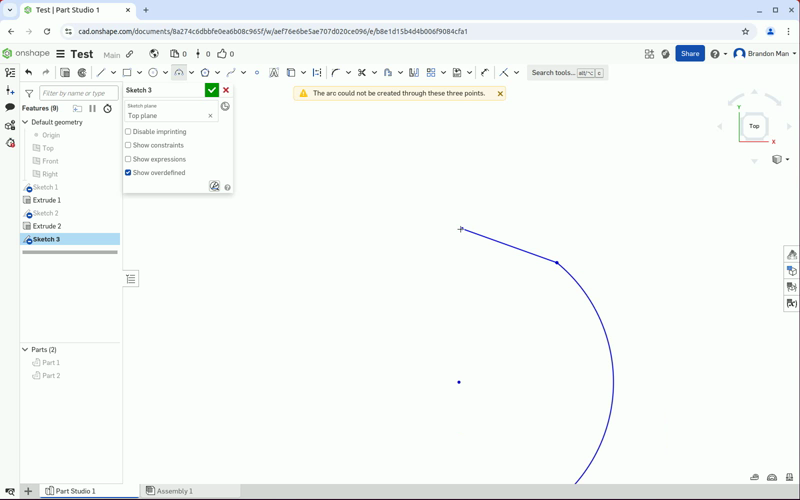
scroll(-6)
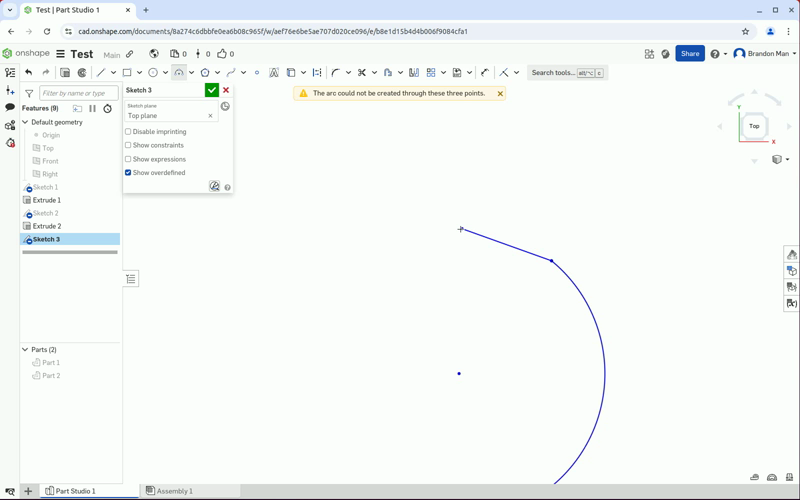
scroll(-6)
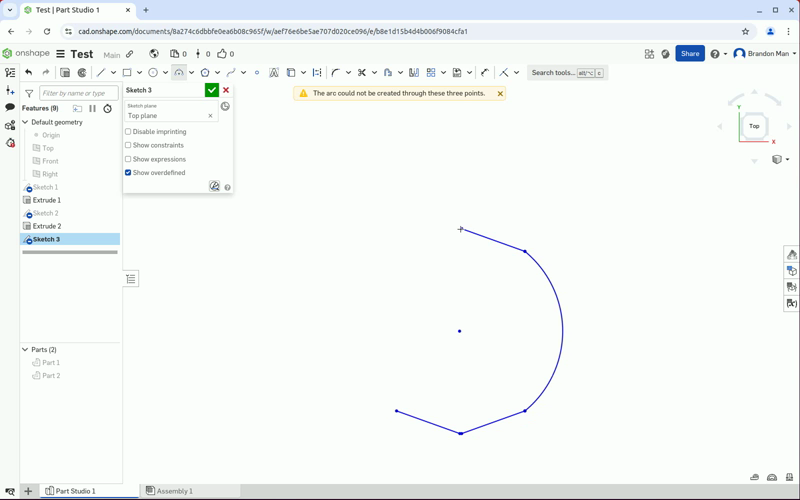
scroll(-6)
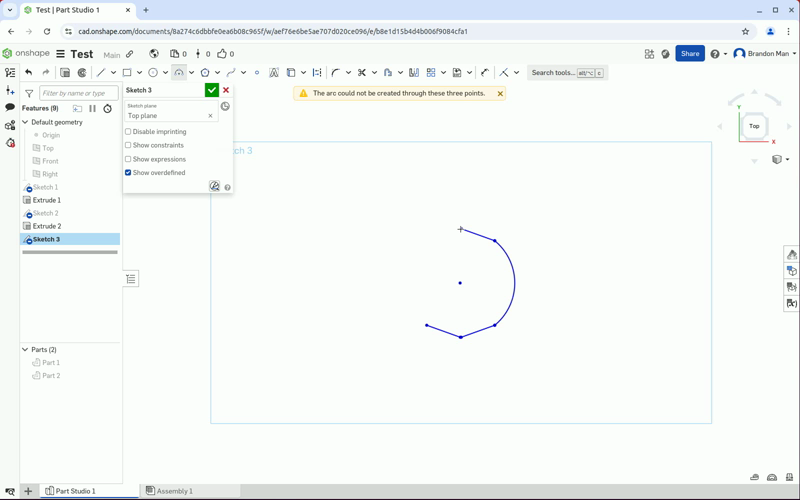
key_up(shift)
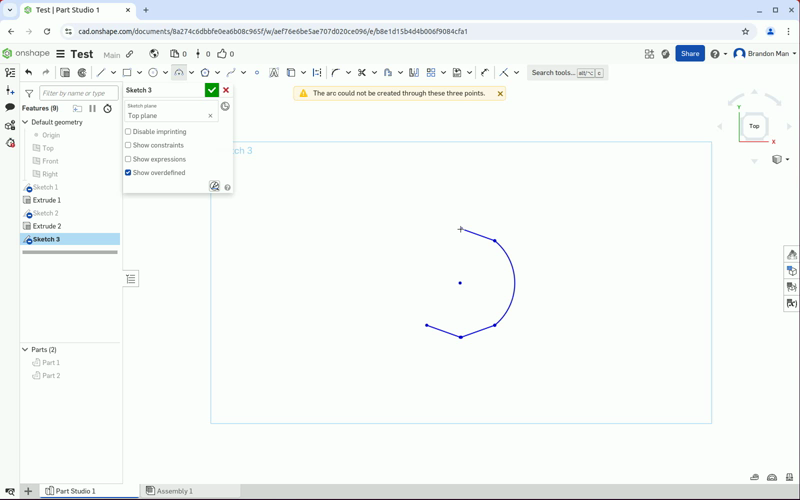
key(esc)
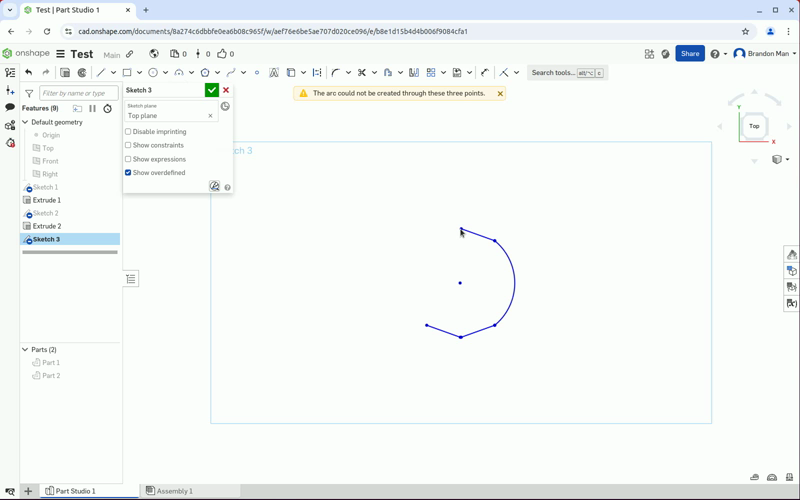
key(l)
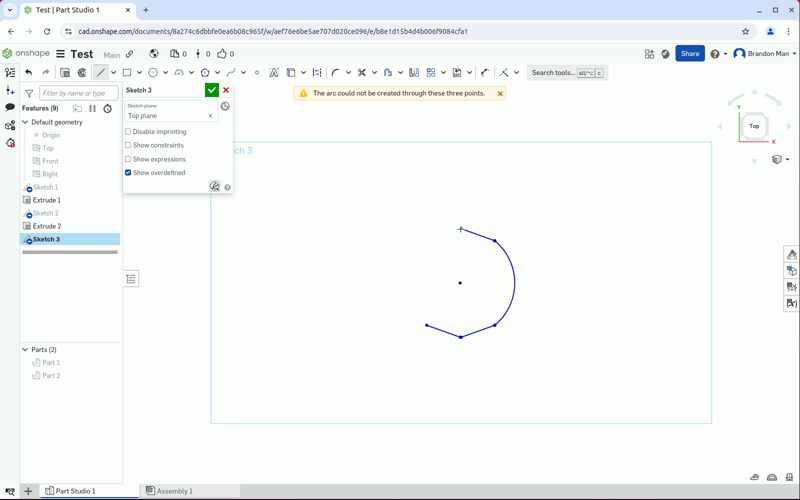
mouse_move(460, 228)
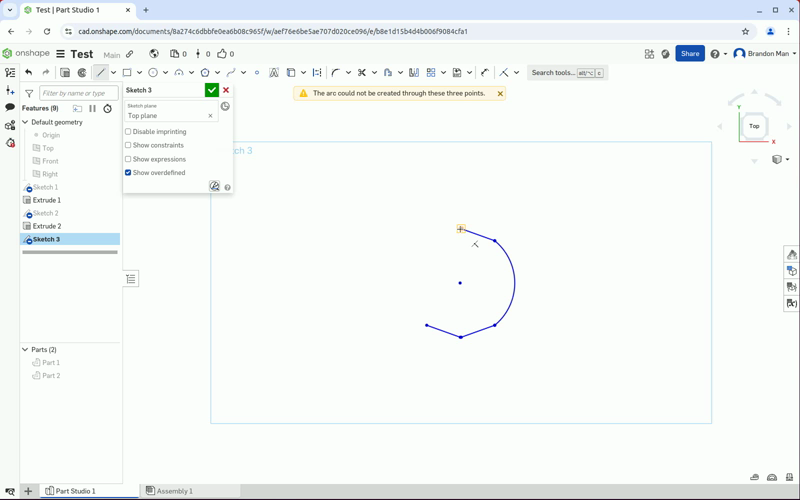
scroll(6)
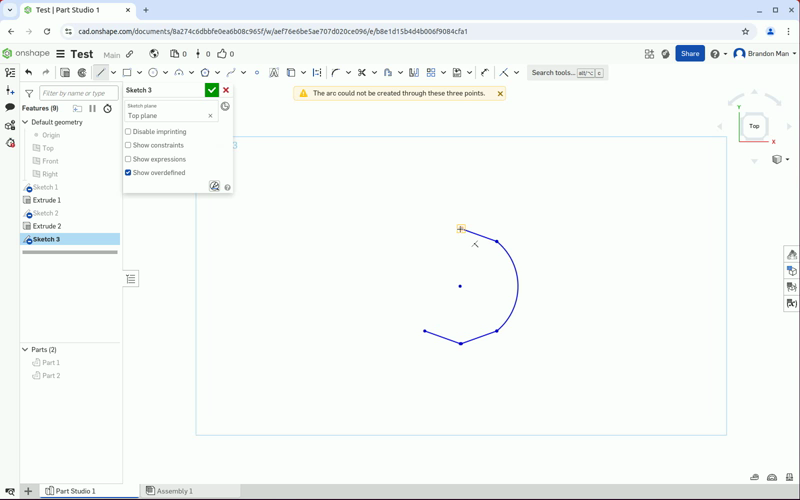
scroll(6)
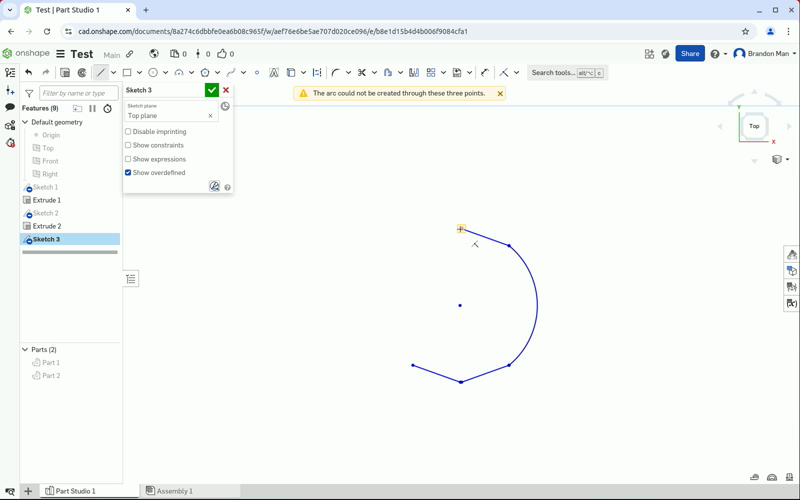
scroll(6)
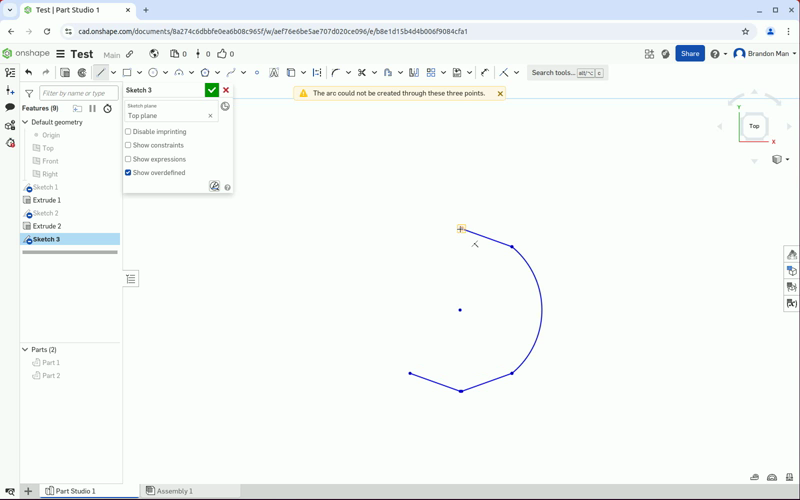
scroll(6)
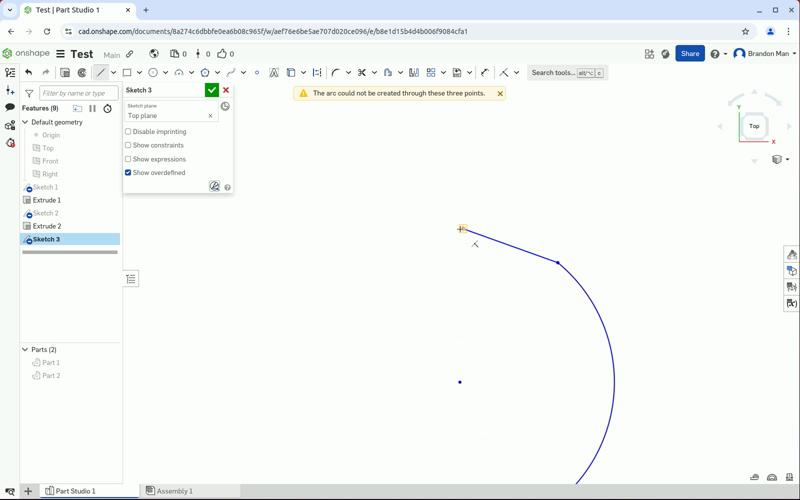
scroll(6)
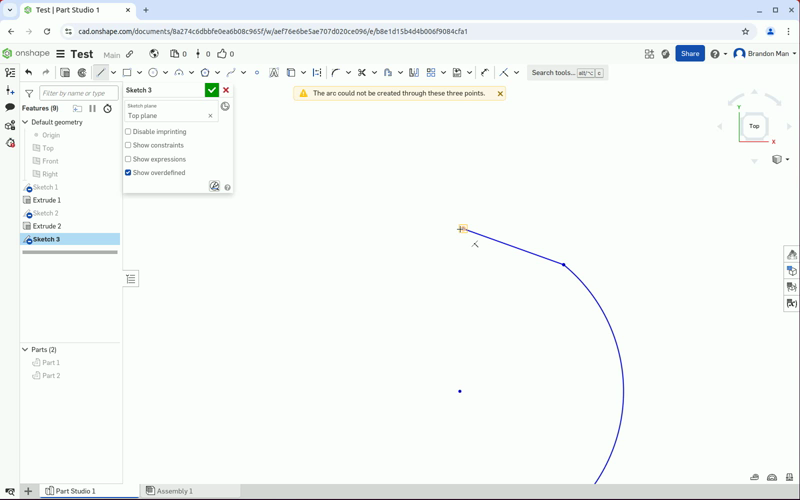
scroll(6)
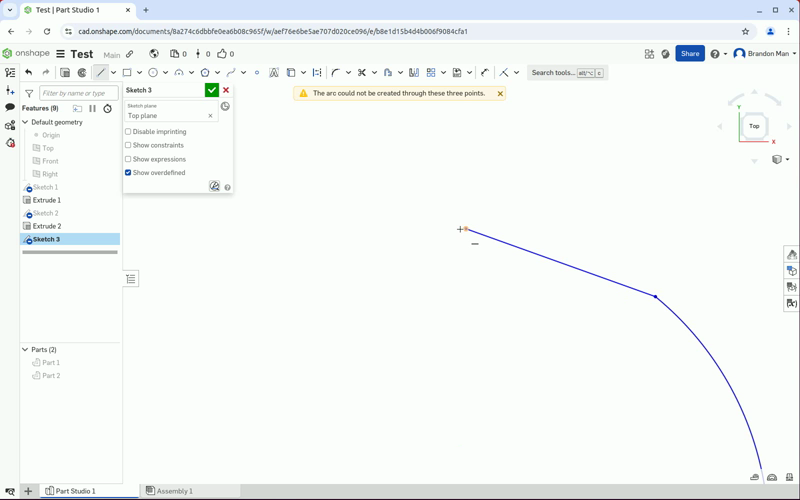
scroll(6)
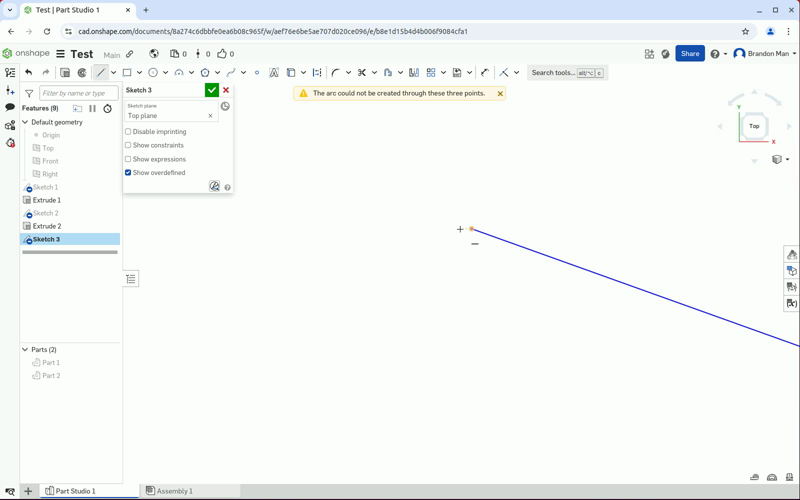
click(460, 228)
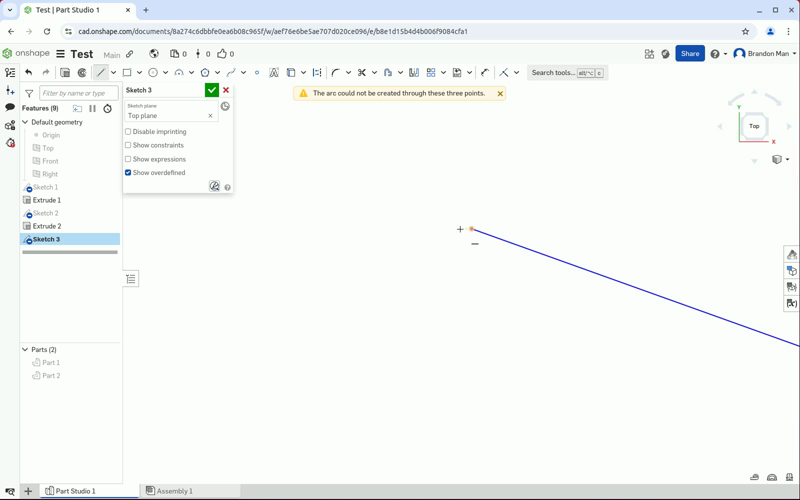
scroll(-6)
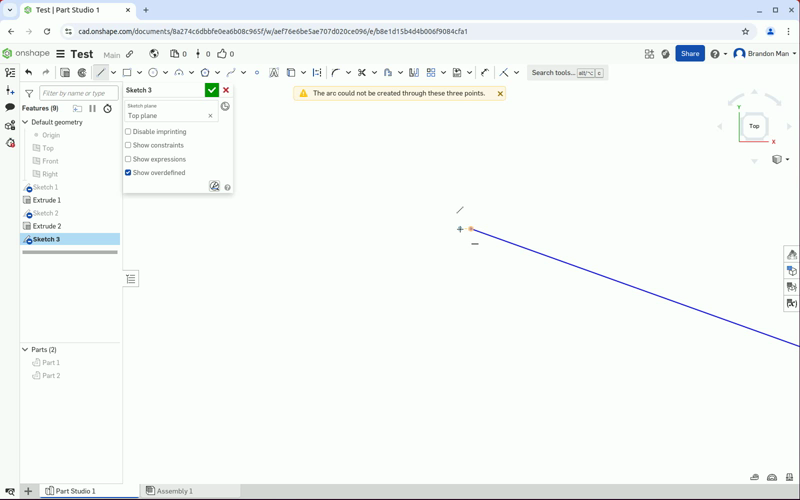
scroll(-6)
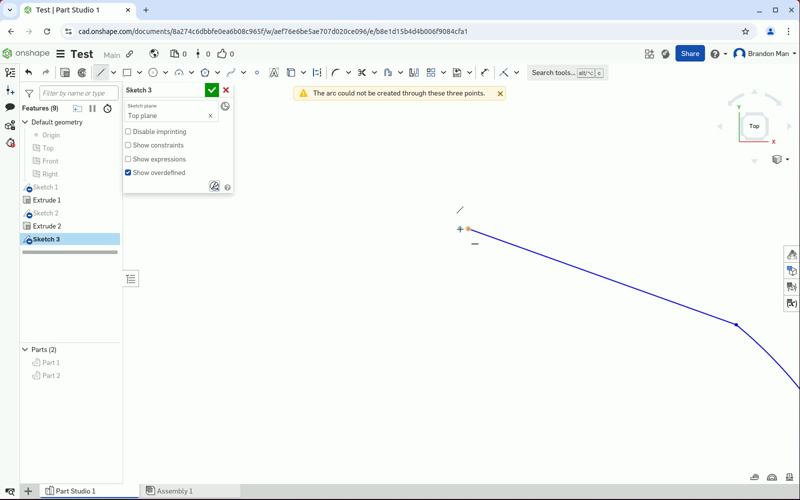
scroll(-6)
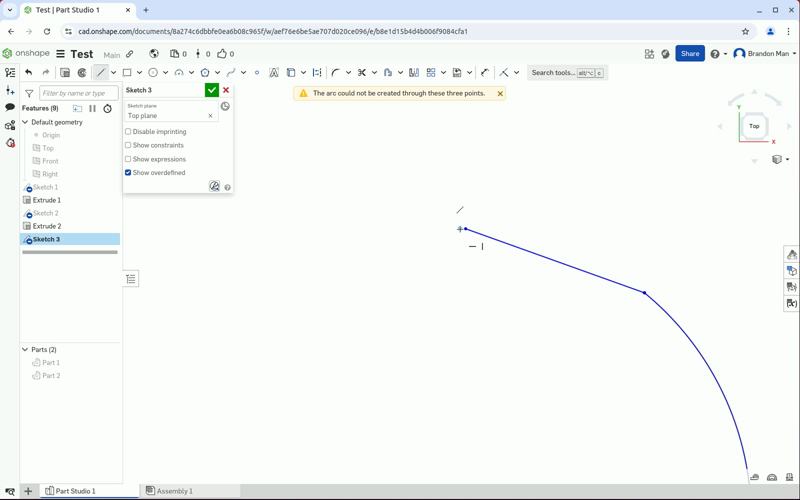
scroll(-6)
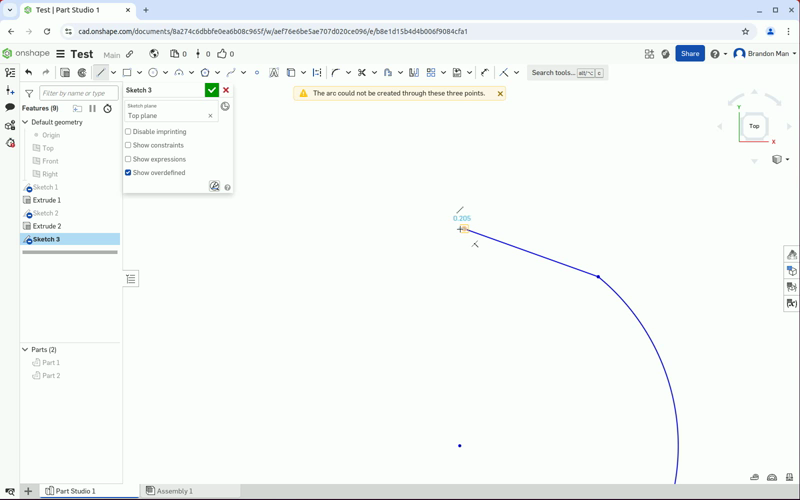
scroll(-6)
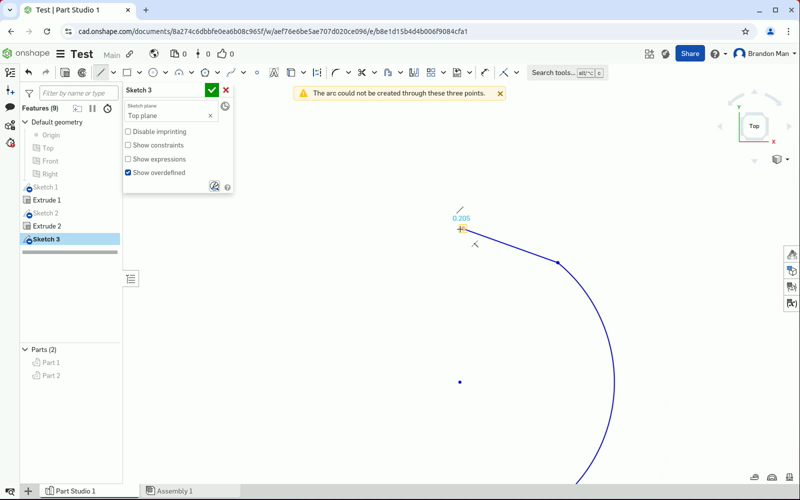
scroll(-6)
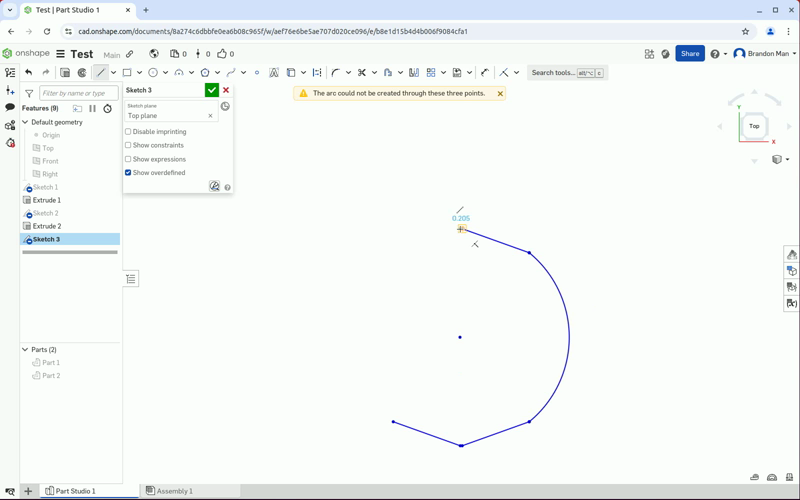
scroll(-6)
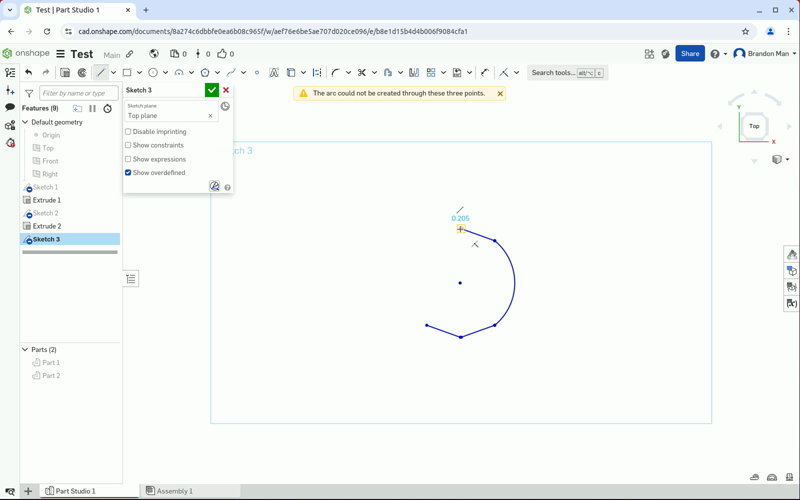
key_down(shift)
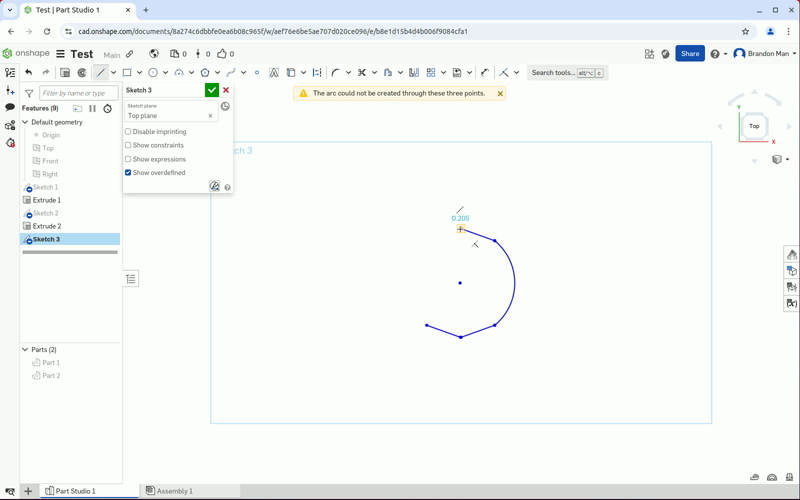
mouse_move(490, 228)
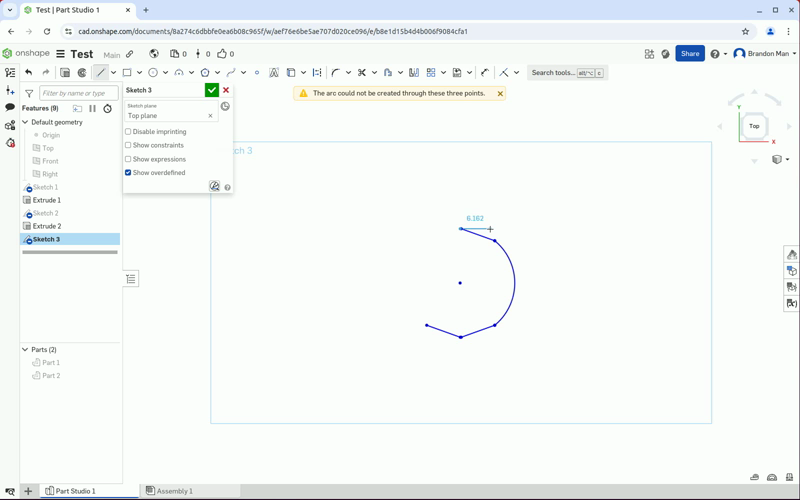
mouse_move(426, 240)
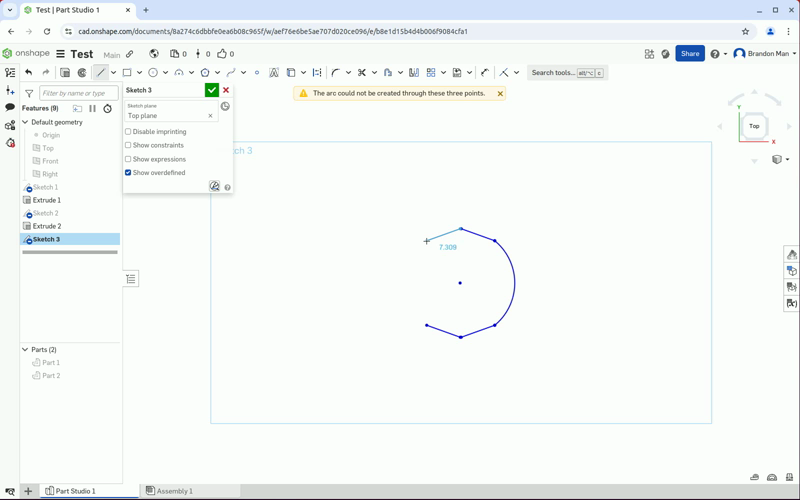
click(426, 240)
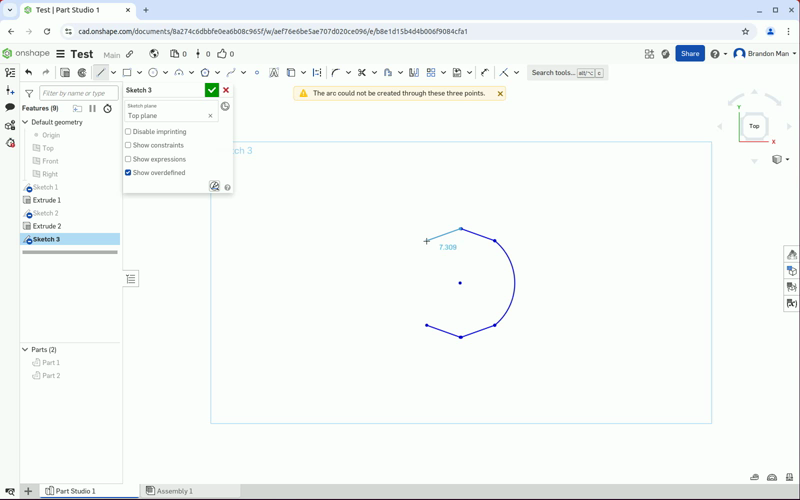
key_up(shift)
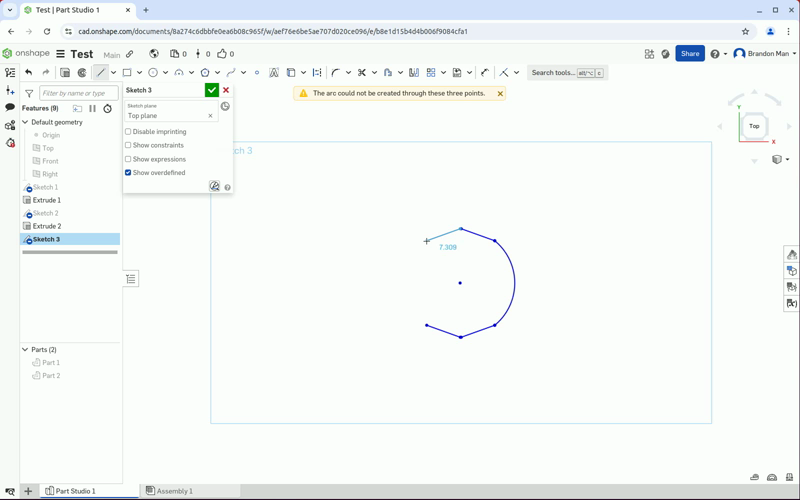
key(esc)
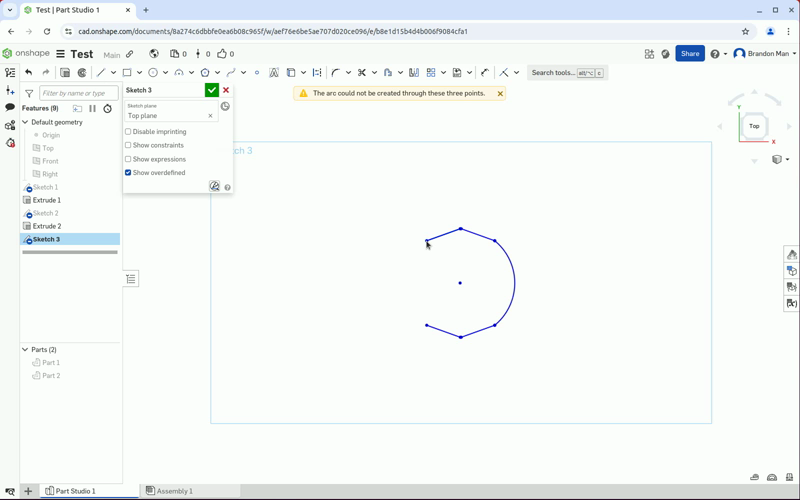
key(a)
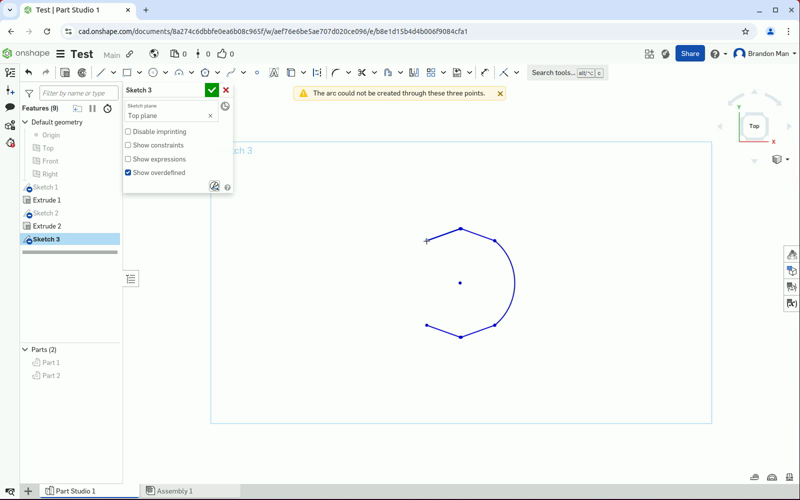
mouse_move(426, 240)
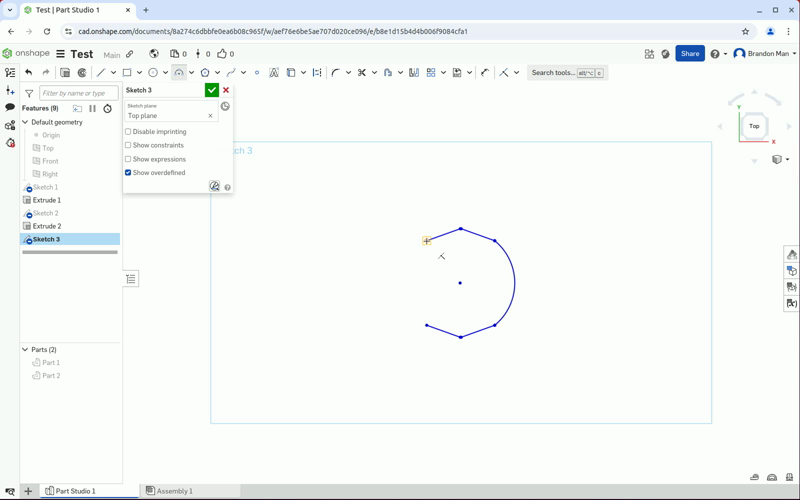
click(426, 240)
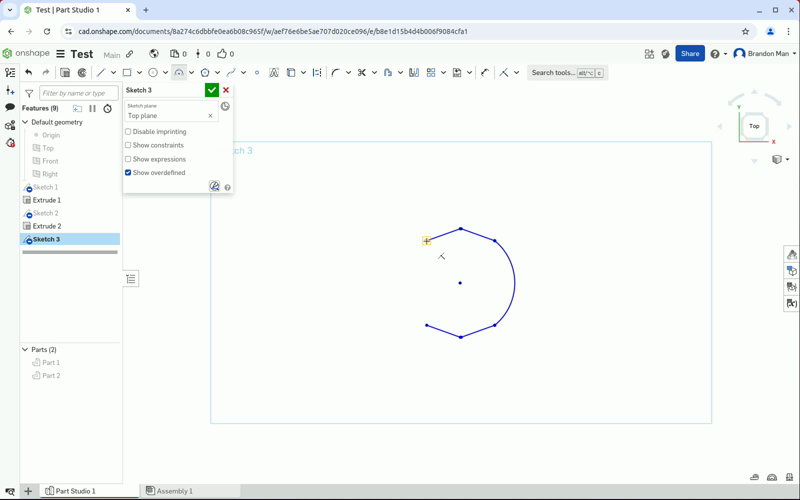
mouse_move(426, 325)
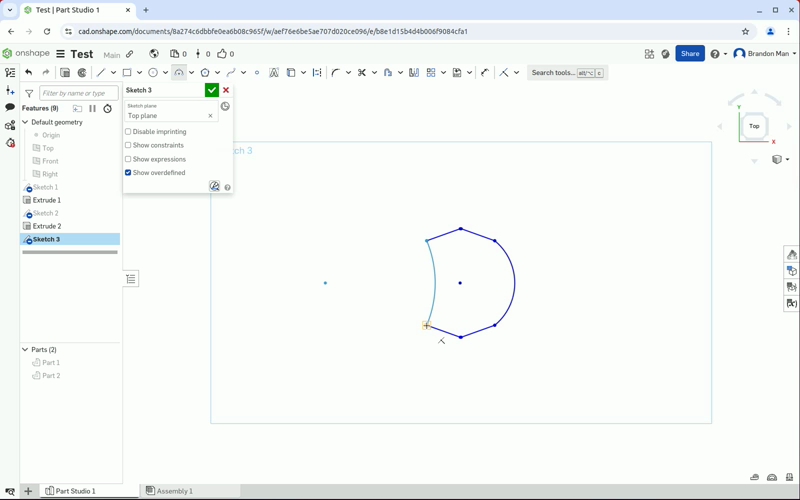
click(426, 325)
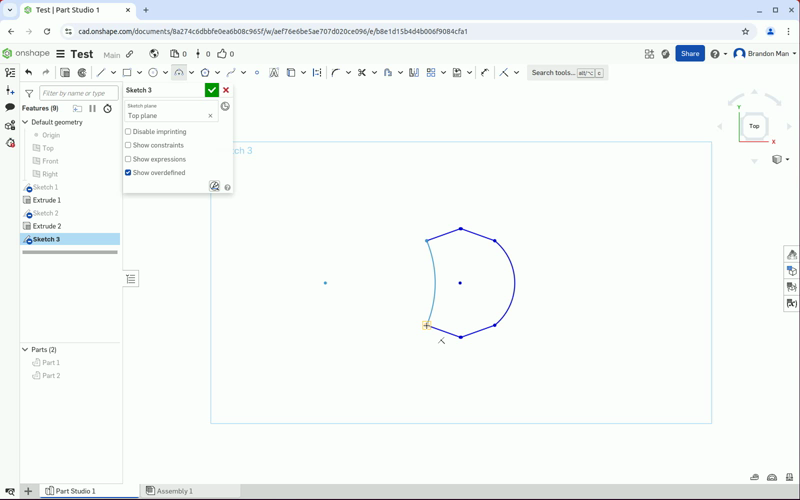
key_down(shift)
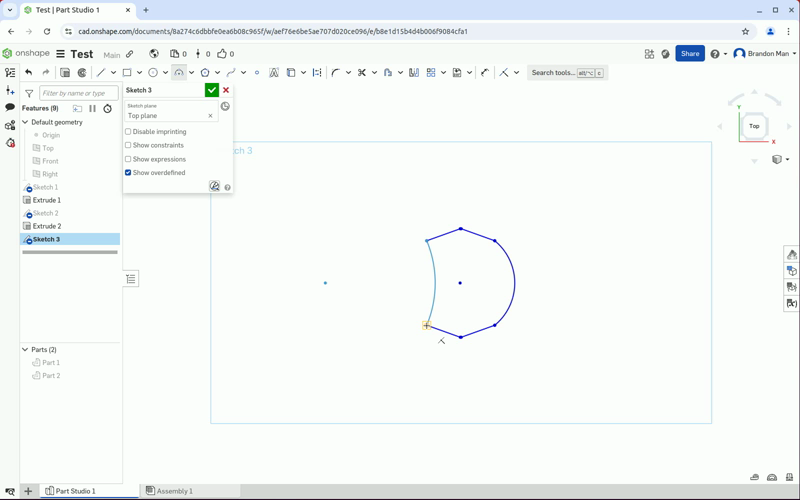
mouse_move(406, 282)
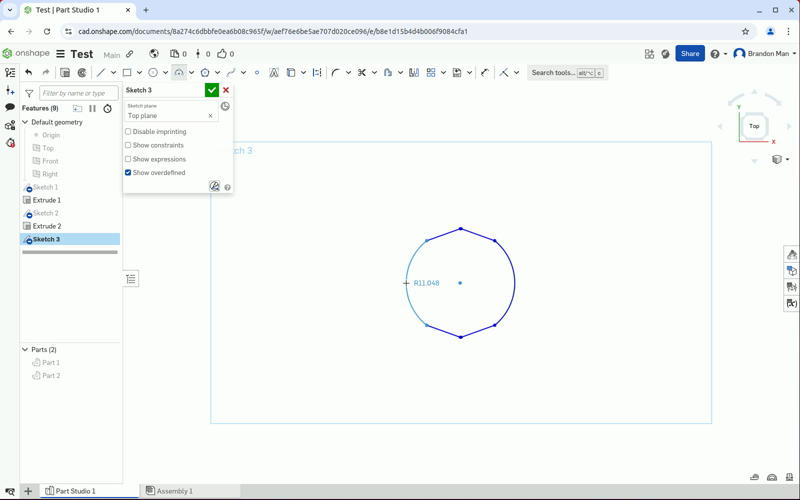
click(406, 282)
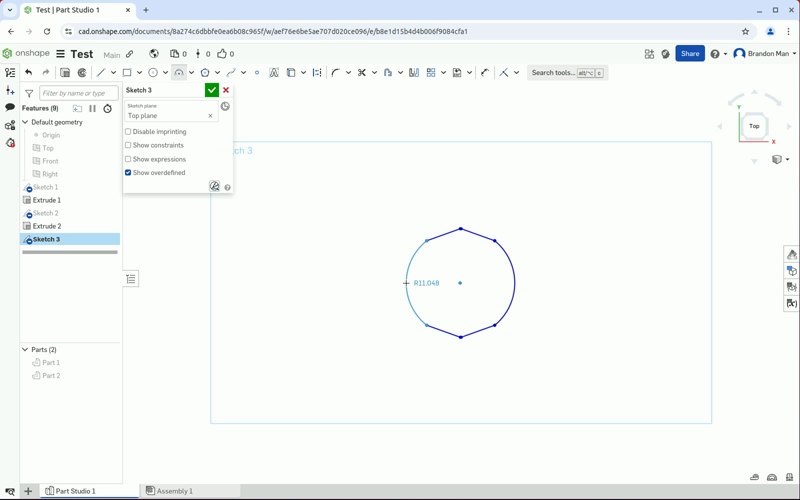
key_up(shift)
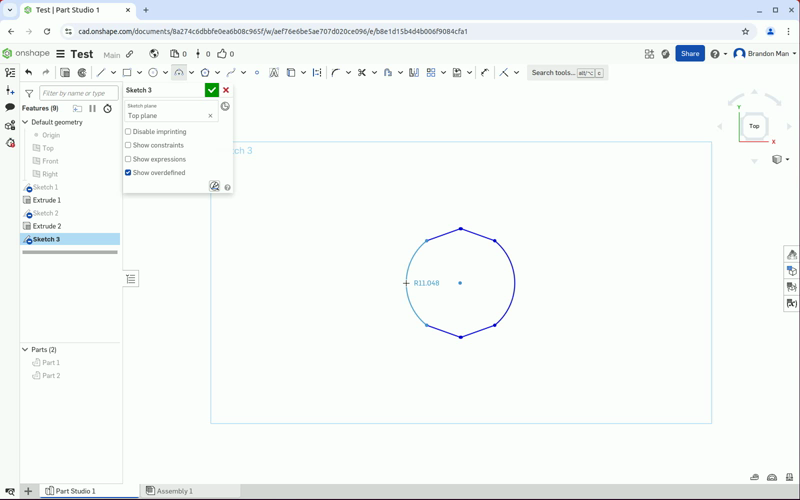
key(esc)
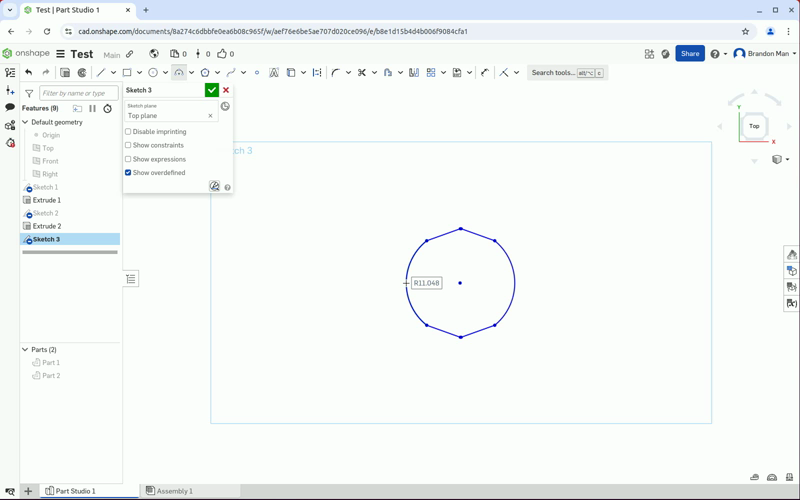
key(c)
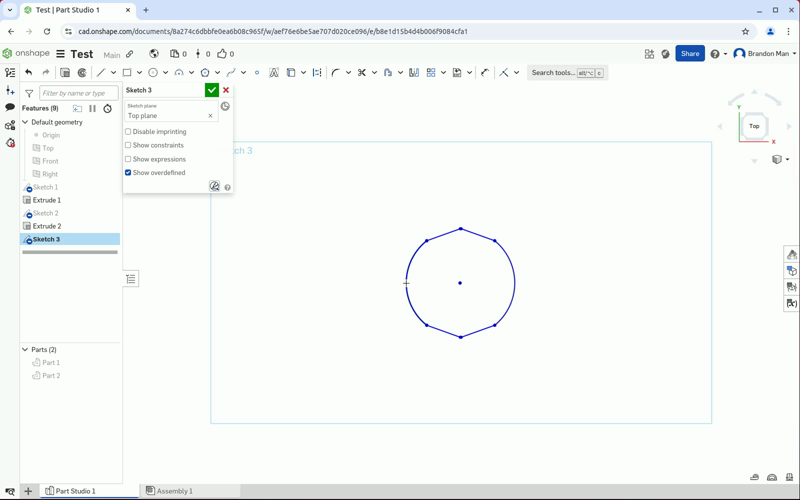
key_down(shift)
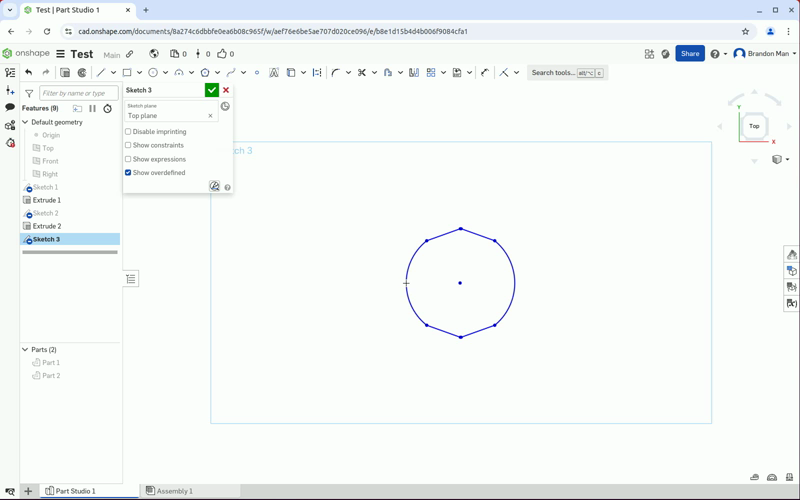
mouse_move(460, 282)
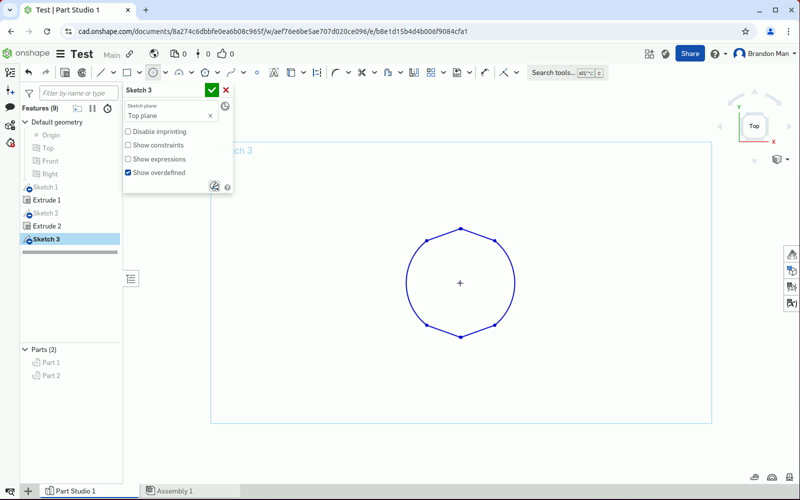
scroll(6)
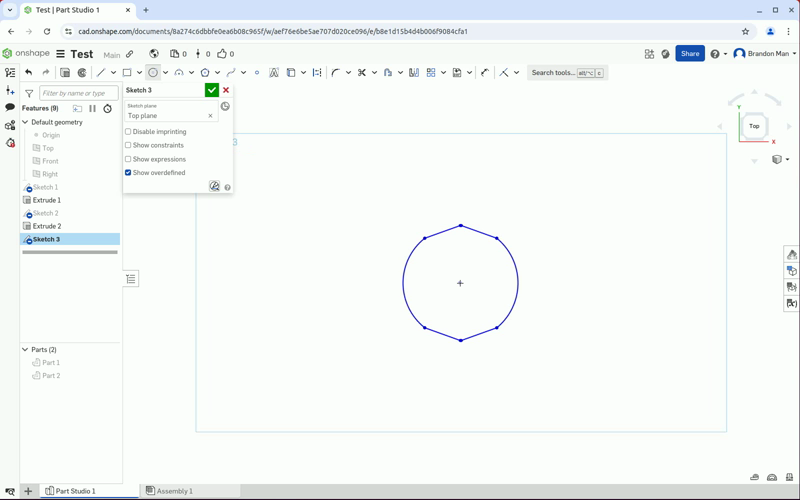
scroll(6)
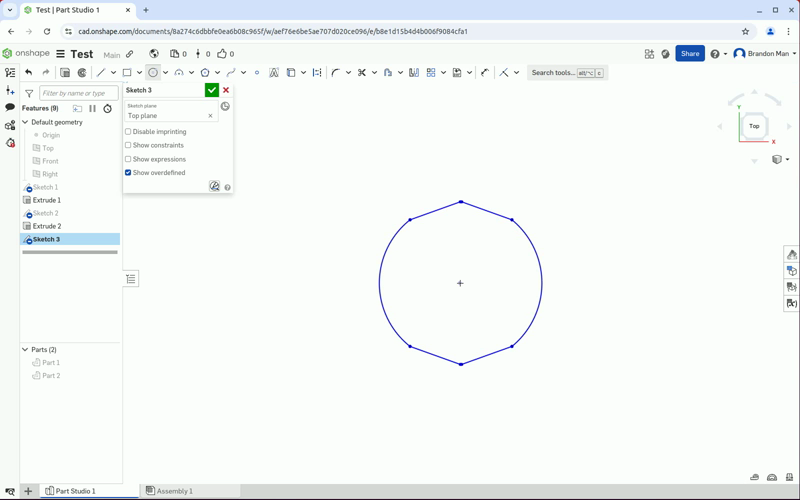
scroll(6)
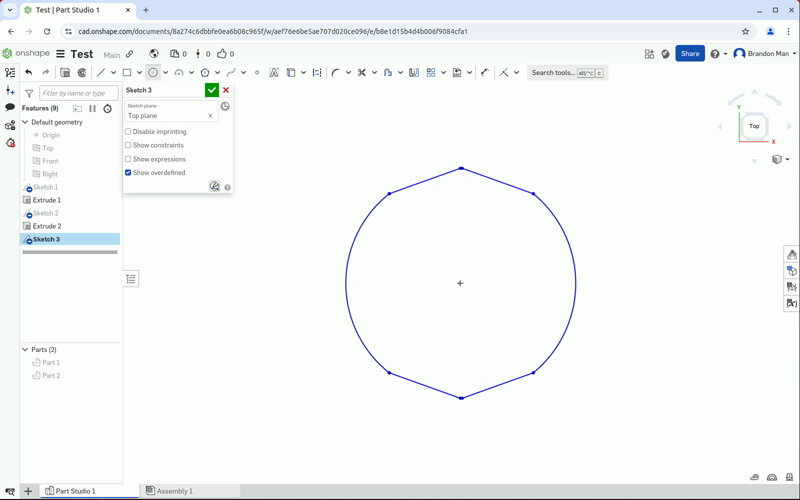
scroll(6)
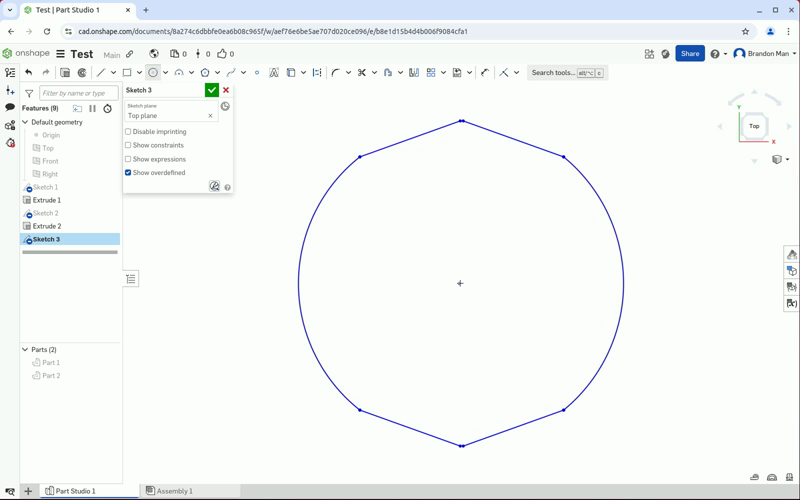
scroll(6)
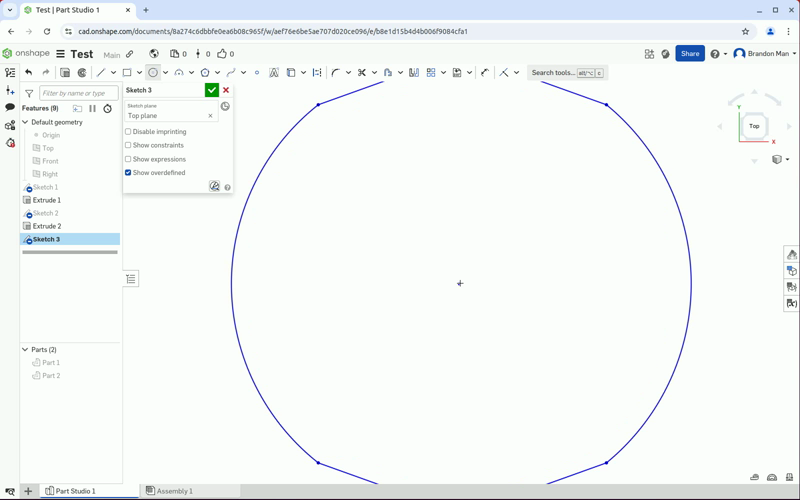
scroll(6)
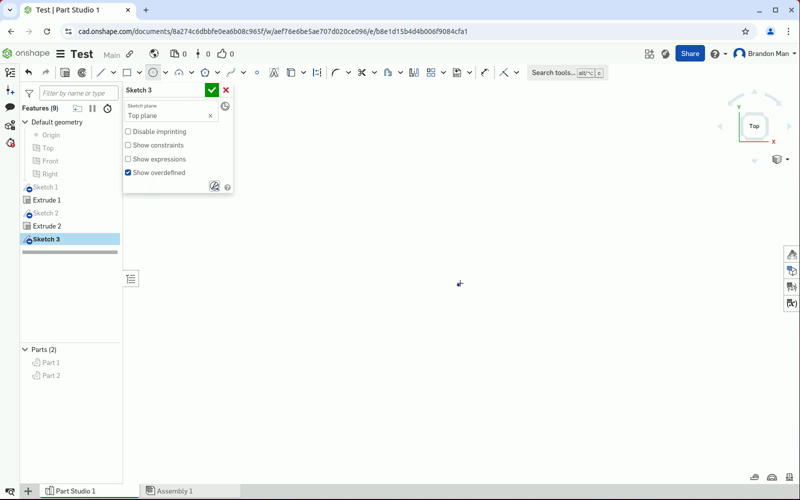
scroll(6)
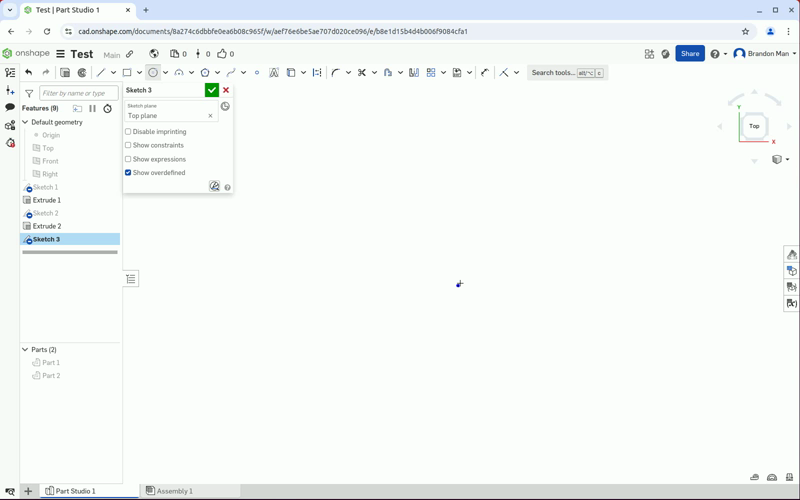
click(460, 282)
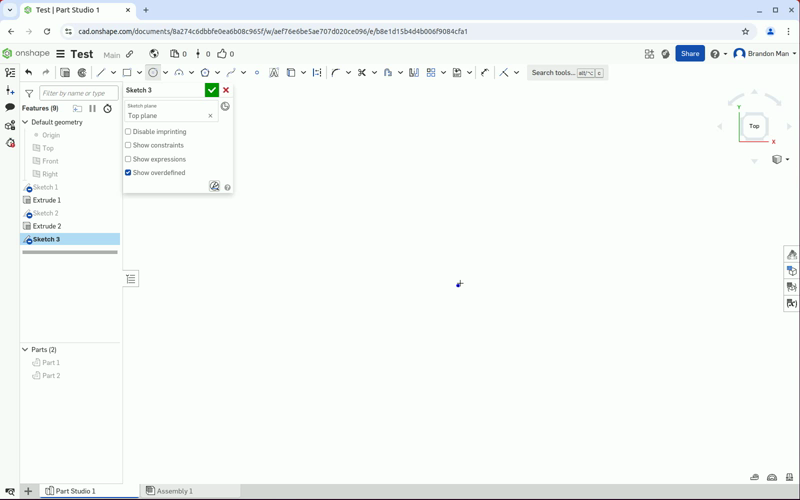
scroll(-6)
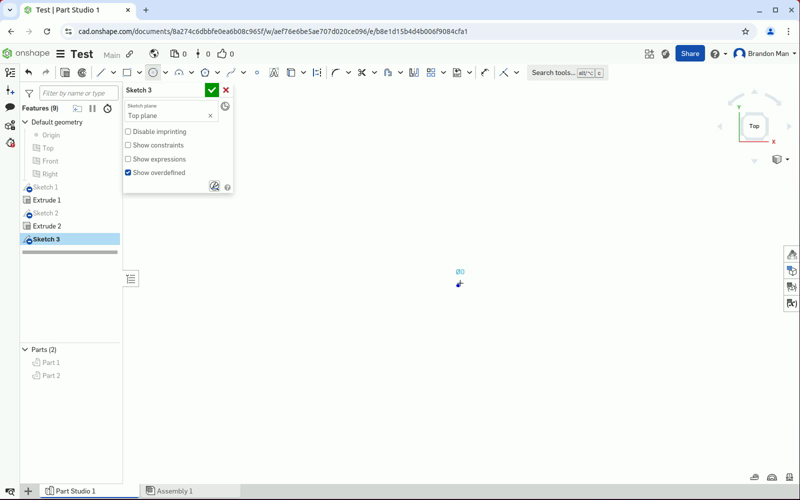
scroll(-6)
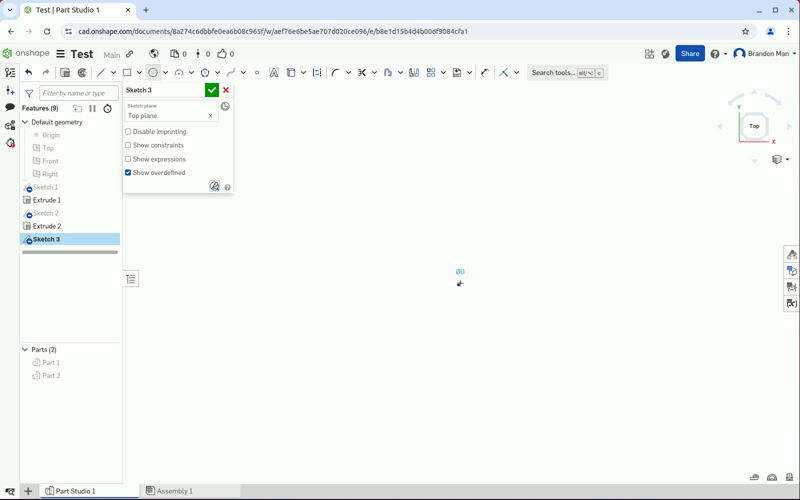
scroll(-6)
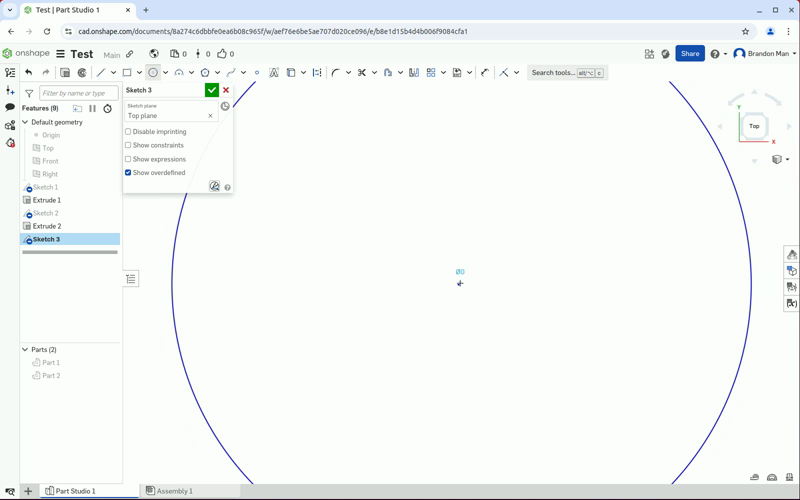
scroll(-6)
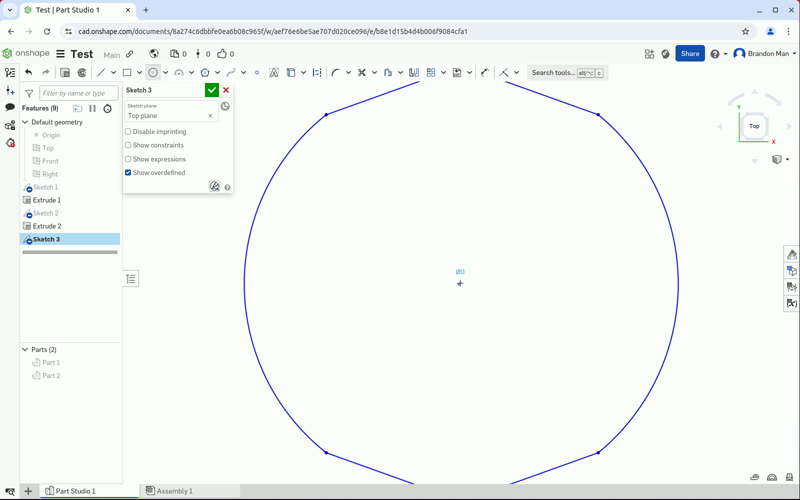
scroll(-6)
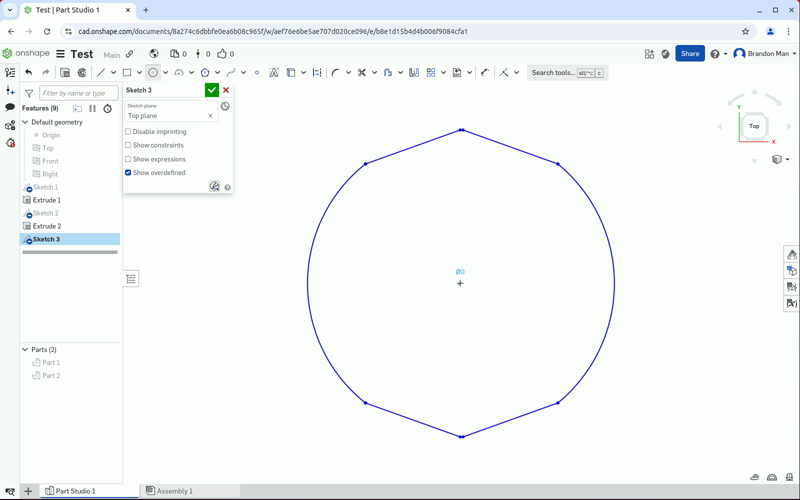
scroll(-6)
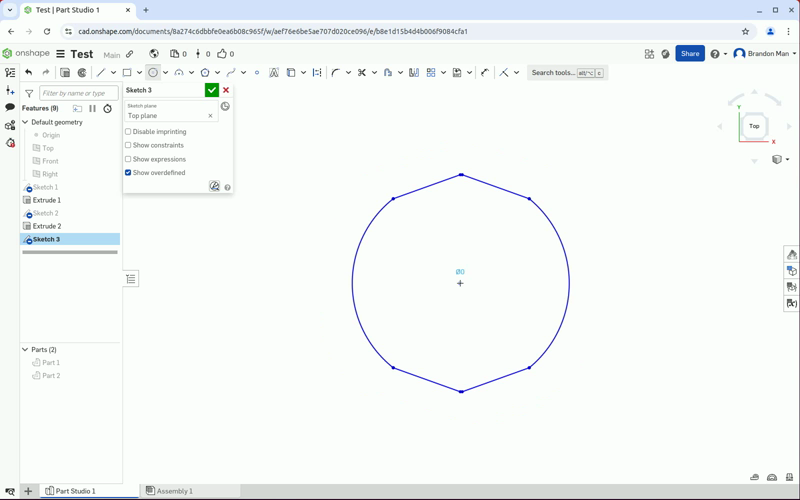
scroll(-6)
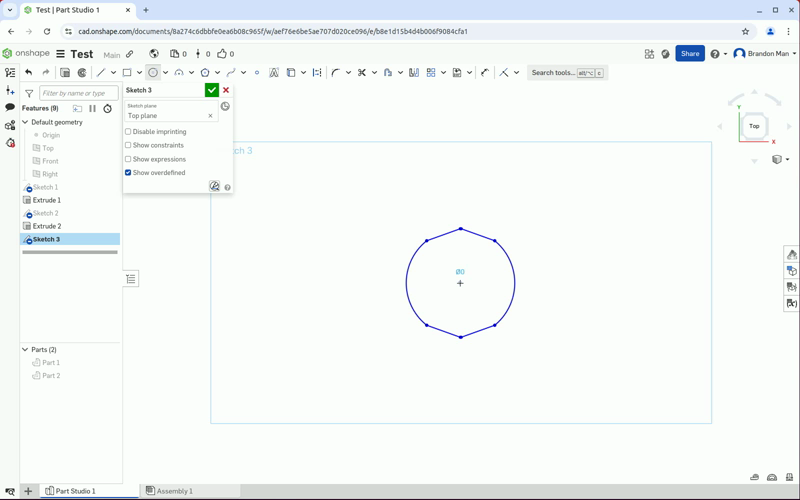
key_up(shift)
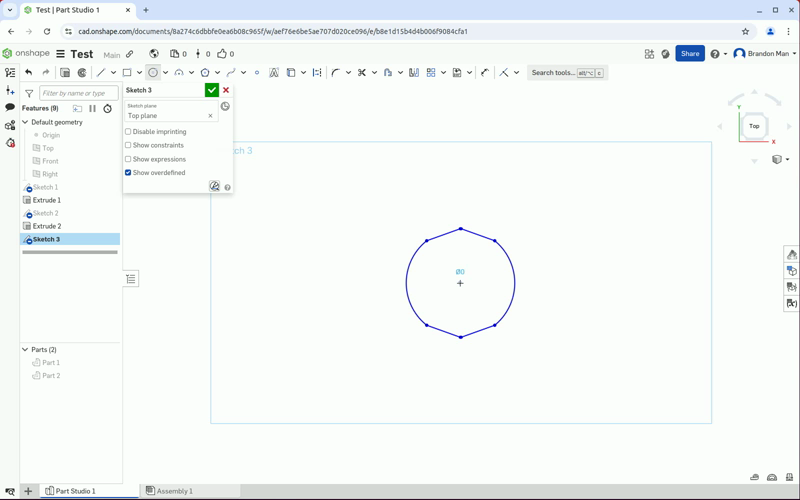
mouse_move(504, 282)
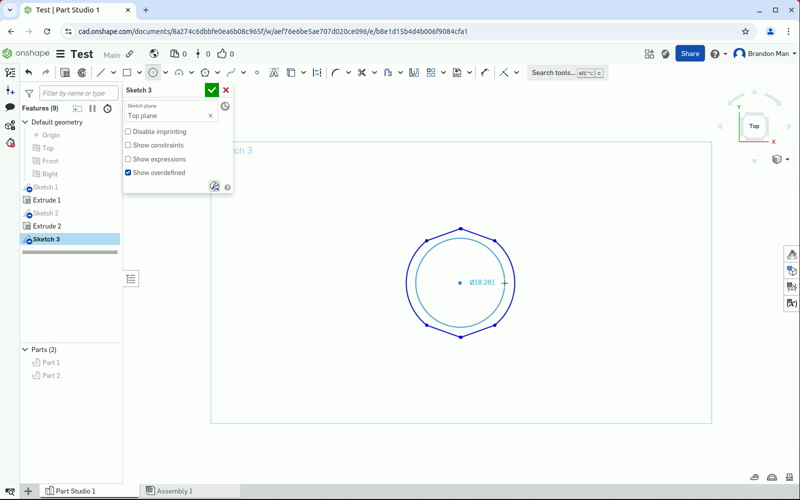
click(504, 282)
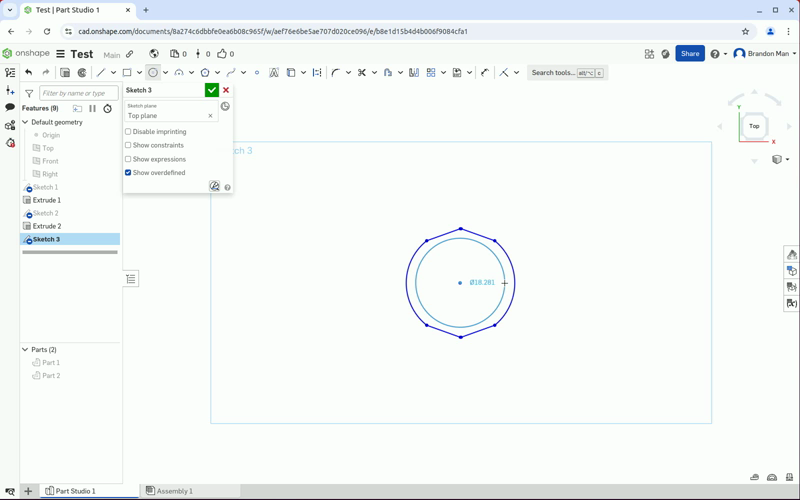
key(esc)
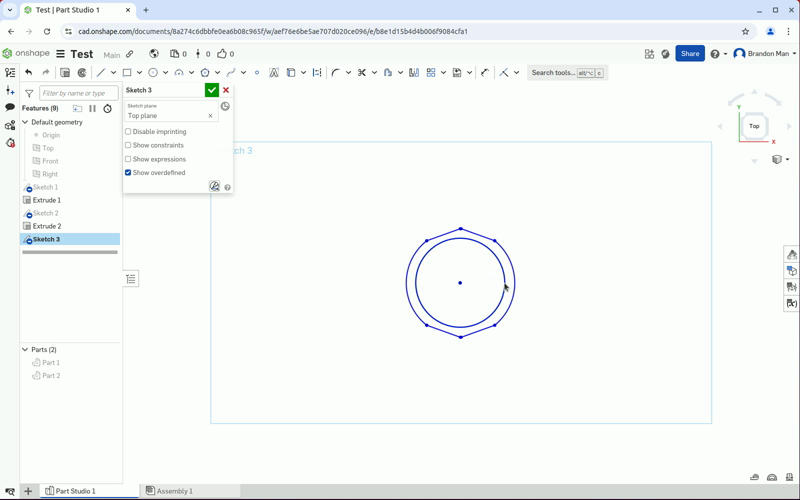
mouse_move(463, 331)
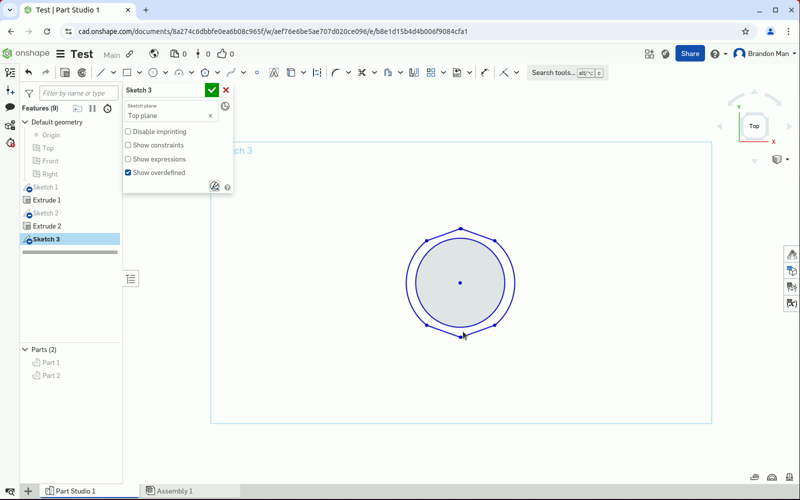
click(463, 331)
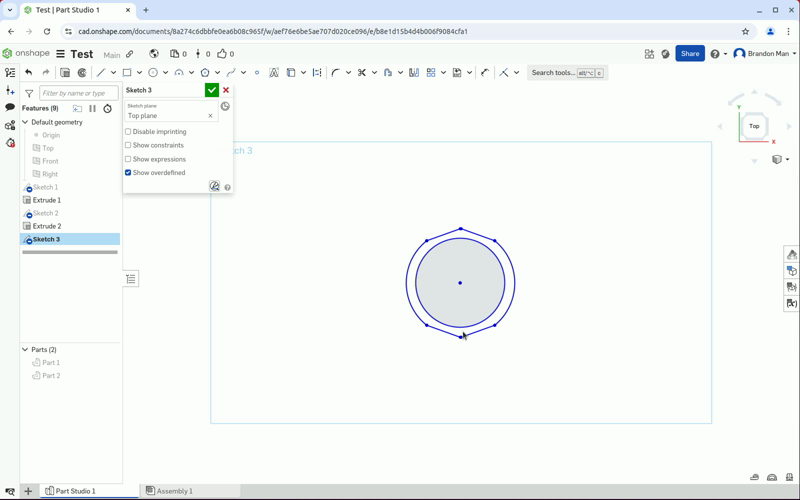
mouse_move(73, 352)
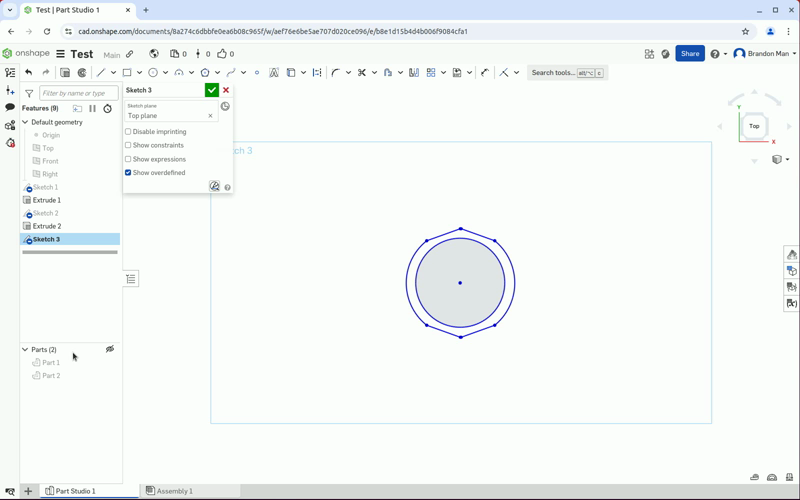
key(shift+y)
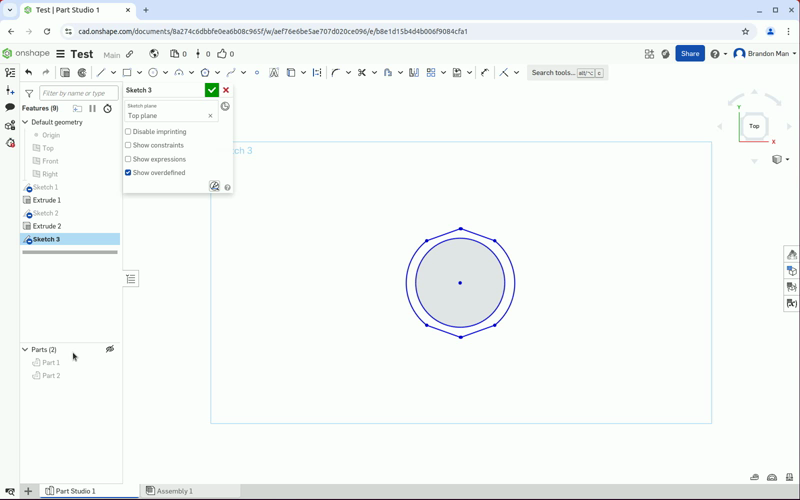
key(shift+e)
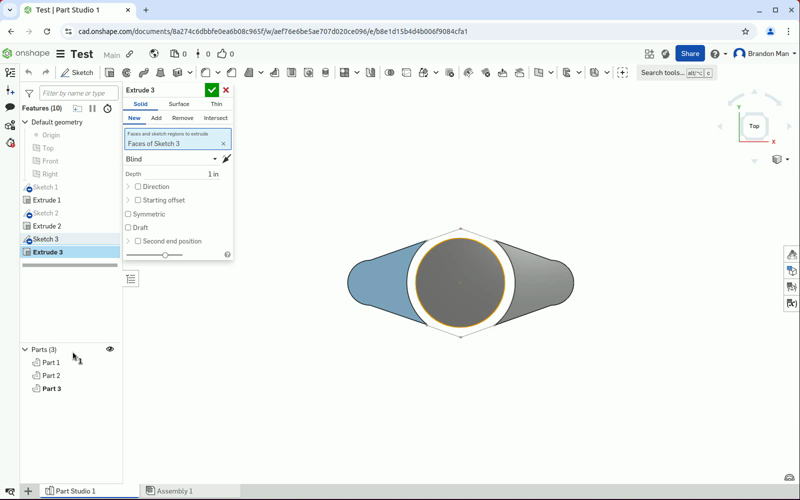
mouse_move(143, 106)
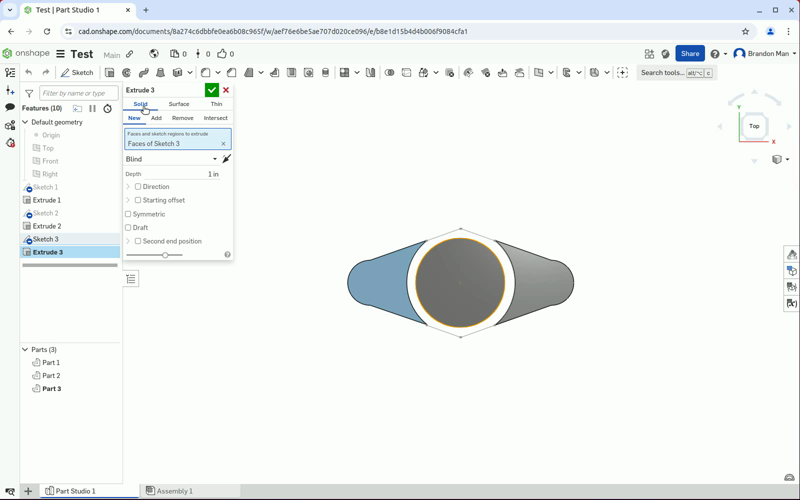
click(143, 106)
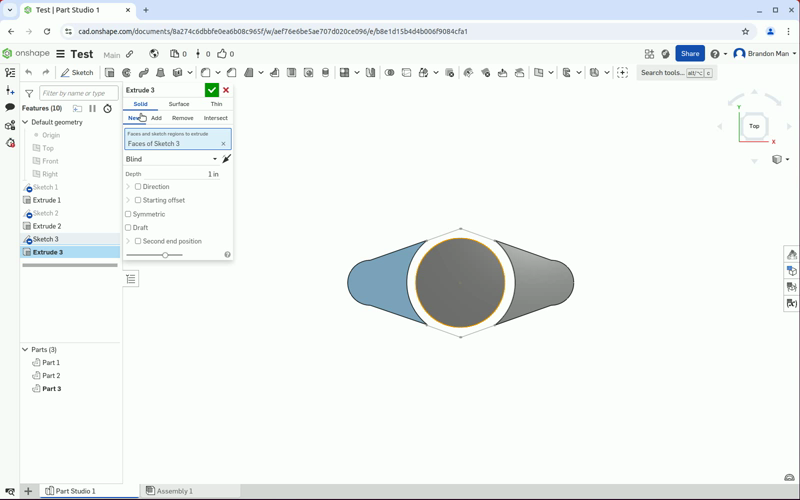
mouse_move(137, 120)
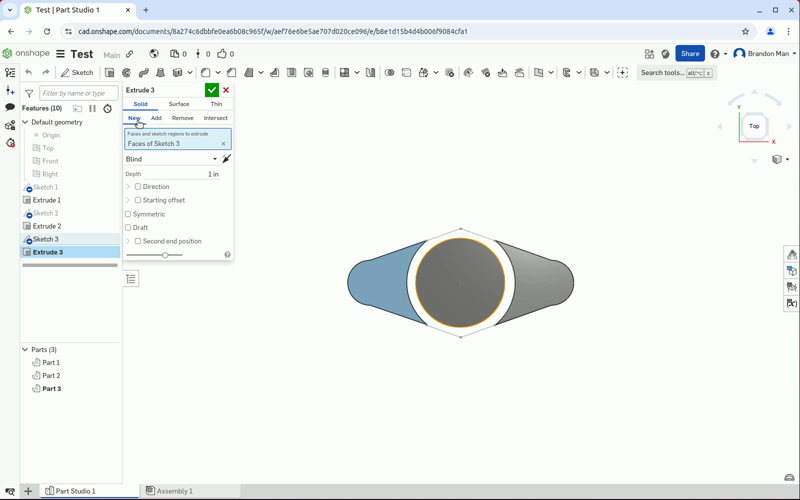
click(137, 120)
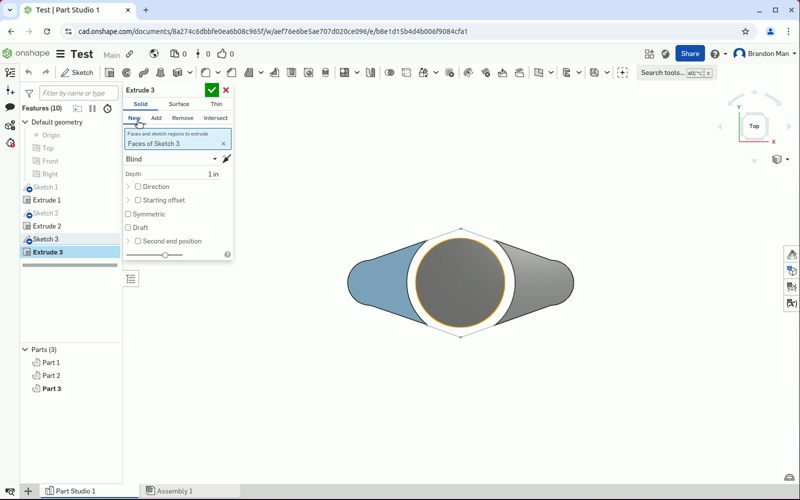
key(tab, 4)
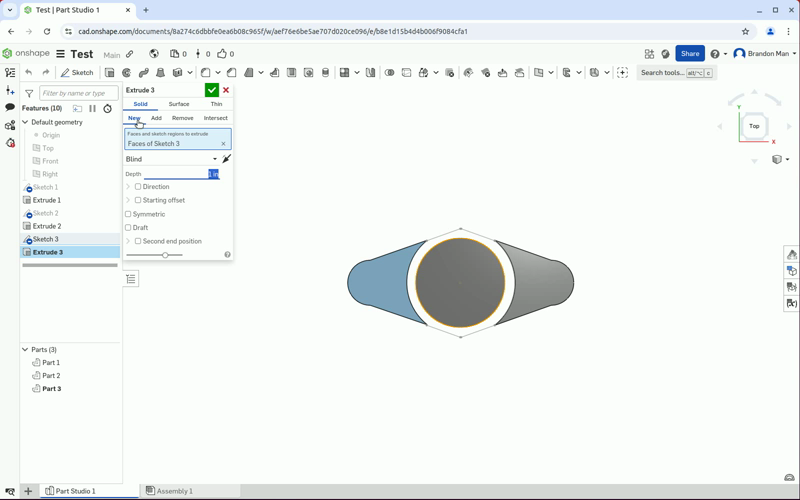
text(4.574)
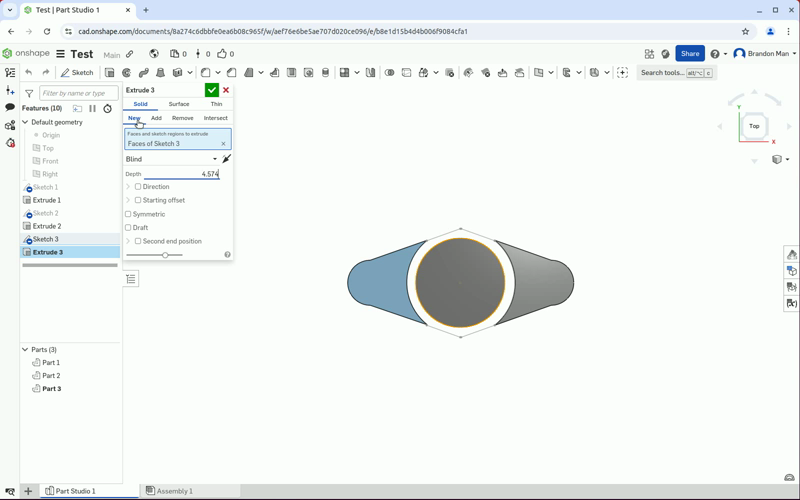
key(enter)
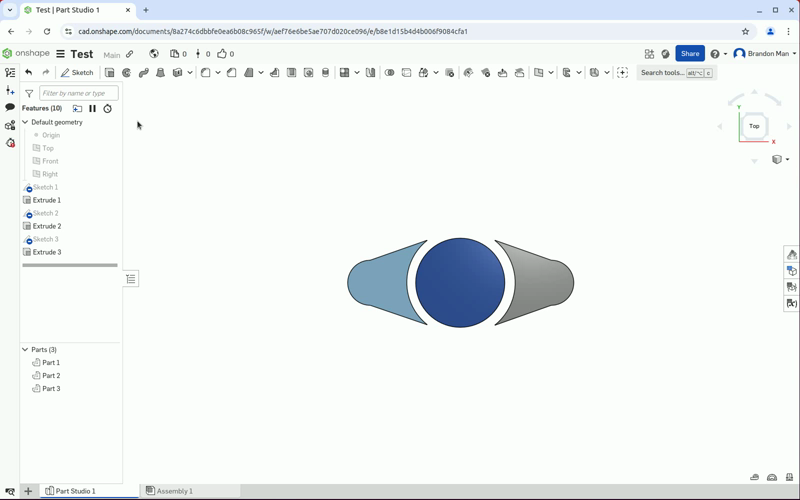
key(shift+h)
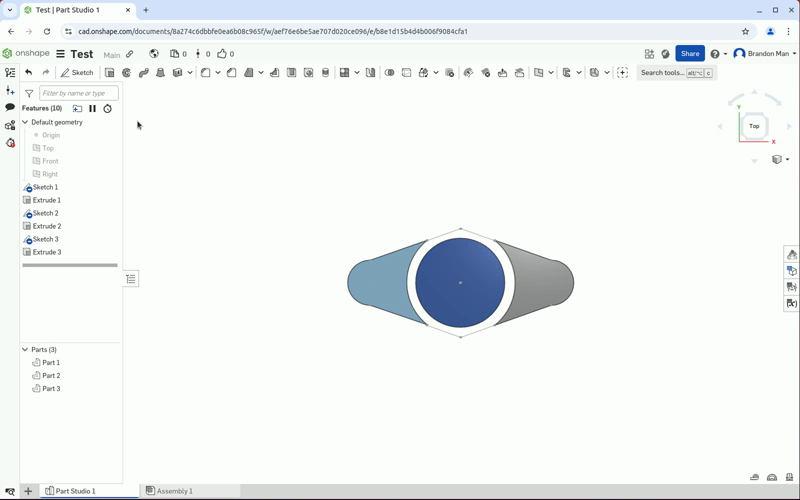
key(shift+h)
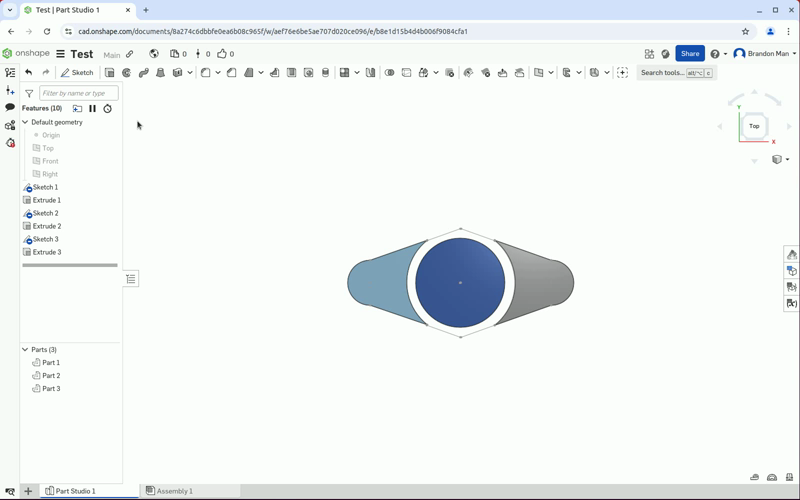
key(shift+7)
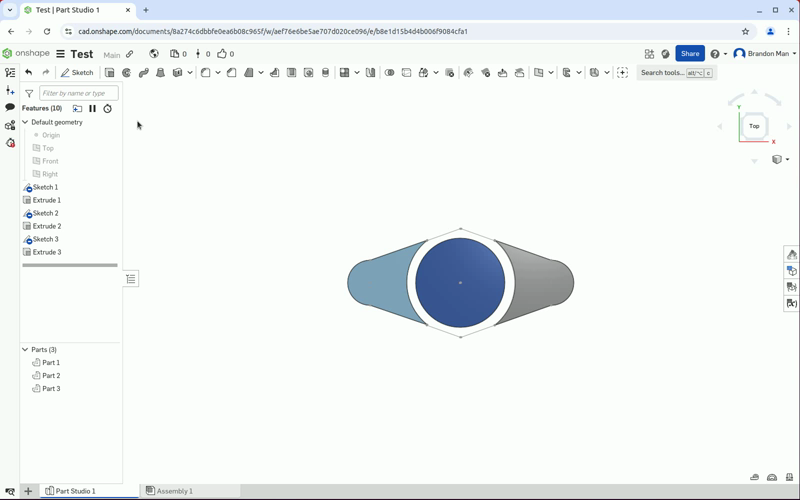
key(up, 3)
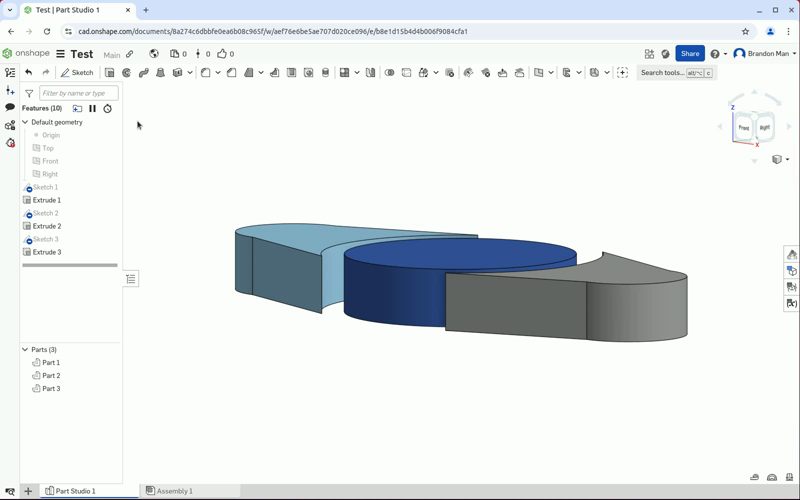
key(left, 3)
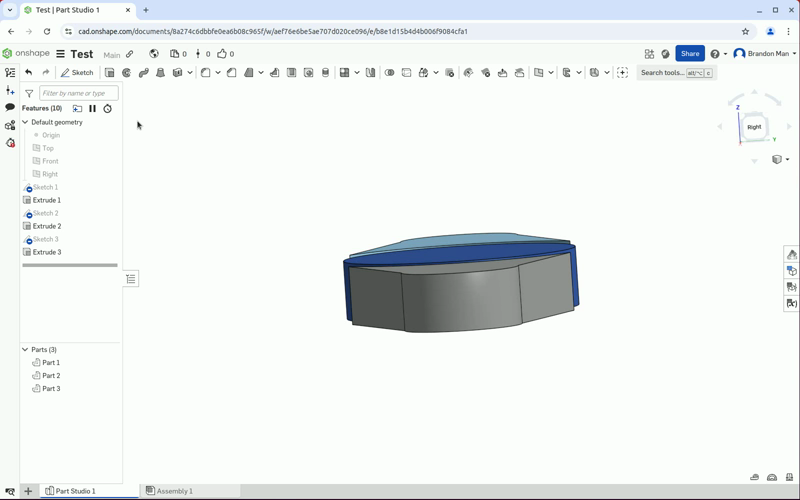
key(right, 3)
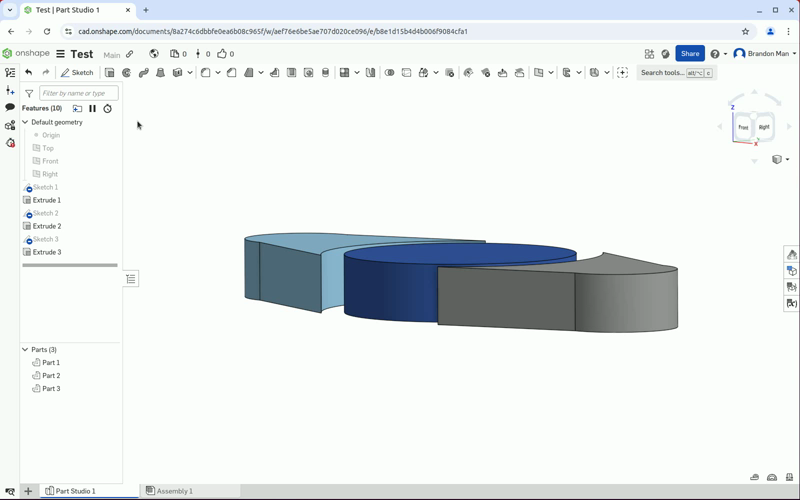
key(down, 3)
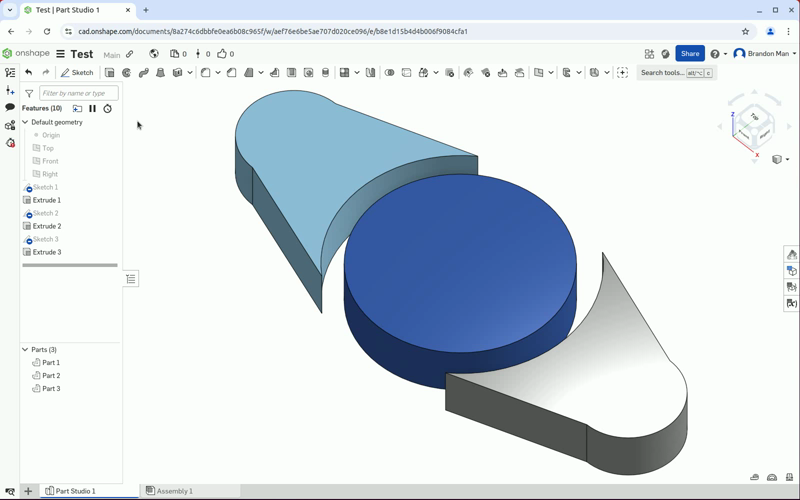
mouse_move(73, 189)
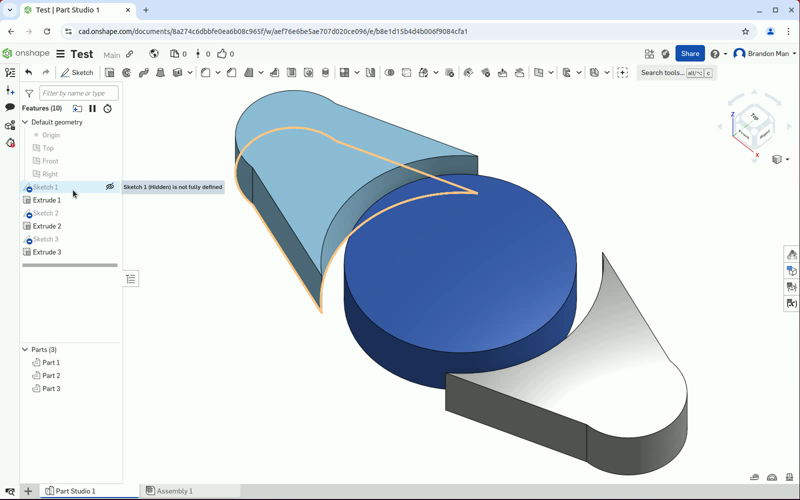
click(73, 189)